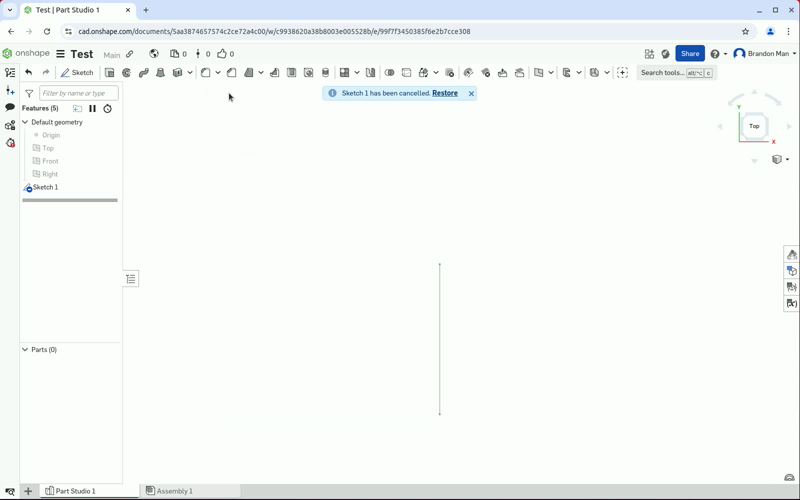
key(shift+h)
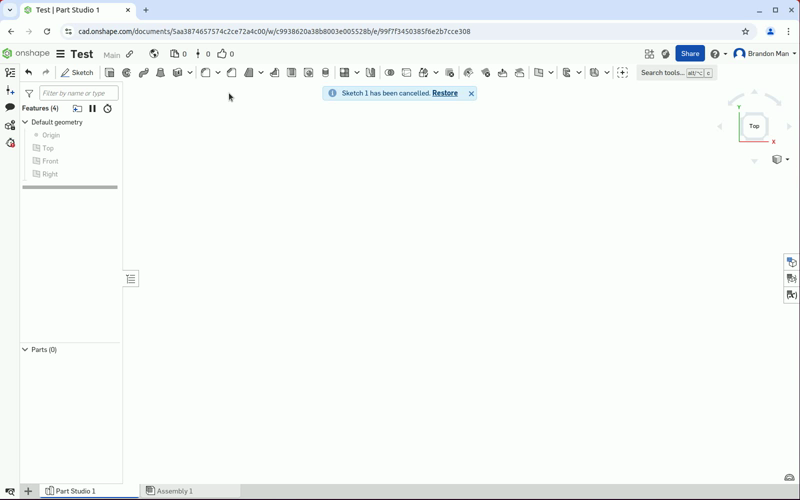
mouse_move(73, 352)
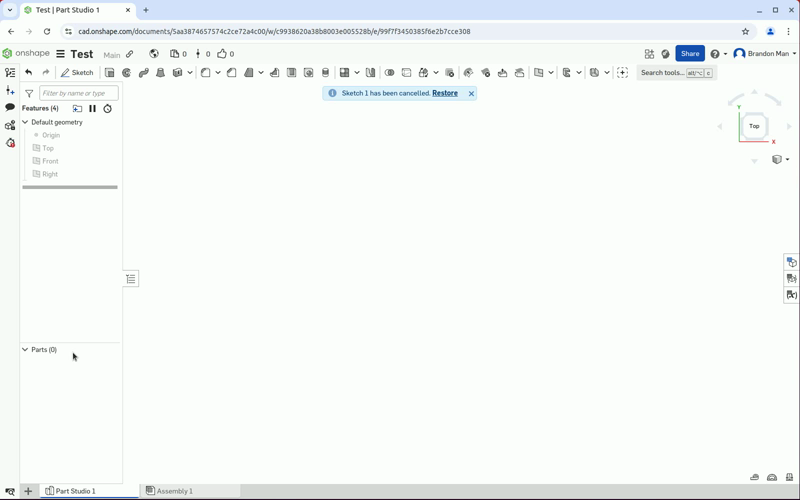
key(y)
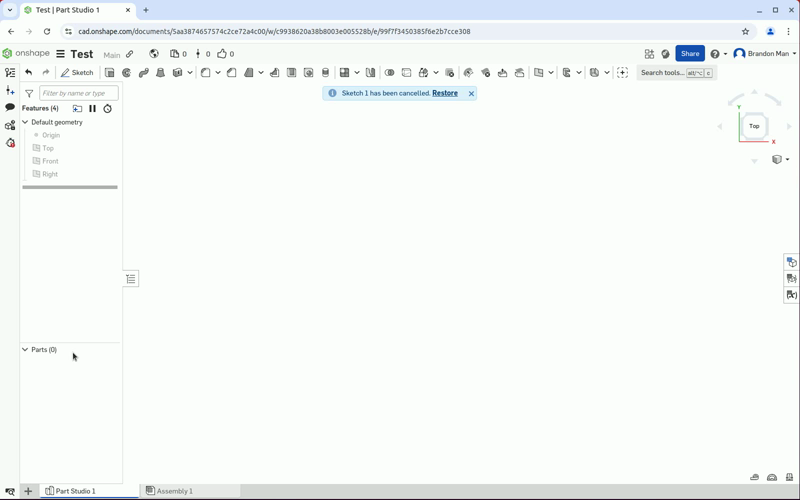
key(shift+p)
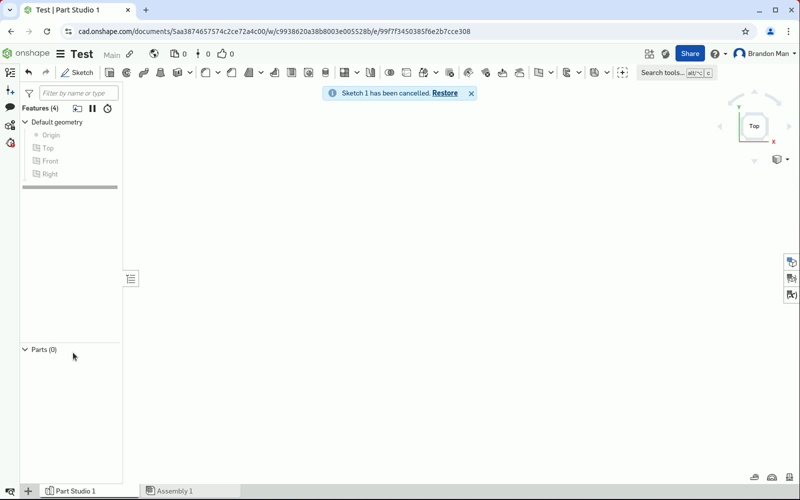
key(space)
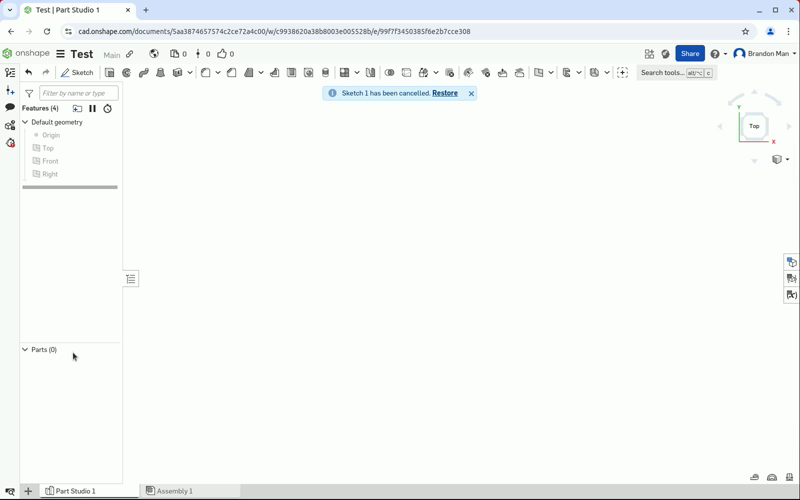
key_down(shift)
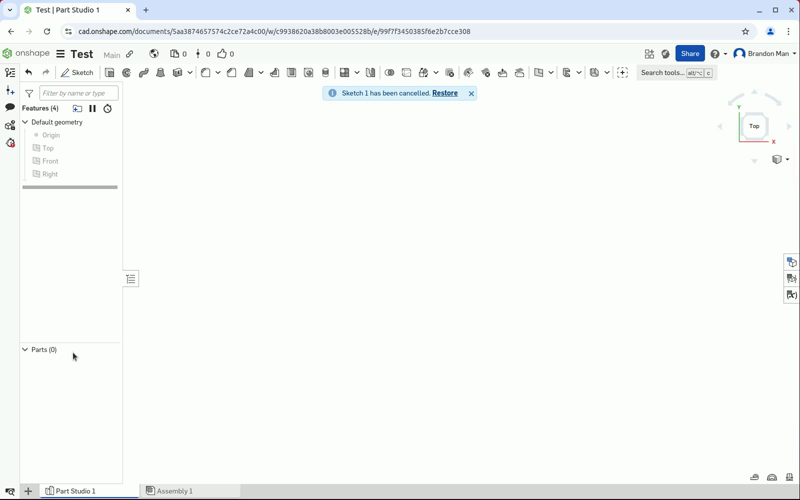
key(up)
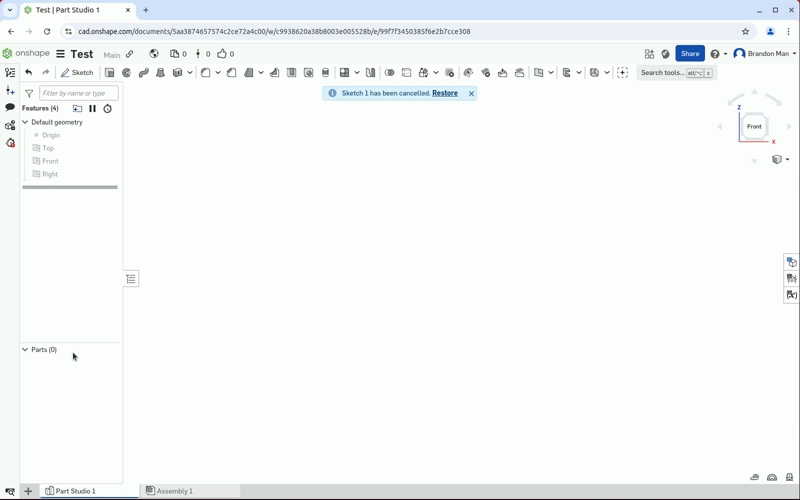
key_up(shift)
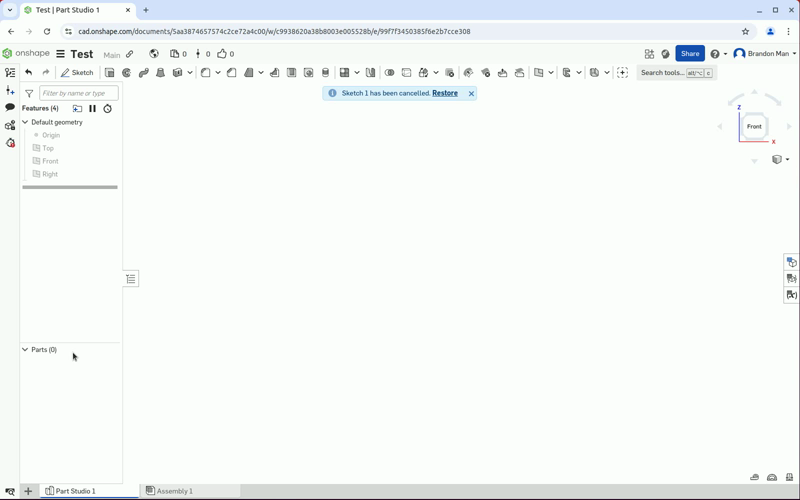
mouse_move(73, 352)
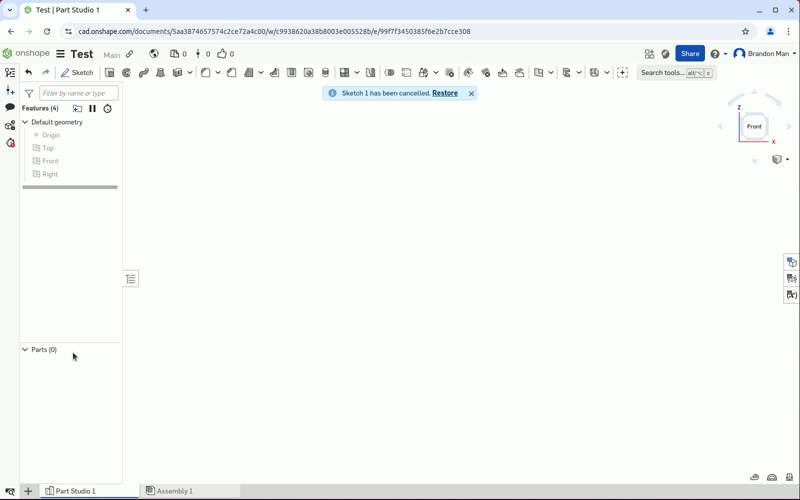
key(shift+y)
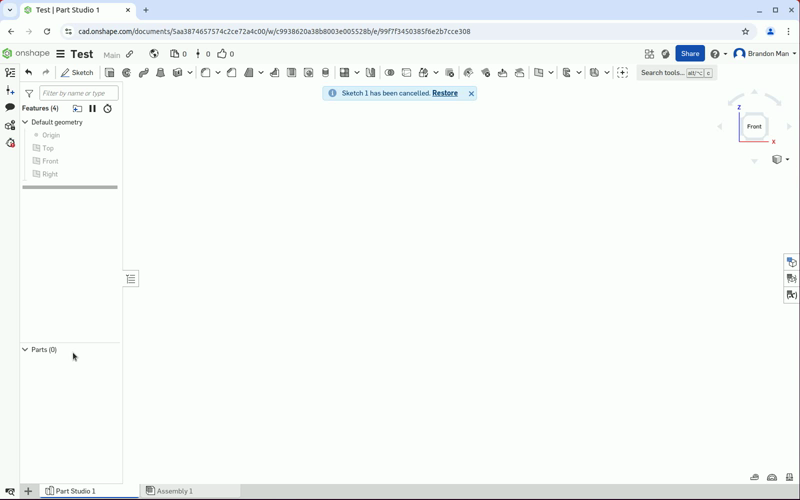
key(shift+s)
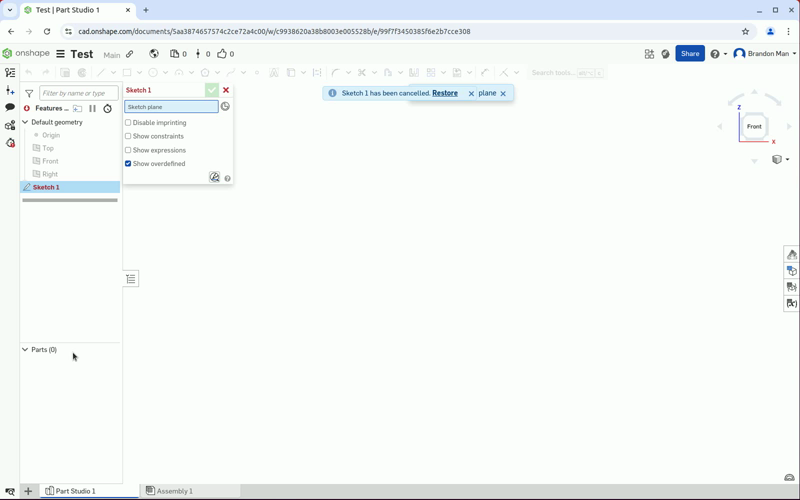
mouse_move(73, 163)
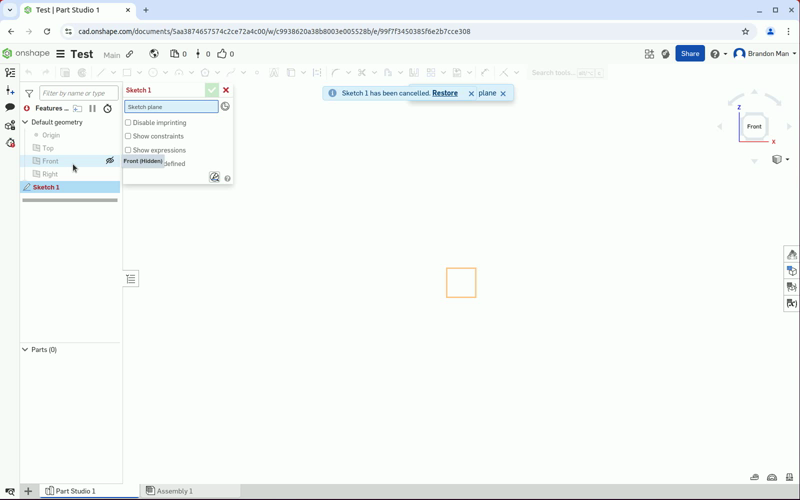
click(73, 163)
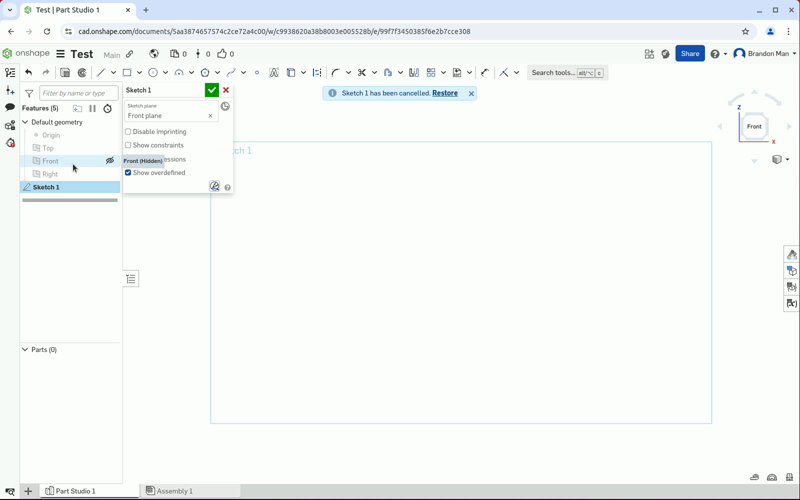
mouse_move(73, 352)
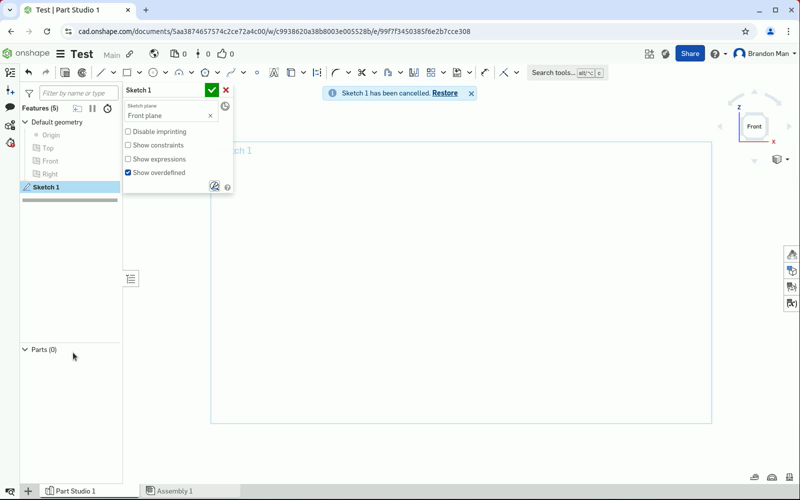
key(y)
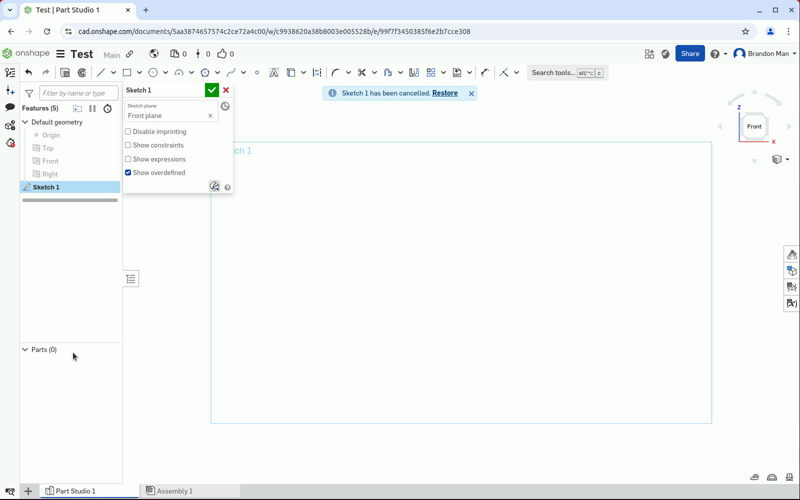
key(l)
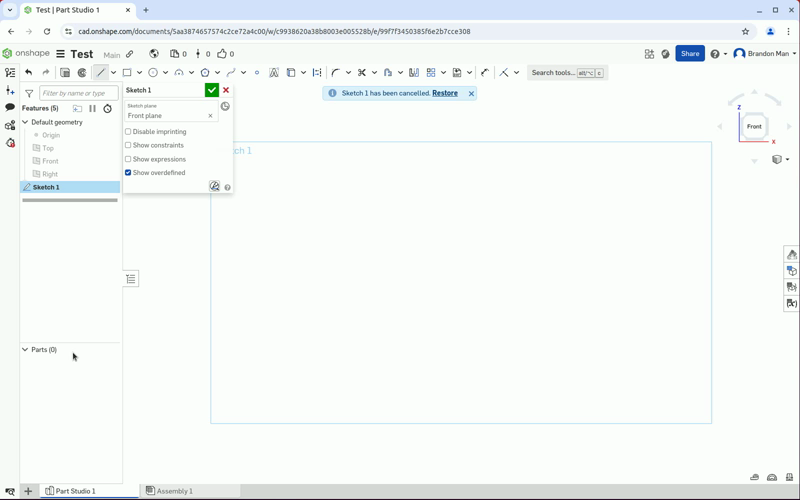
key_down(shift)
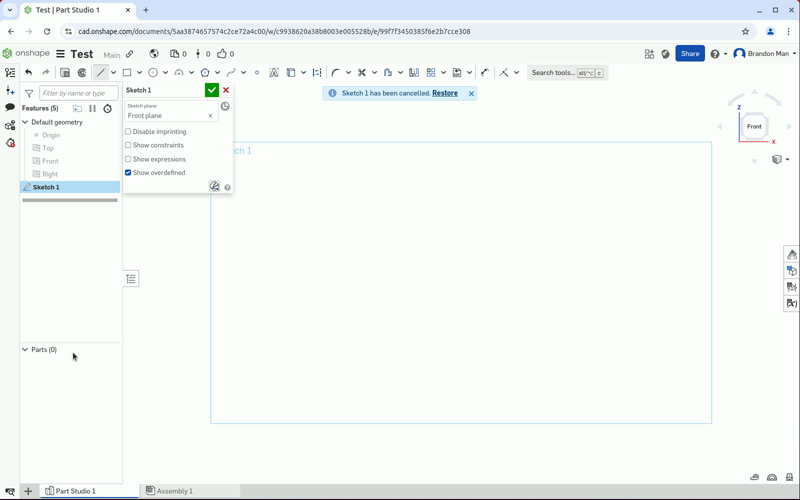
mouse_move(440, 247)
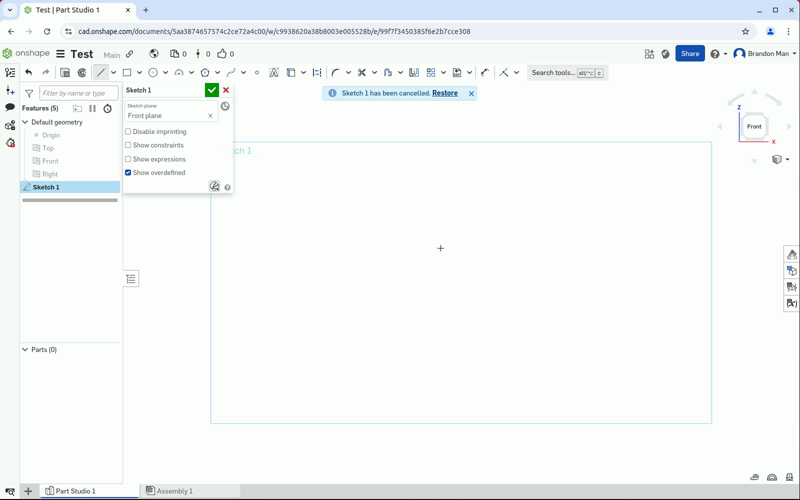
click(440, 247)
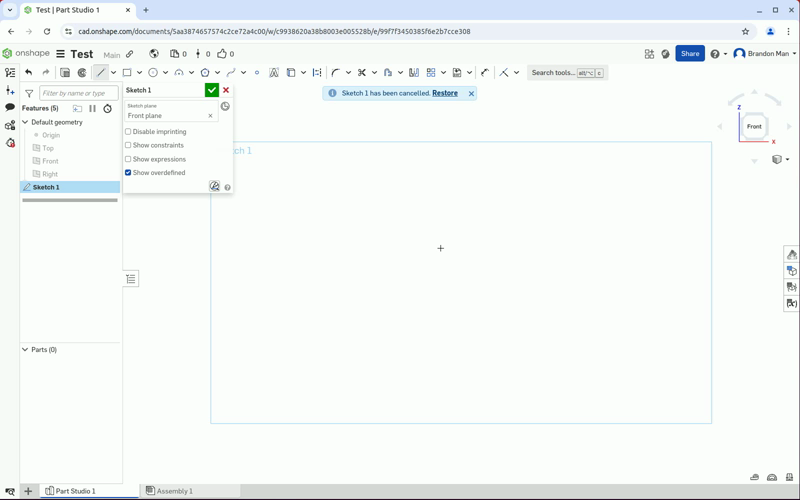
key_up(shift)
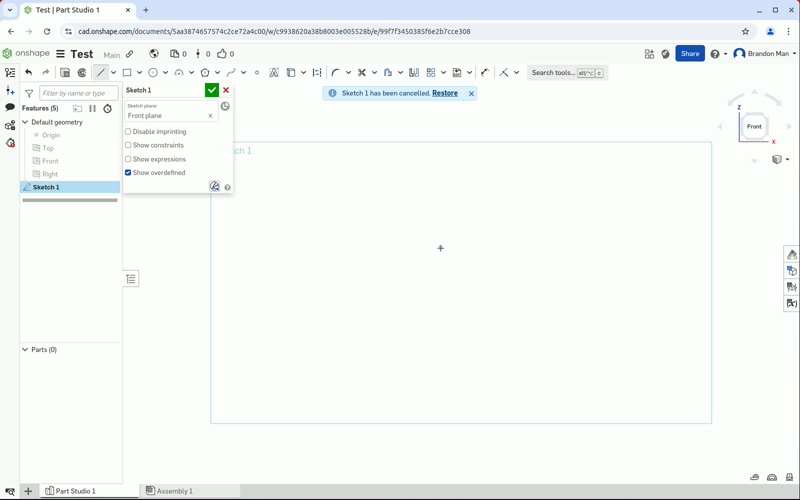
key_down(shift)
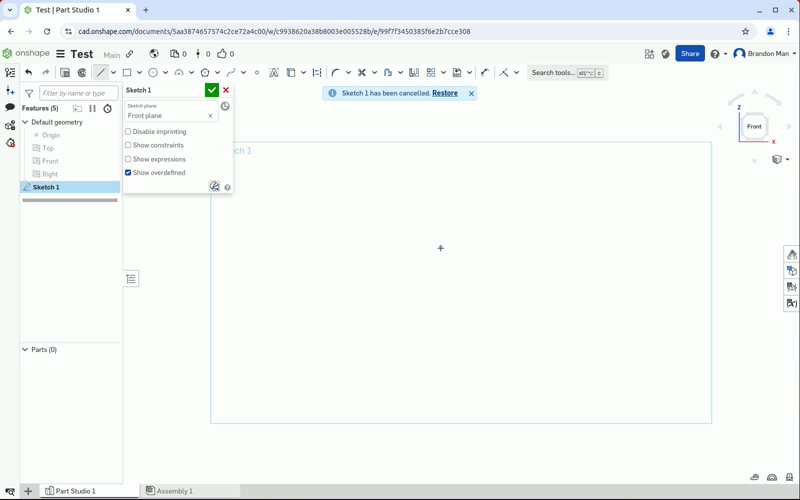
mouse_move(533, 247)
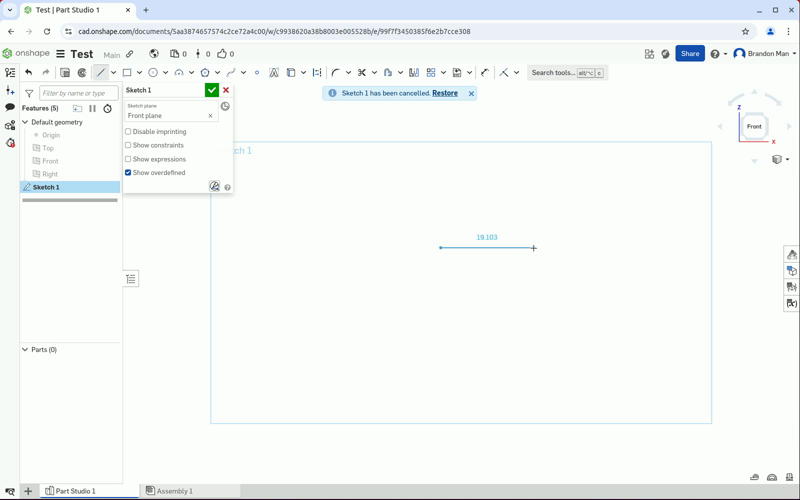
click(533, 247)
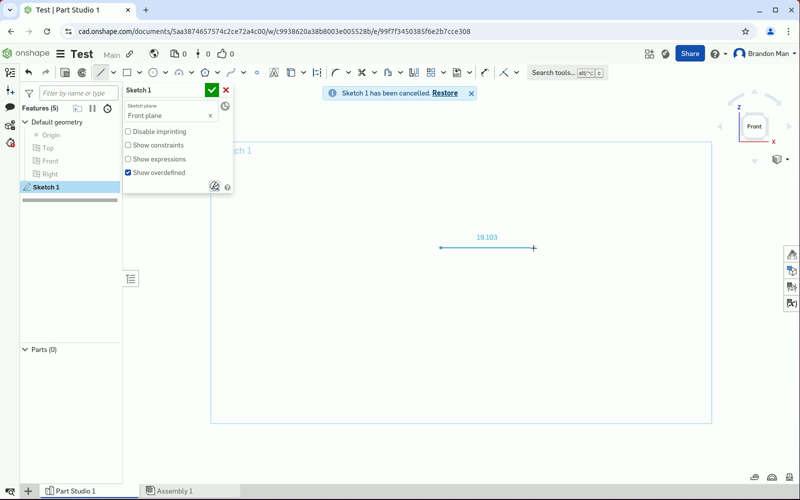
key_up(shift)
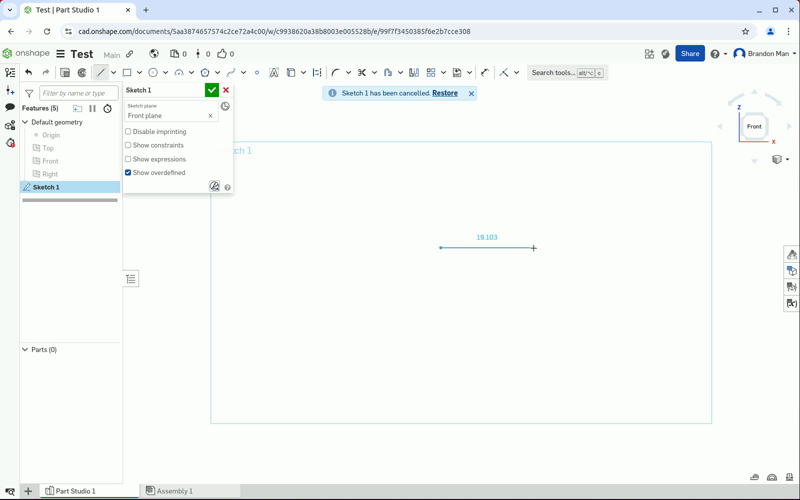
key_down(shift)
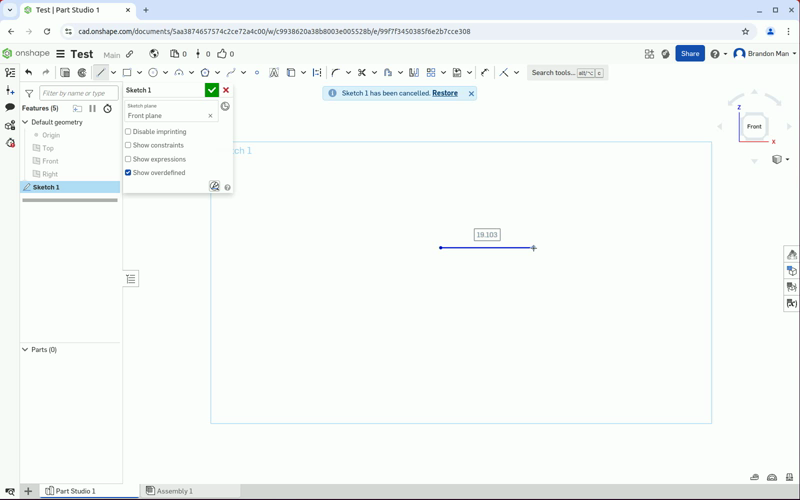
mouse_move(563, 247)
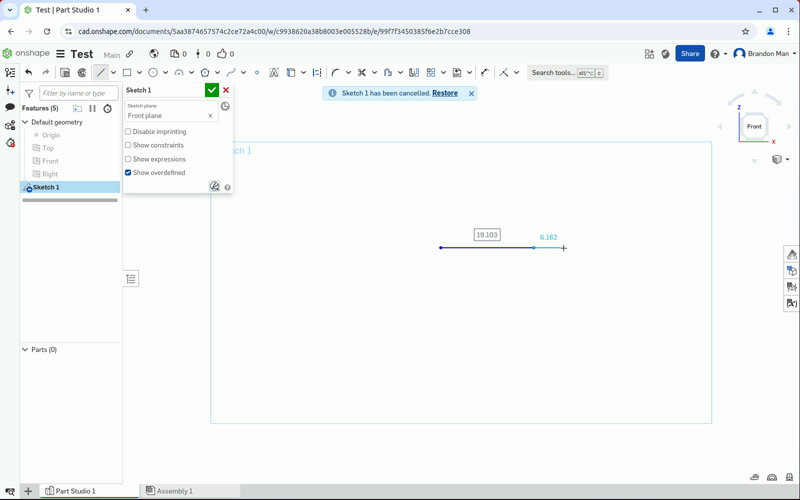
mouse_move(533, 192)
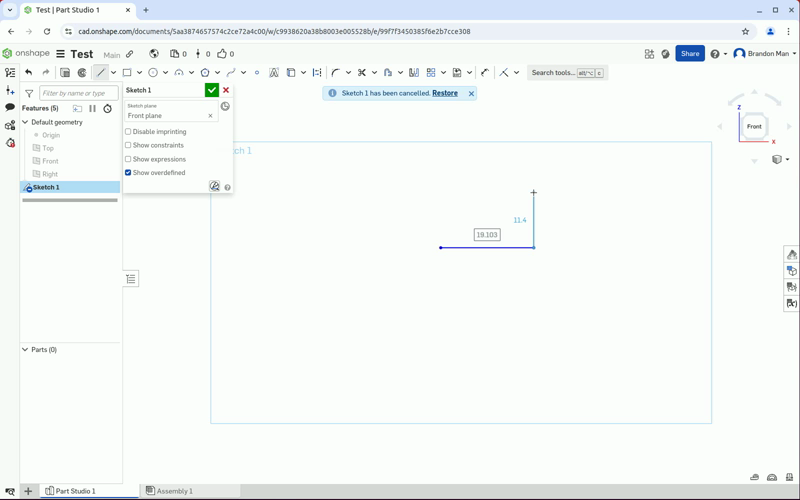
click(533, 192)
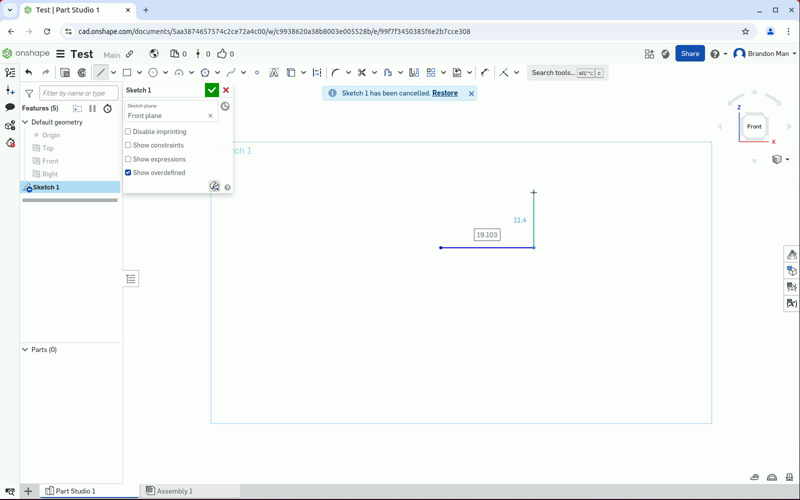
key_up(shift)
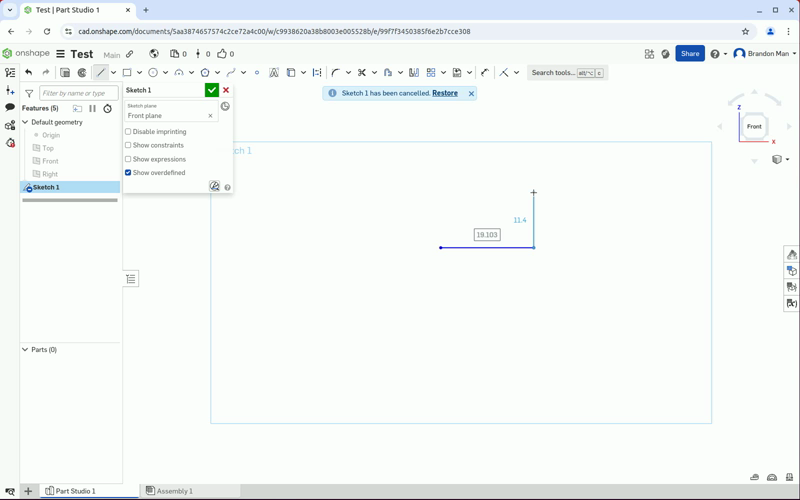
key_down(shift)
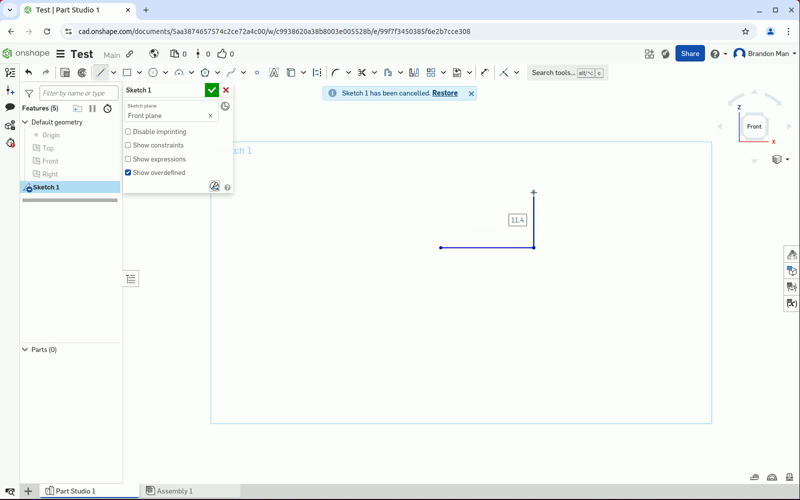
mouse_move(440, 192)
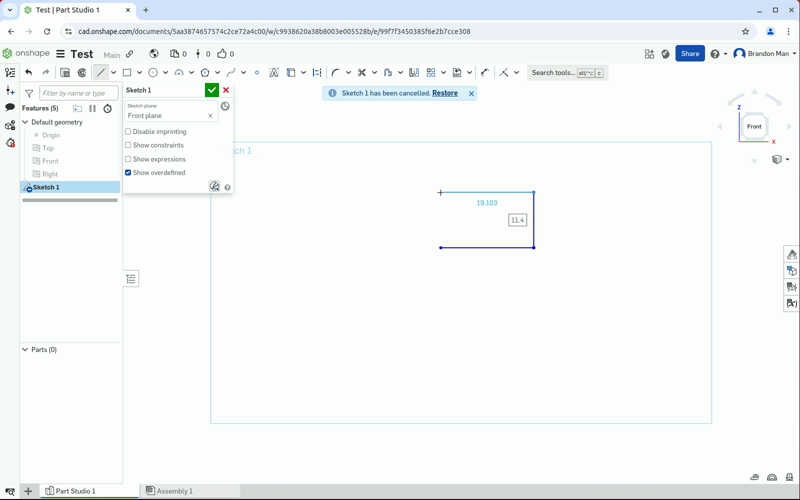
click(440, 192)
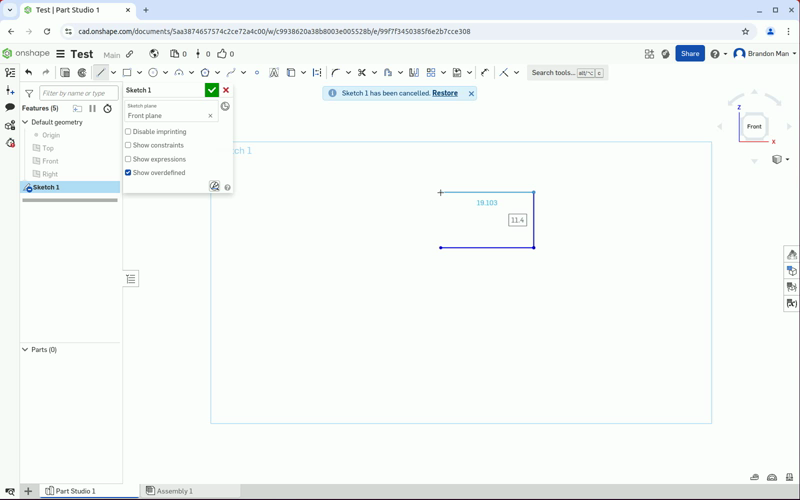
key_up(shift)
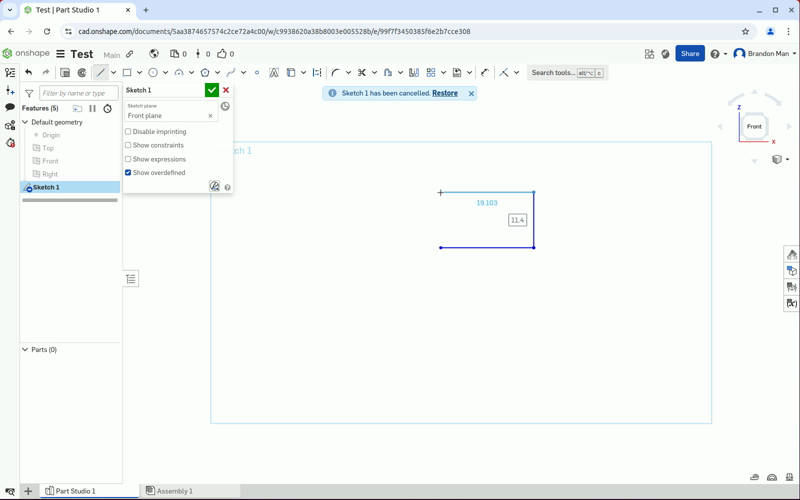
mouse_move(470, 192)
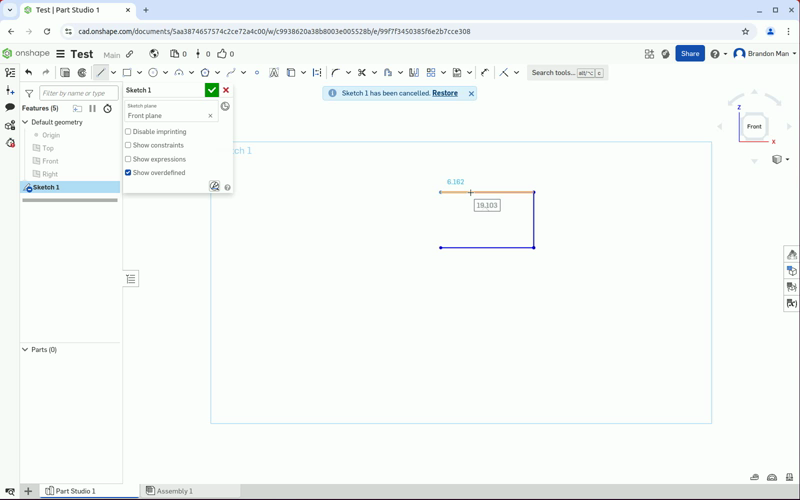
key_down(shift)
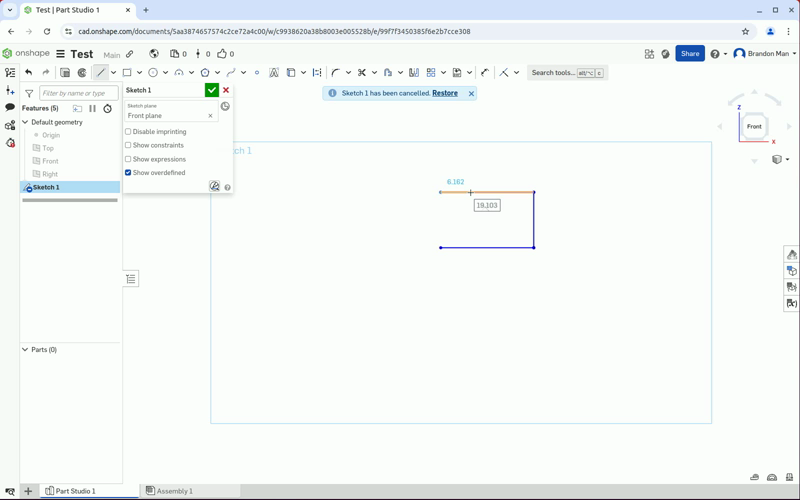
mouse_move(440, 247)
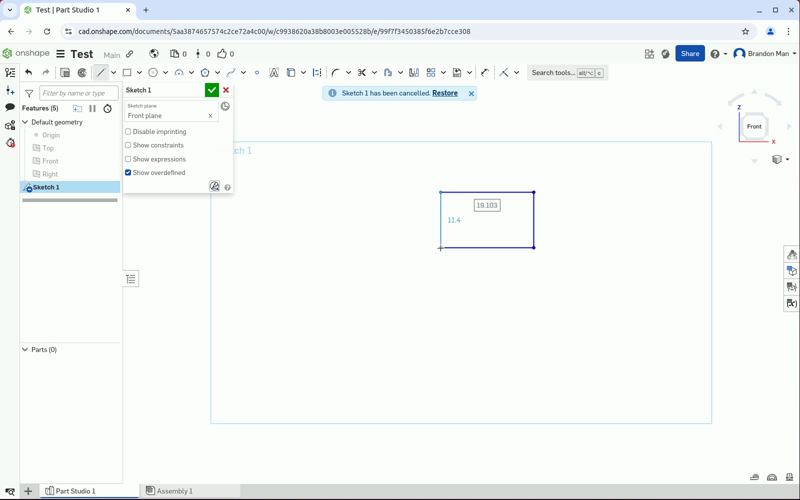
key_up(shift)
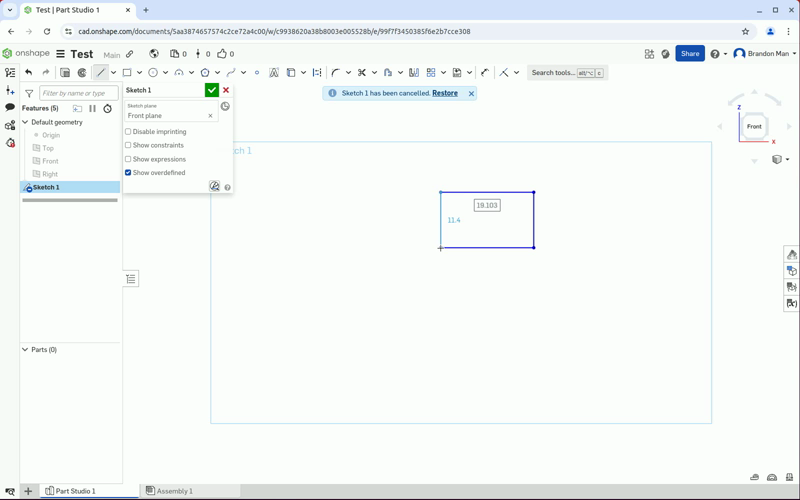
click(440, 247)
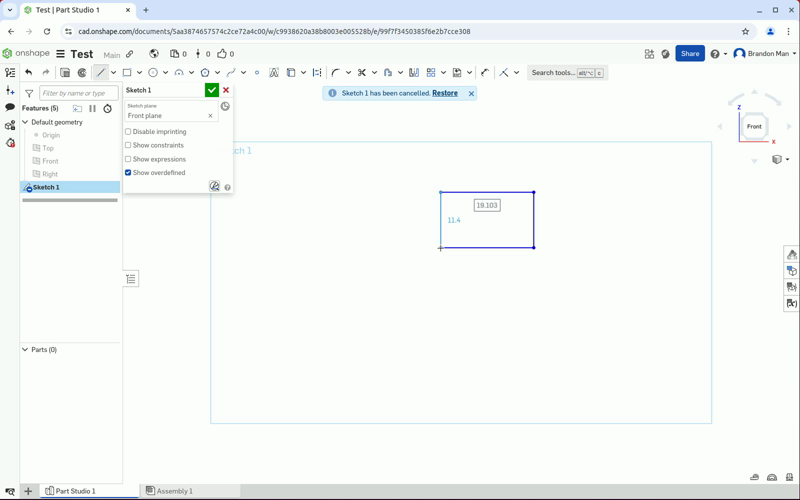
key(esc)
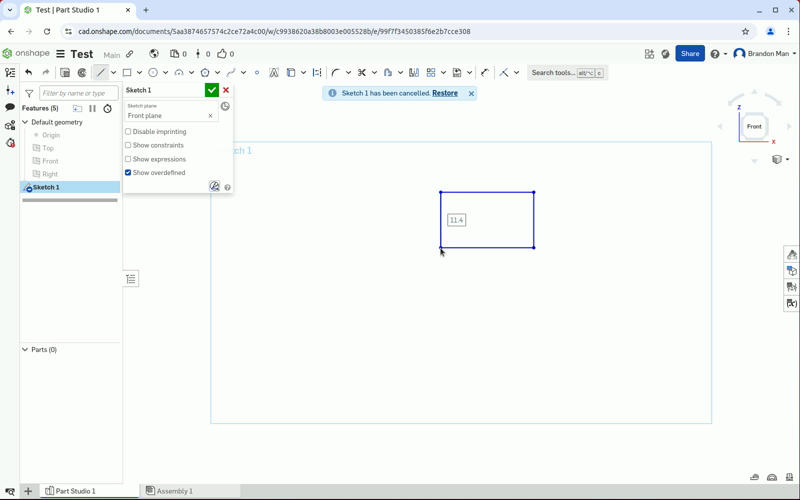
mouse_move(499, 214)
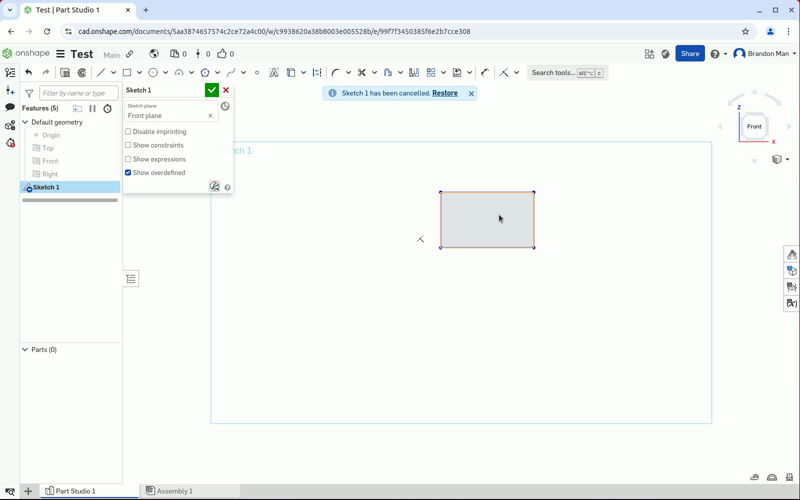
click(499, 214)
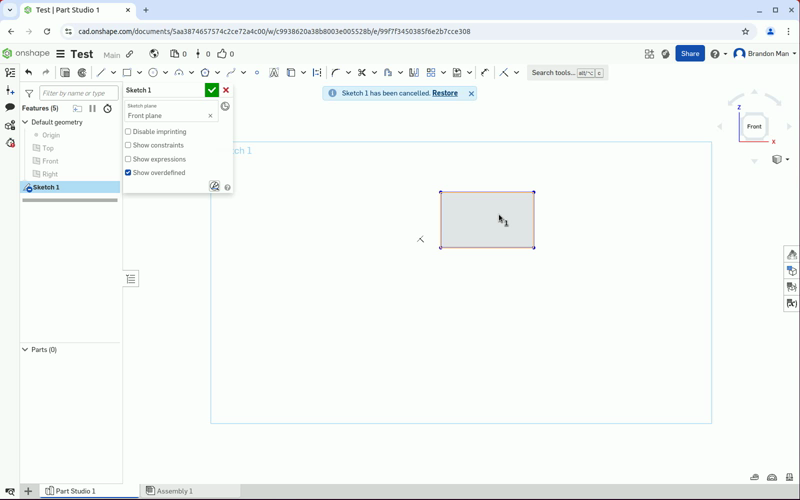
mouse_move(73, 352)
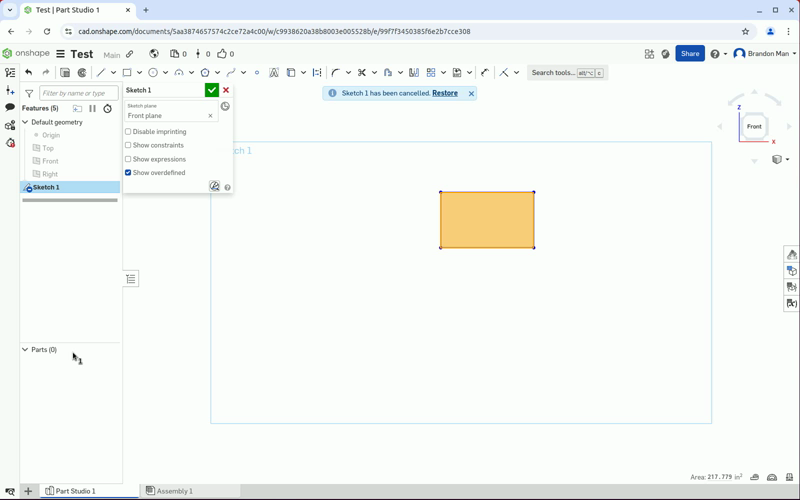
key(shift+y)
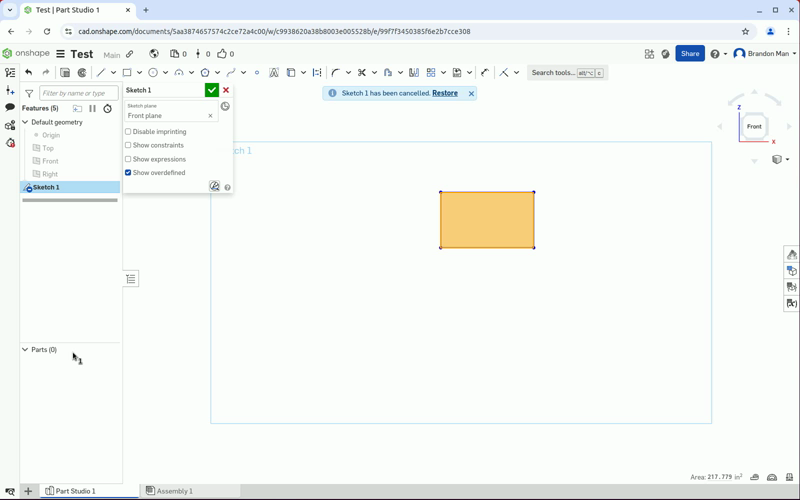
key(shift+e)
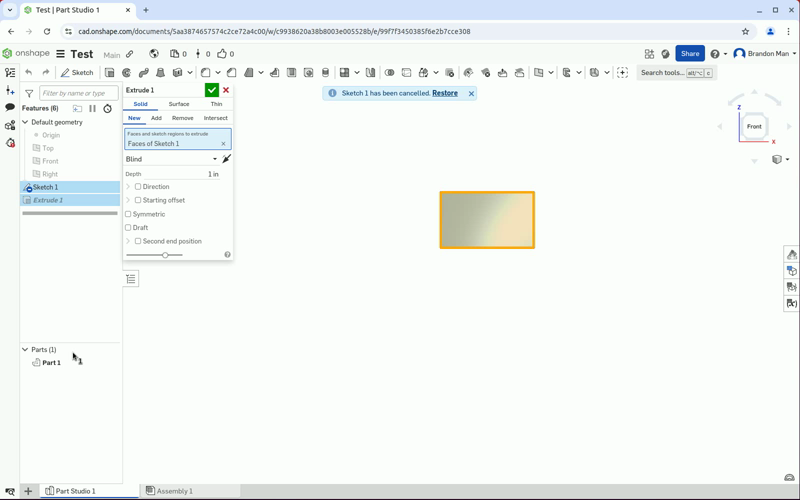
mouse_move(143, 106)
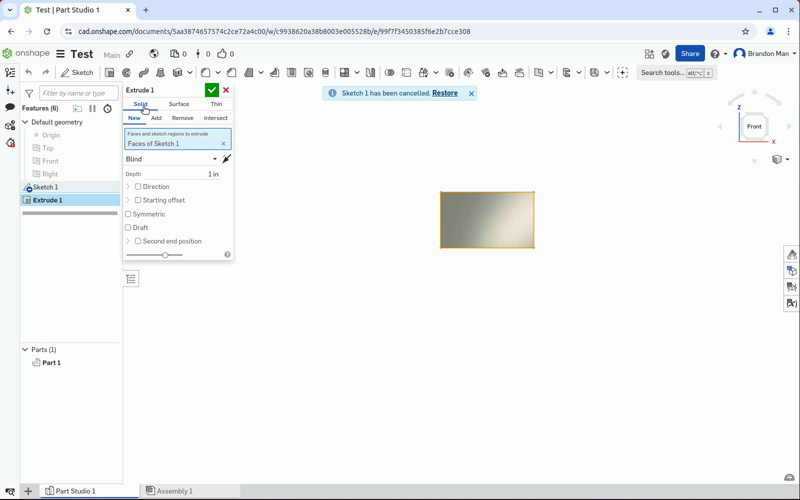
click(143, 106)
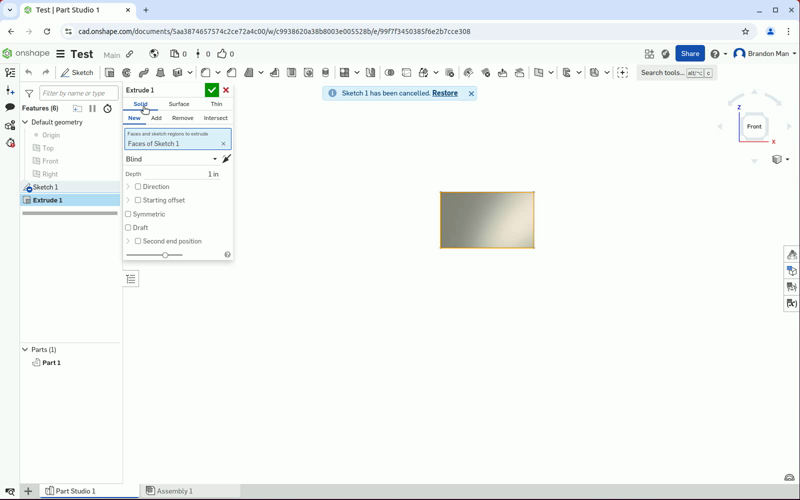
mouse_move(137, 120)
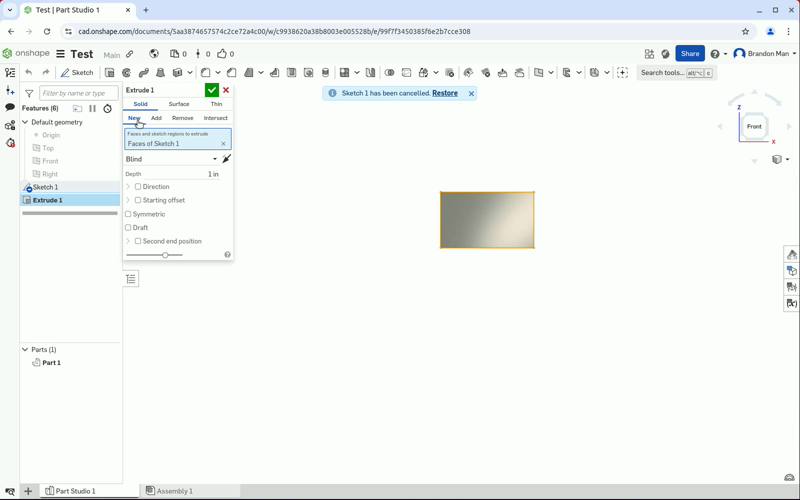
click(137, 120)
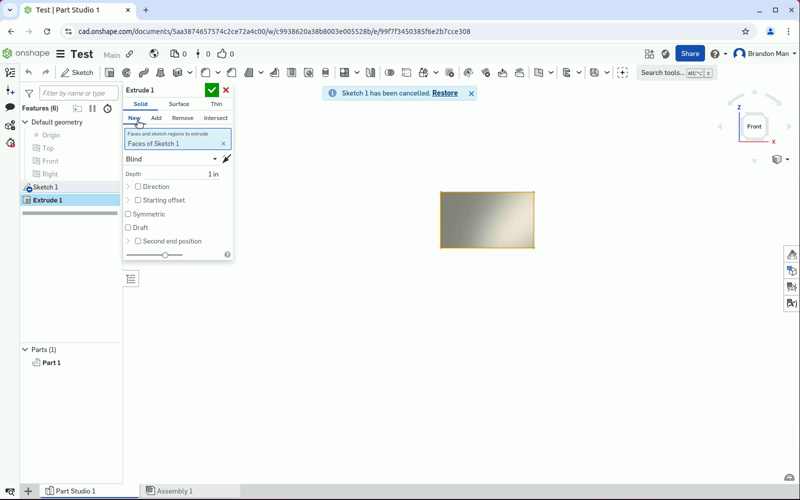
key(tab, 4)
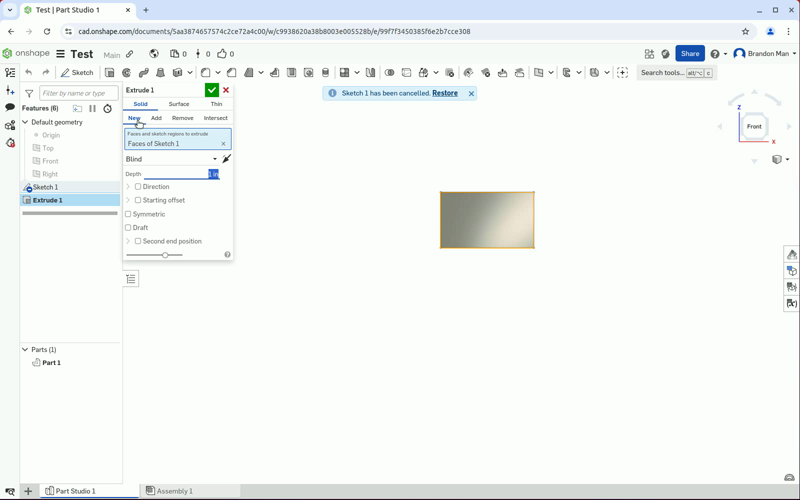
text(5.296)
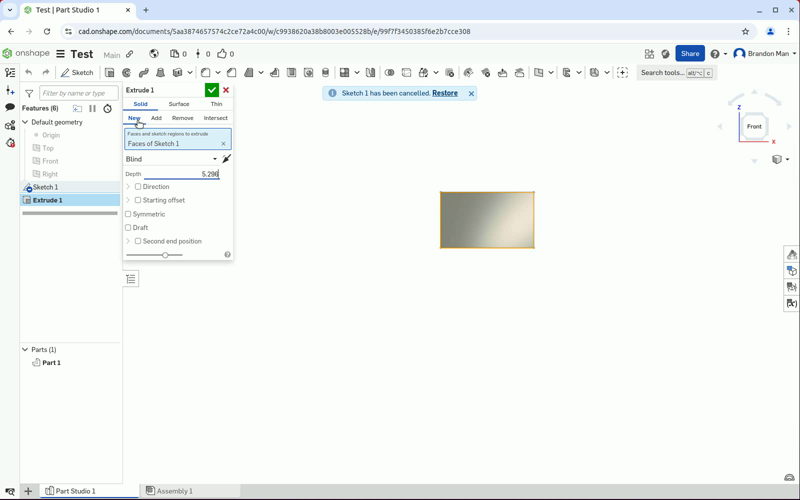
key(enter)
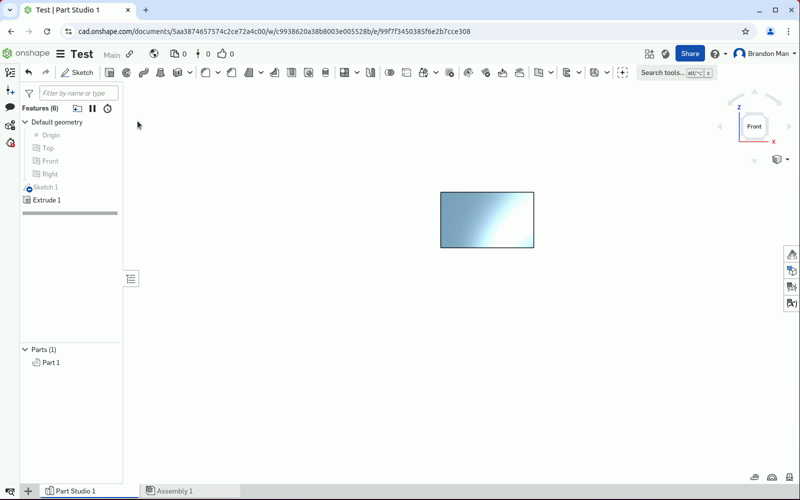
key(shift+h)
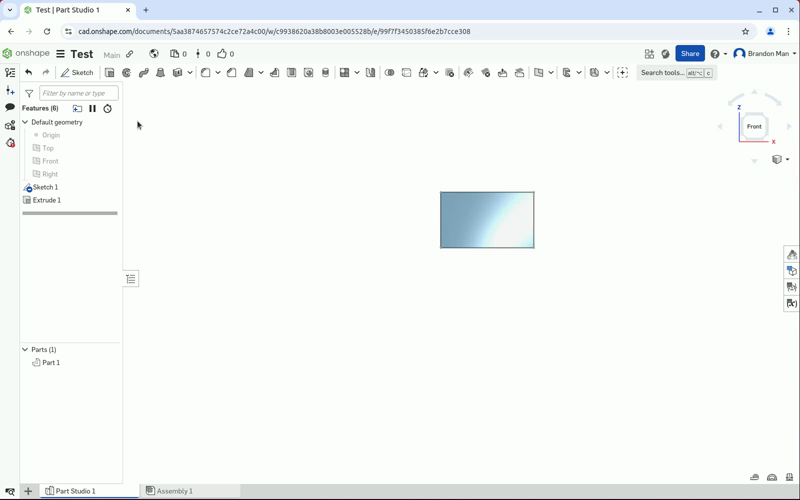
key(shift+h)
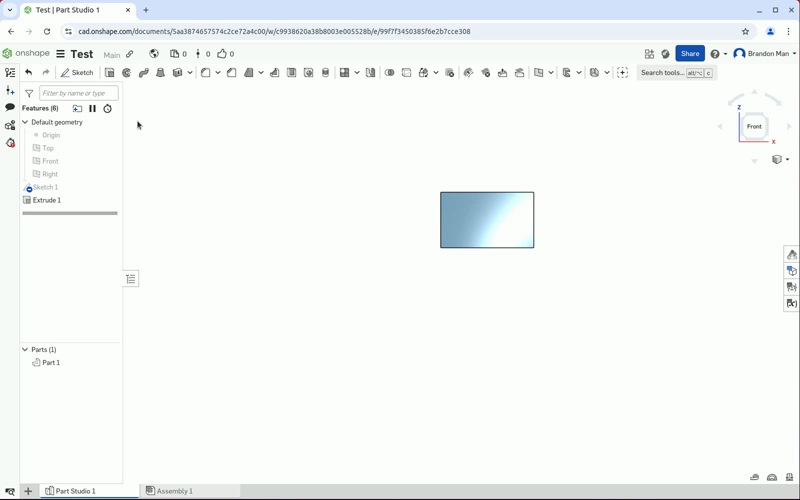
mouse_move(73, 189)
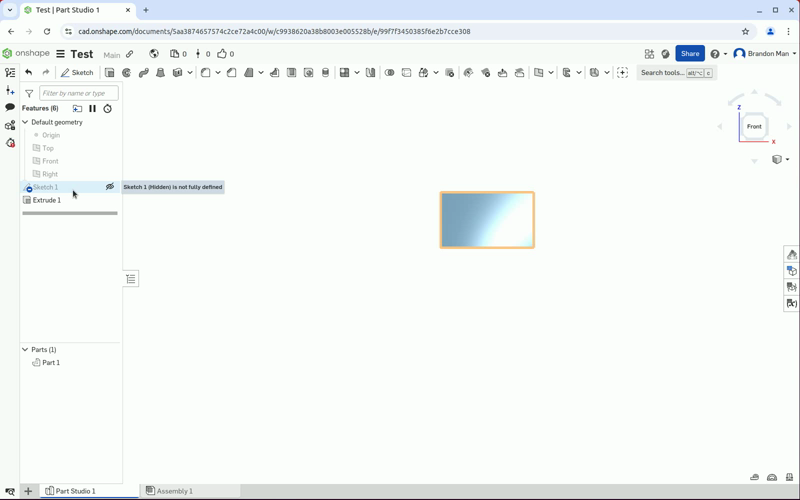
click(73, 189)
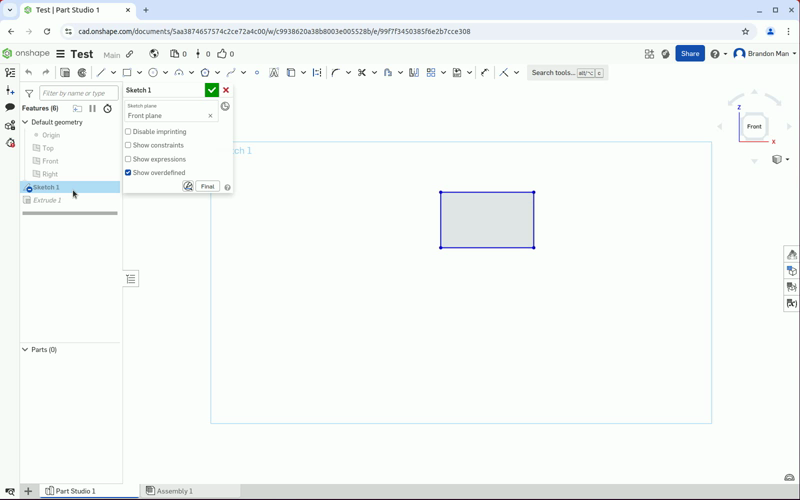
mouse_move(229, 92)
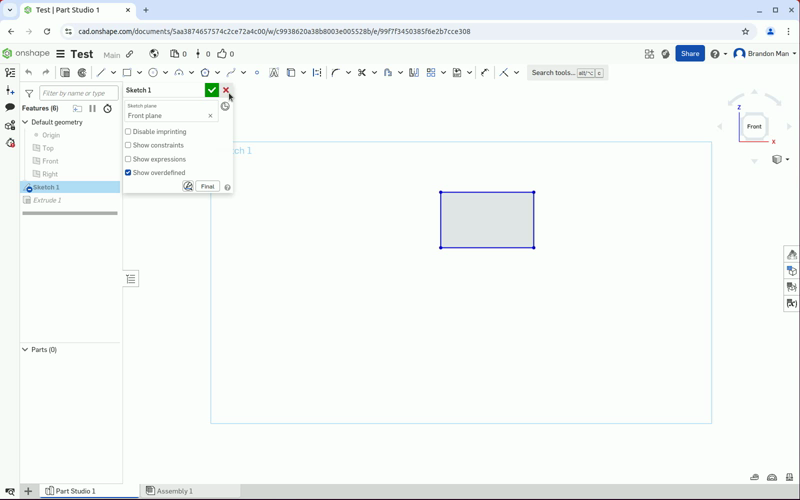
click(229, 92)
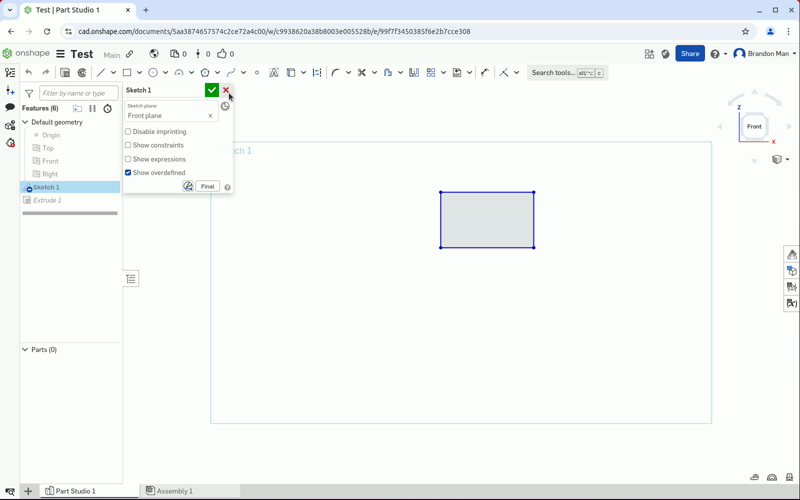
key(shift+s)
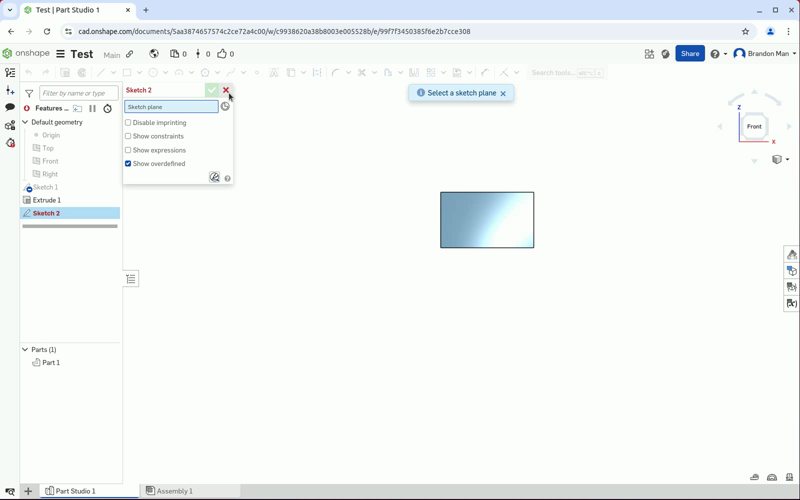
mouse_move(73, 163)
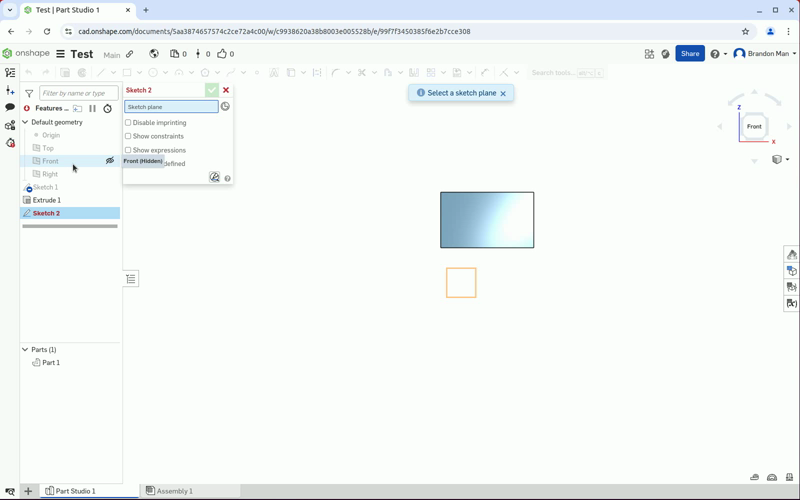
click(73, 163)
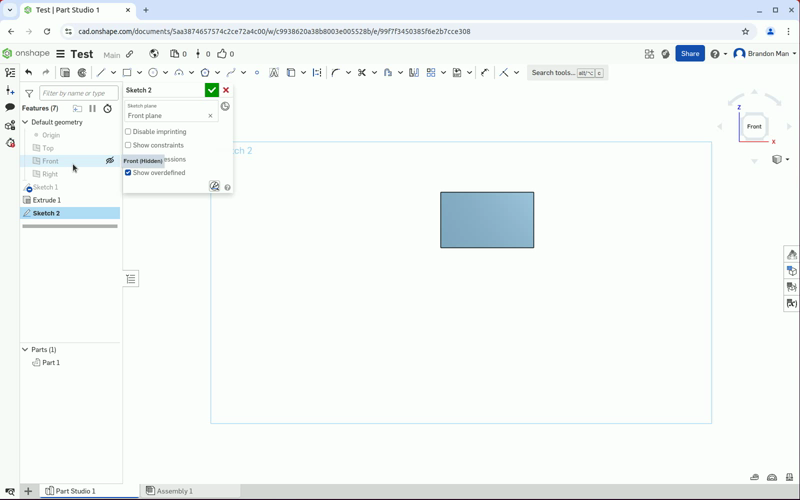
mouse_move(73, 352)
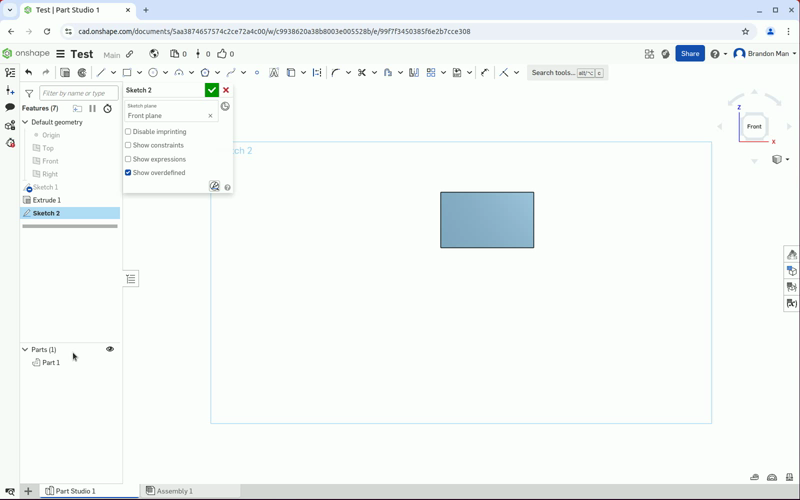
key(y)
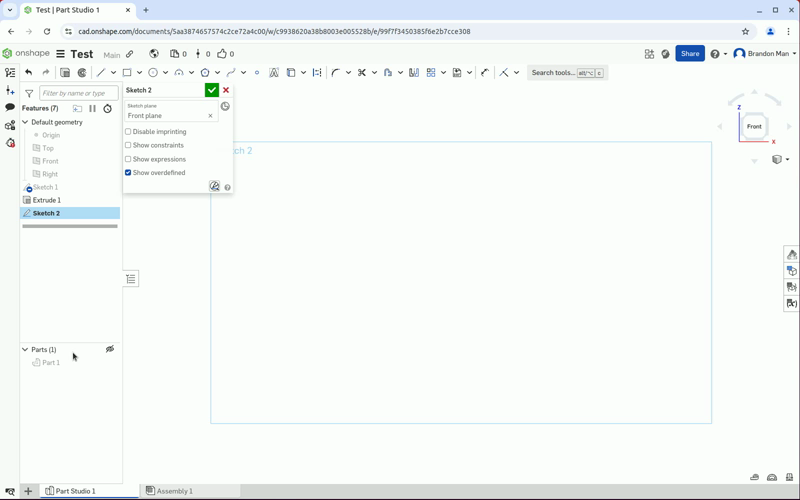
key(l)
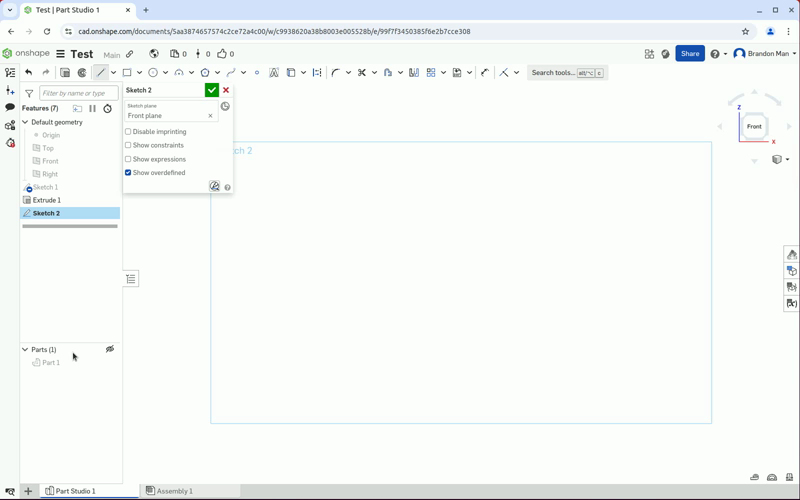
key_down(shift)
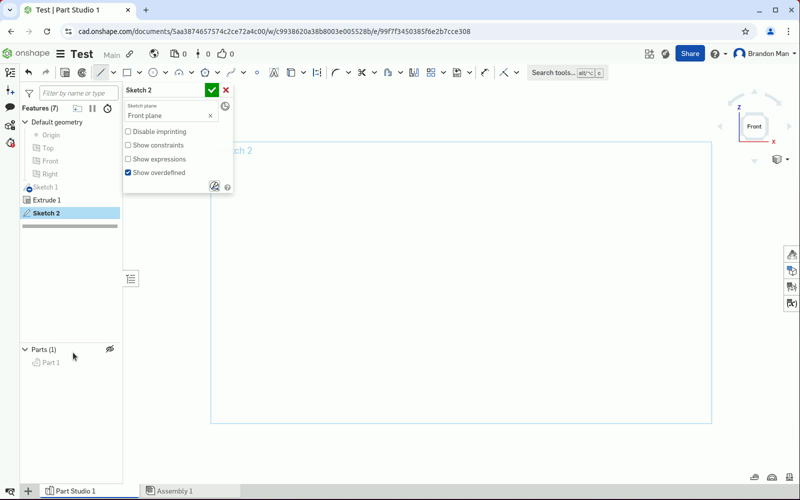
mouse_move(492, 351)
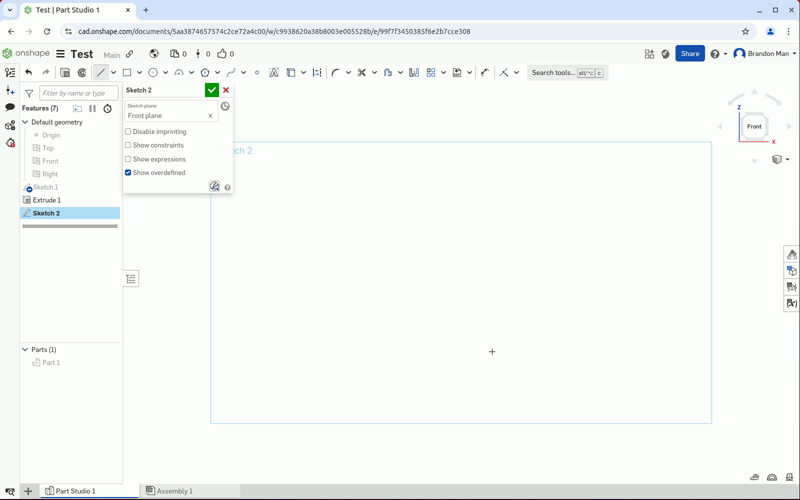
click(492, 351)
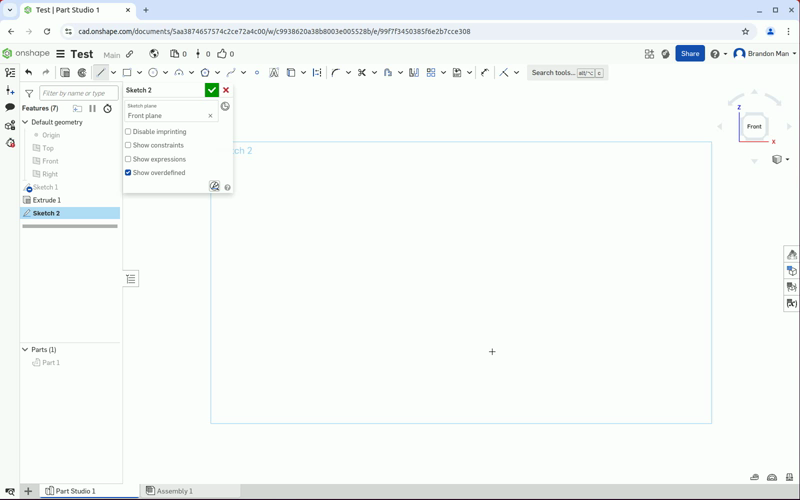
key_up(shift)
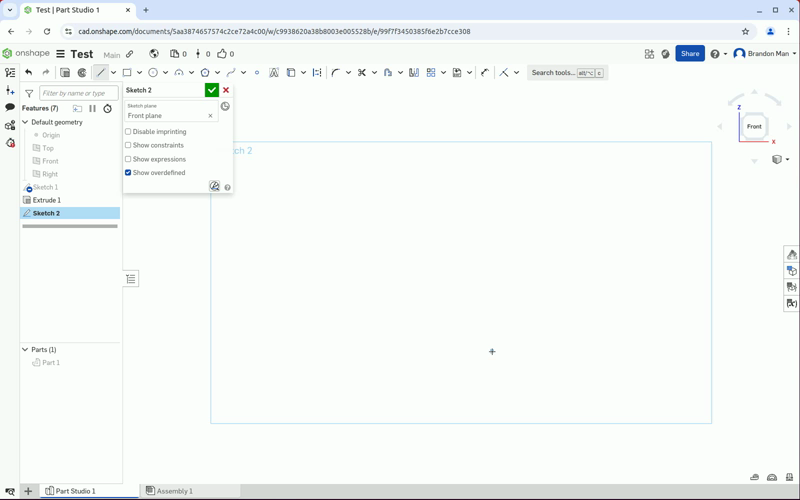
key_down(shift)
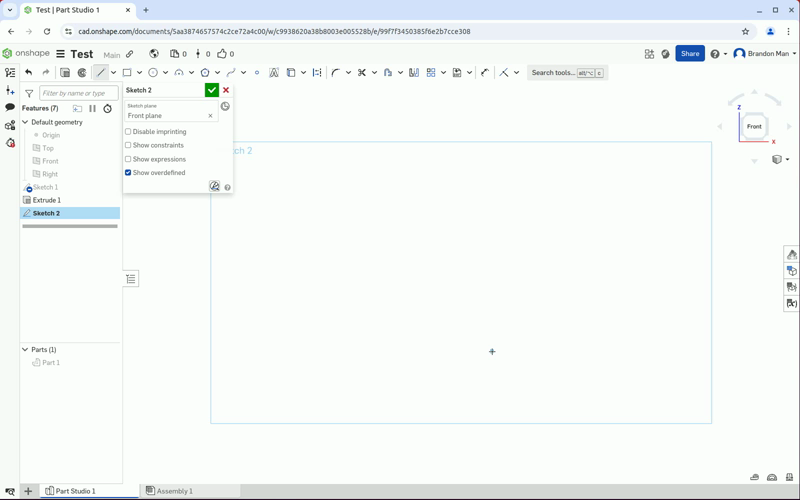
mouse_move(522, 351)
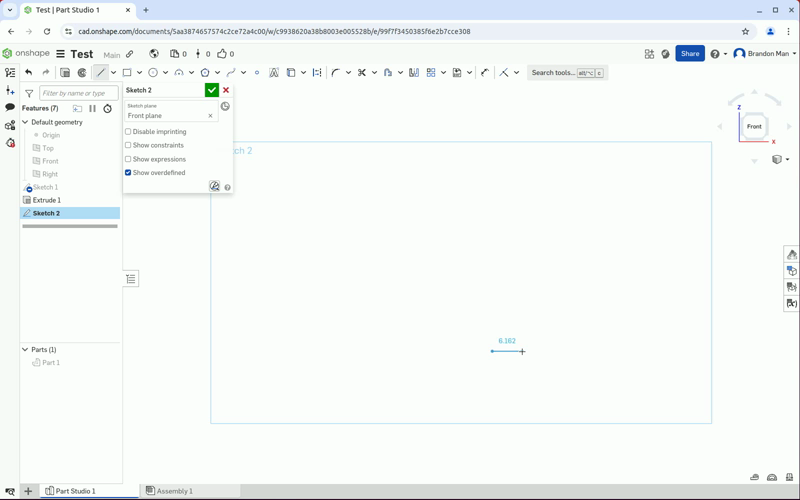
mouse_move(526, 351)
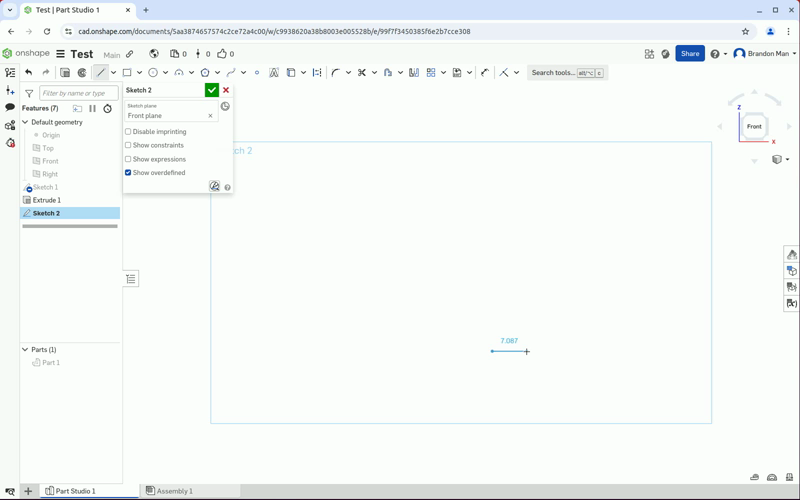
click(526, 351)
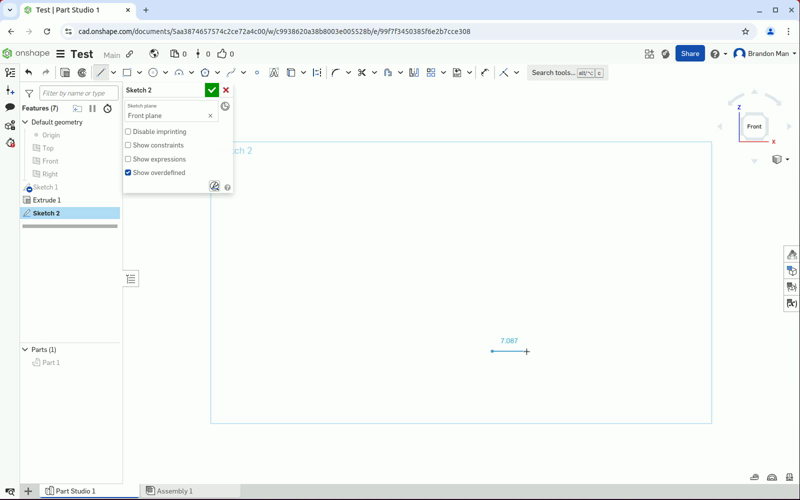
key_up(shift)
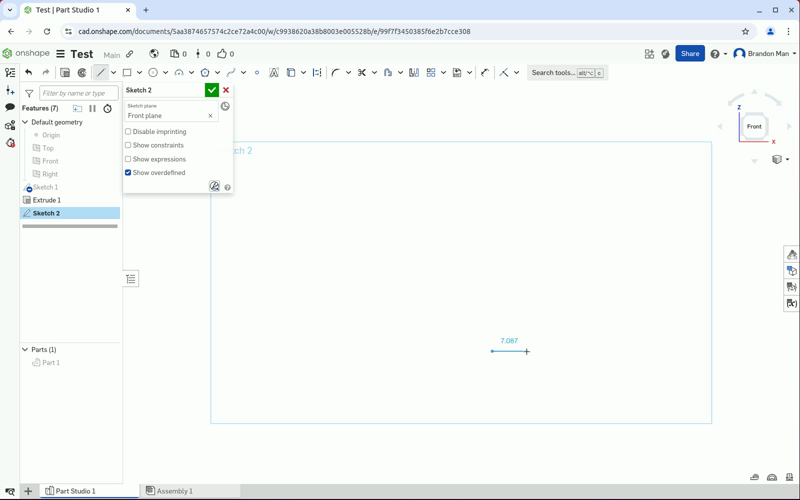
key_down(shift)
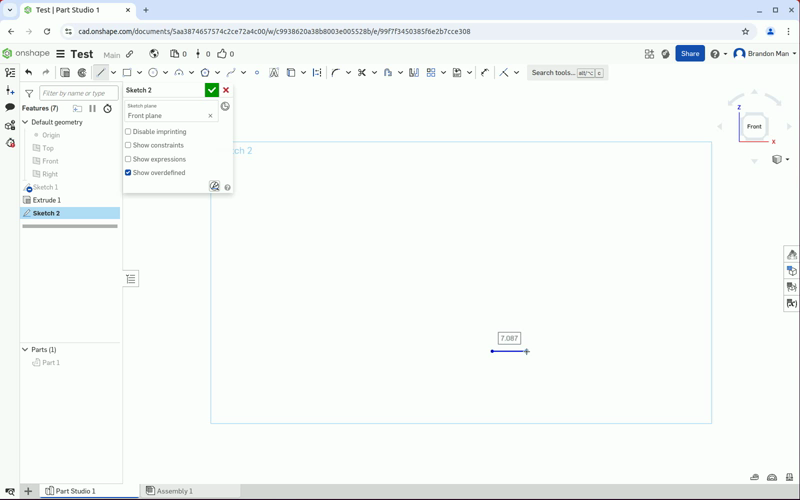
mouse_move(556, 351)
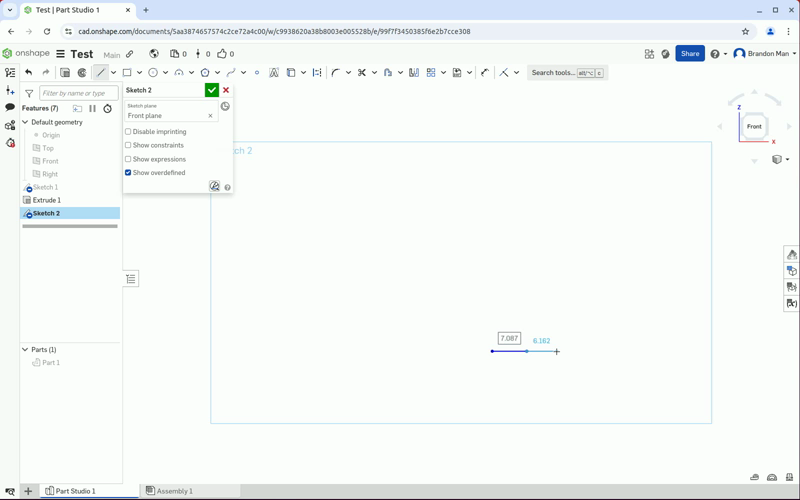
mouse_move(526, 307)
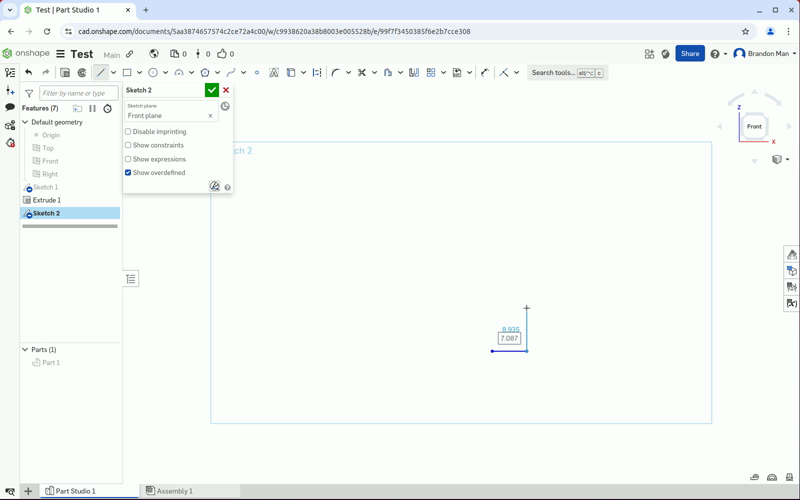
click(526, 307)
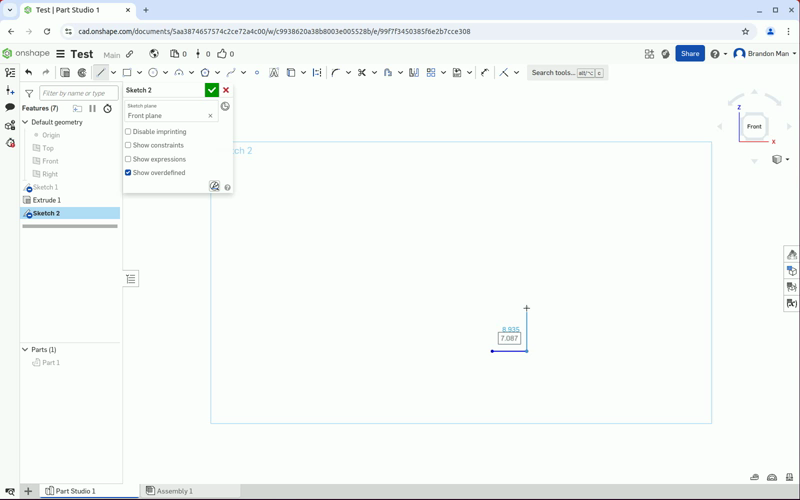
key_up(shift)
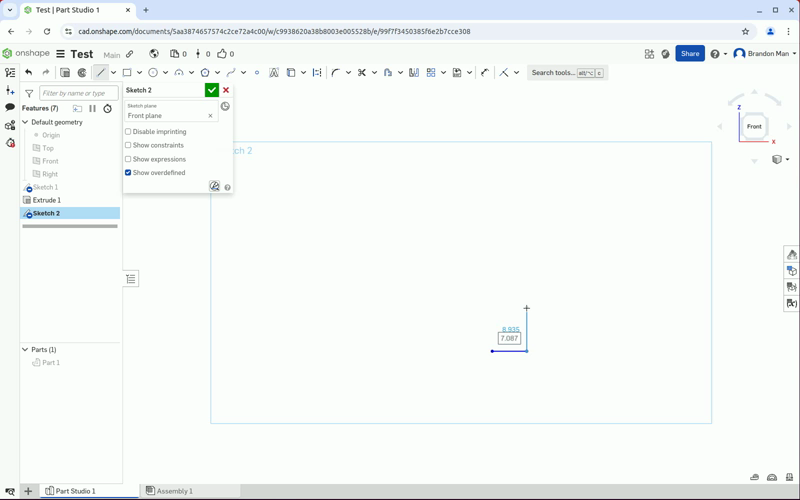
key_down(shift)
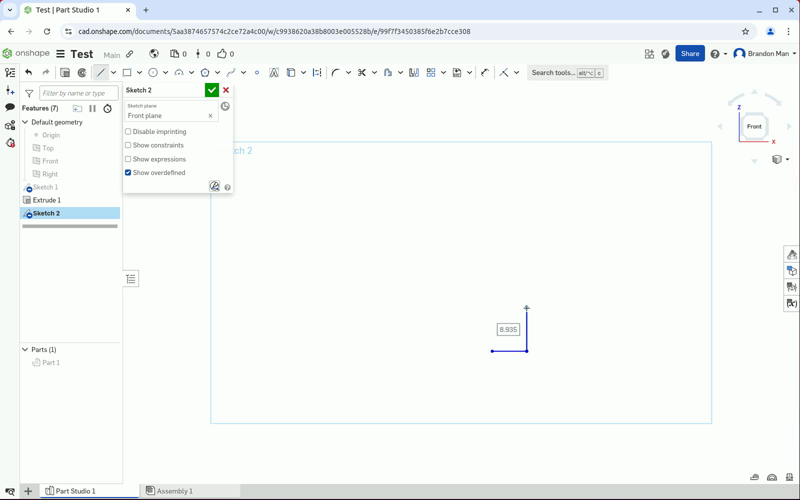
mouse_move(556, 307)
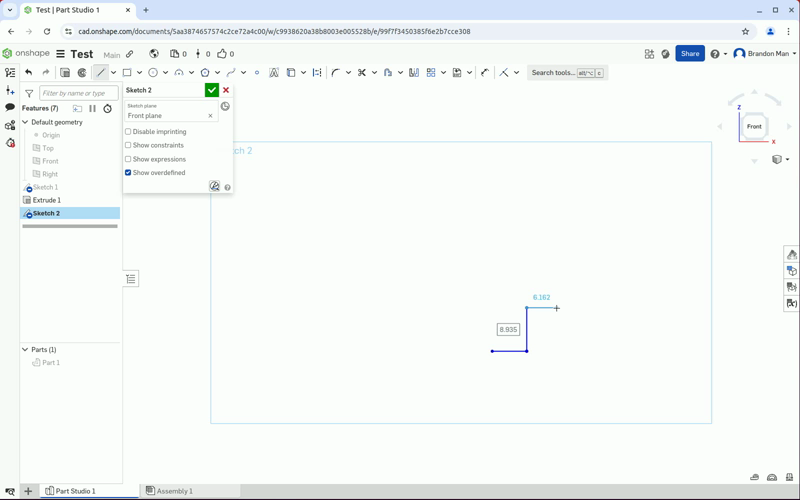
mouse_move(492, 307)
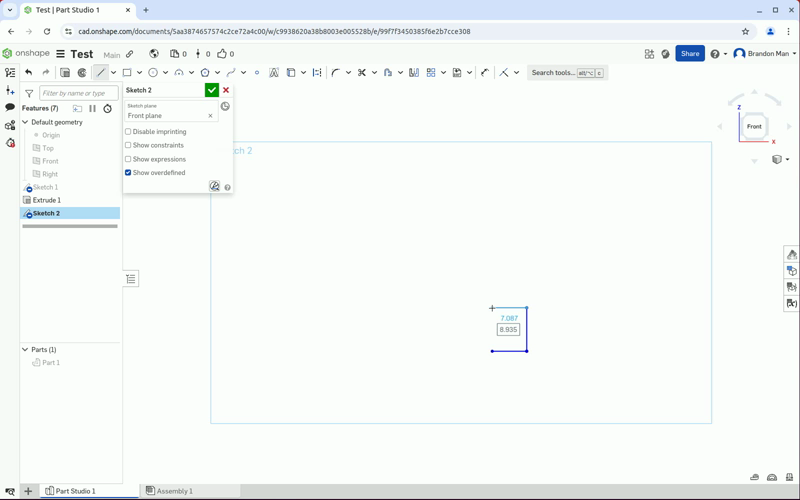
click(492, 307)
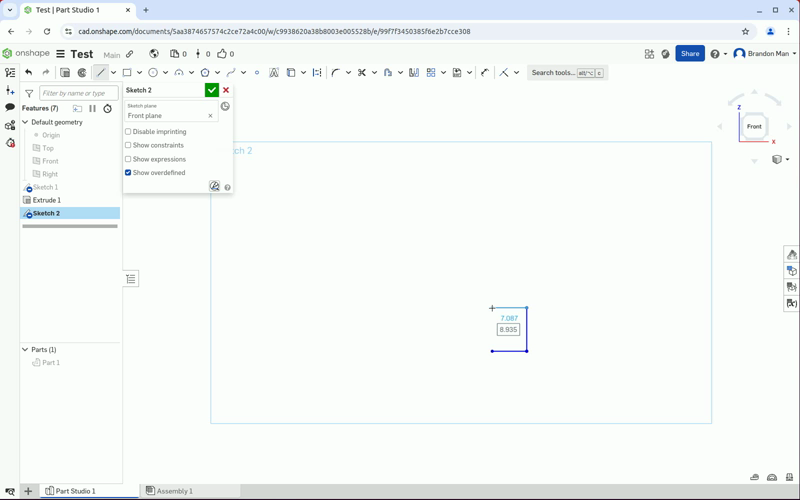
key_up(shift)
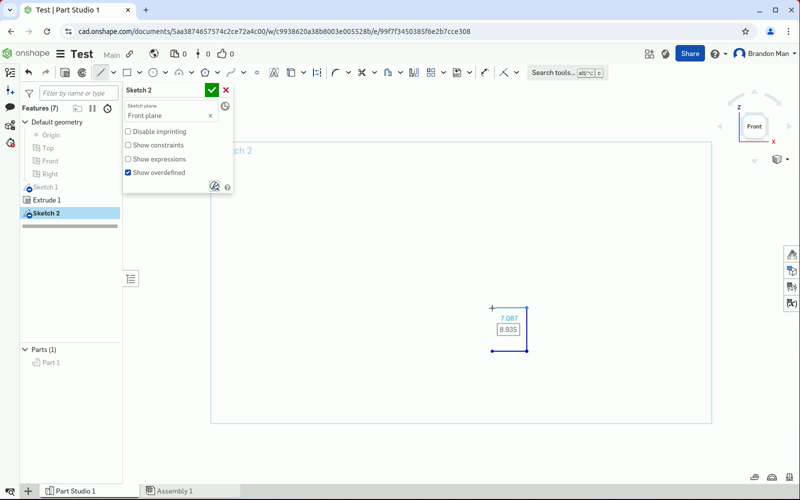
mouse_move(522, 307)
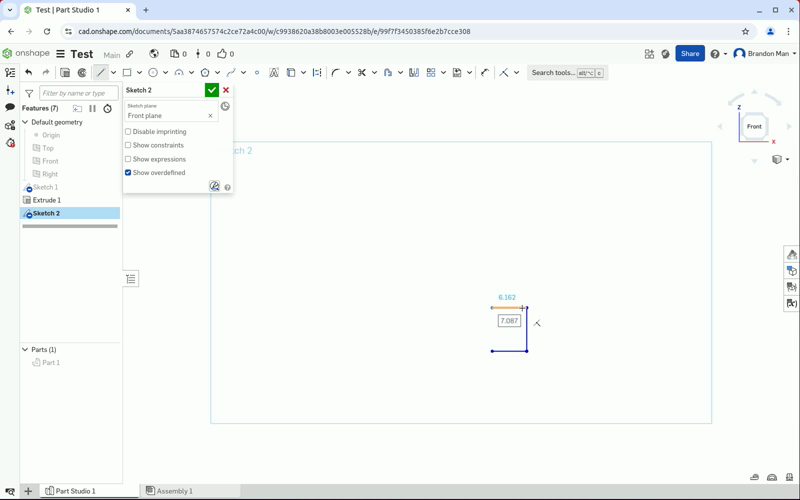
key_down(shift)
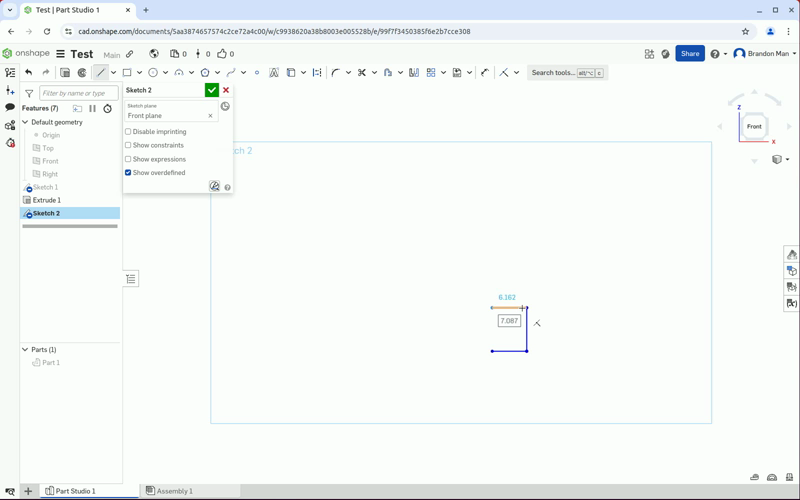
mouse_move(492, 351)
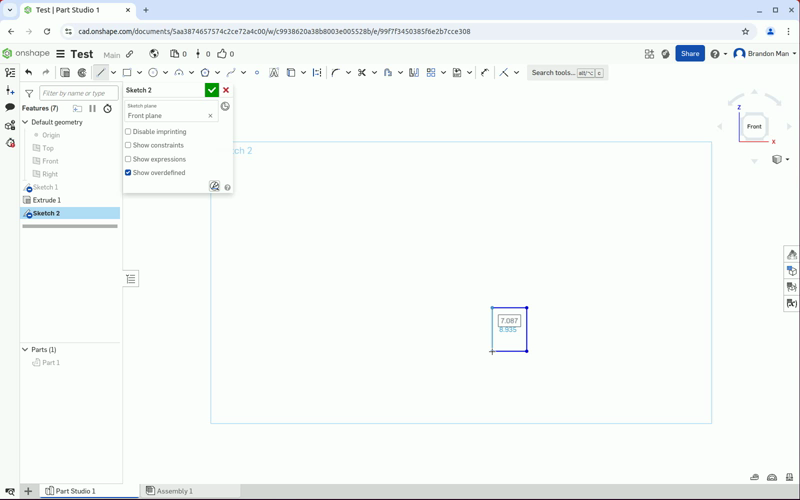
key_up(shift)
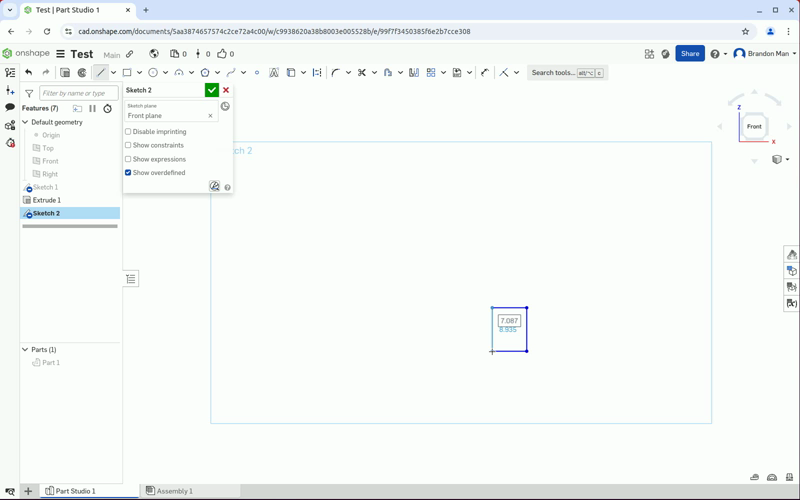
click(492, 351)
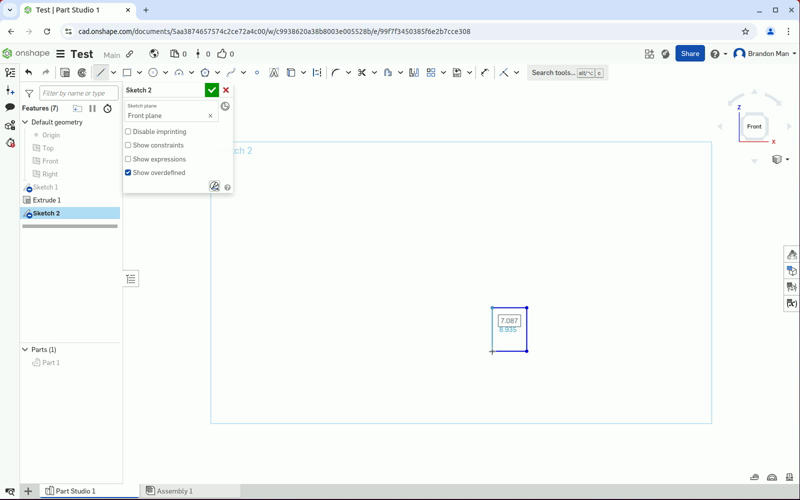
key(esc)
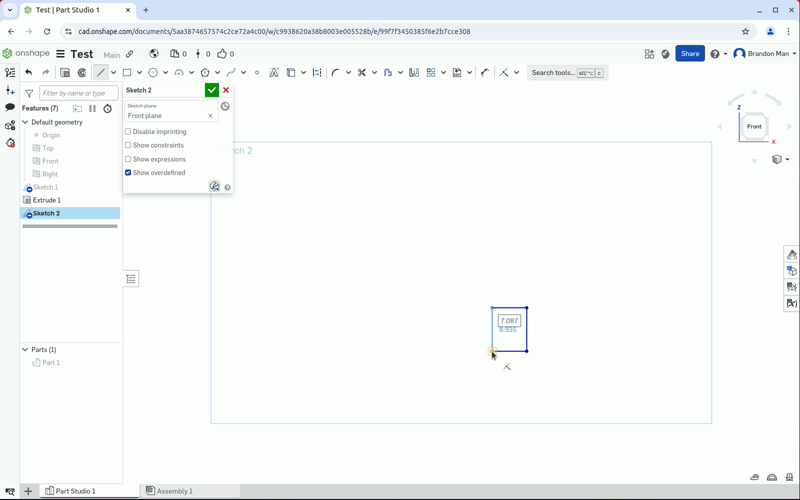
mouse_move(520, 322)
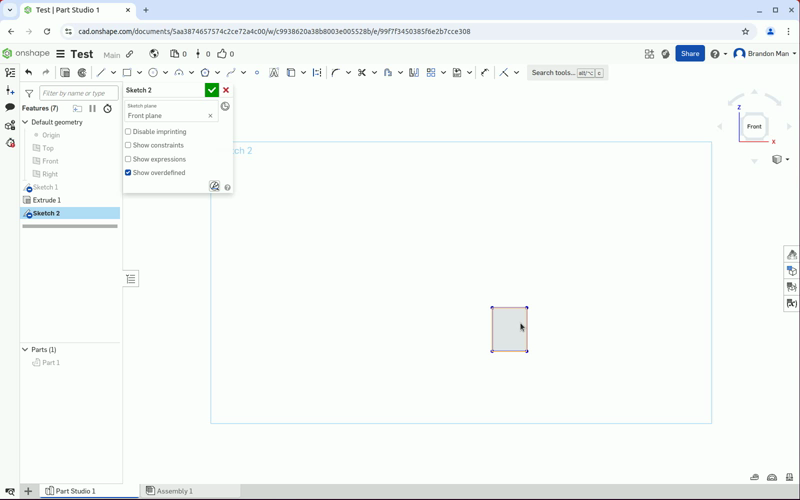
scroll(6)
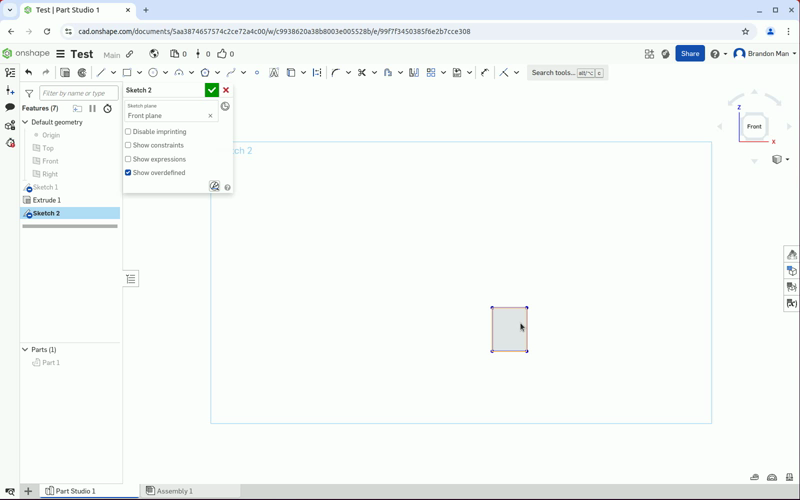
scroll(6)
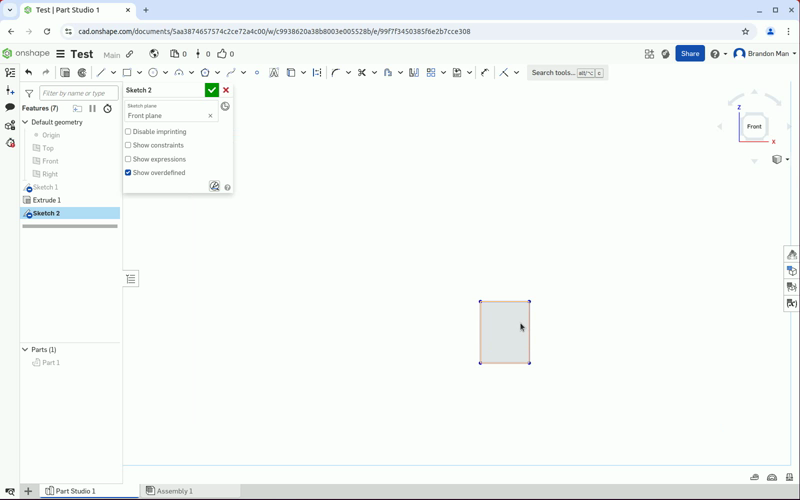
scroll(6)
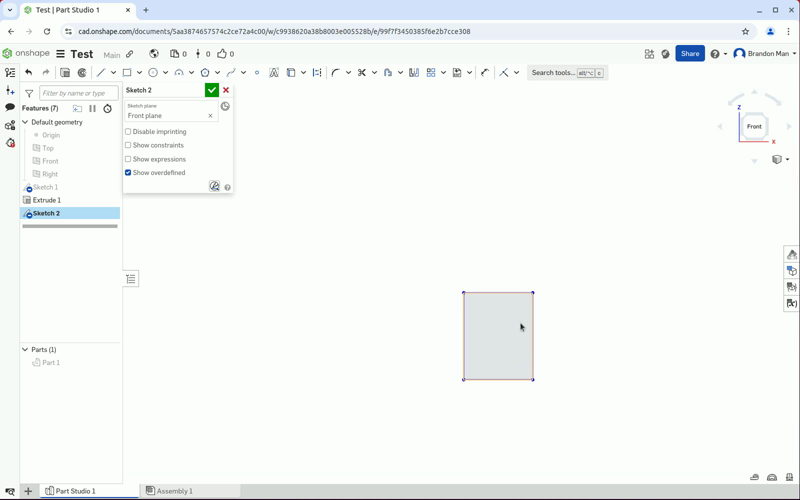
scroll(6)
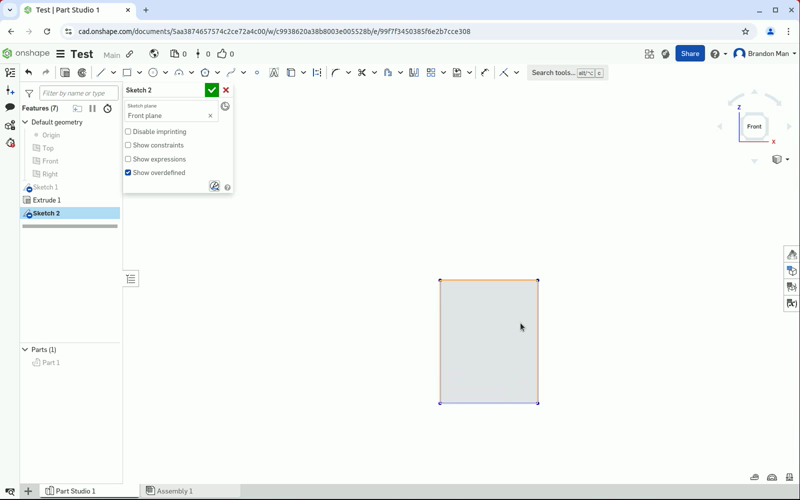
scroll(6)
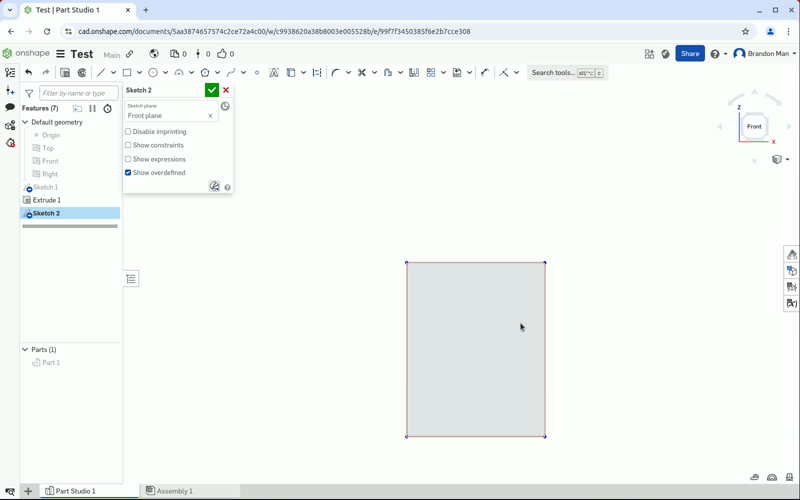
scroll(6)
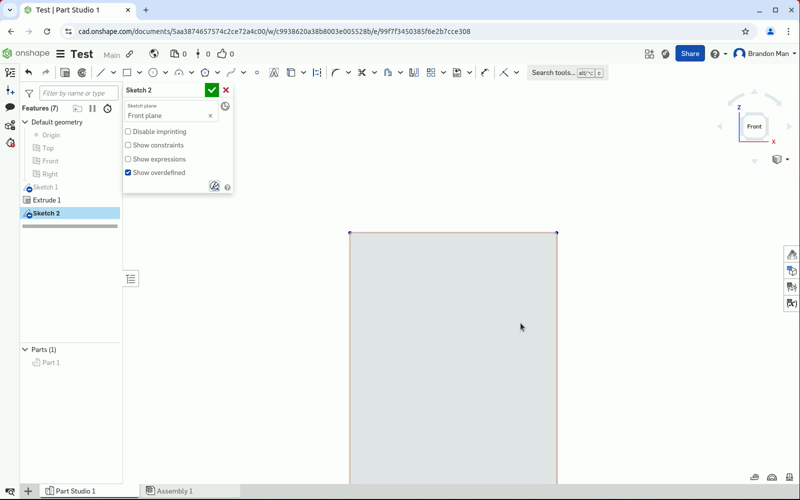
scroll(6)
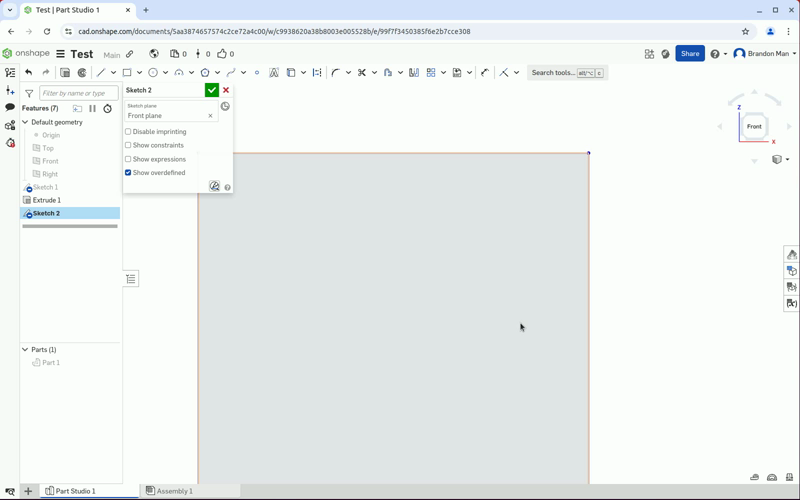
click(520, 322)
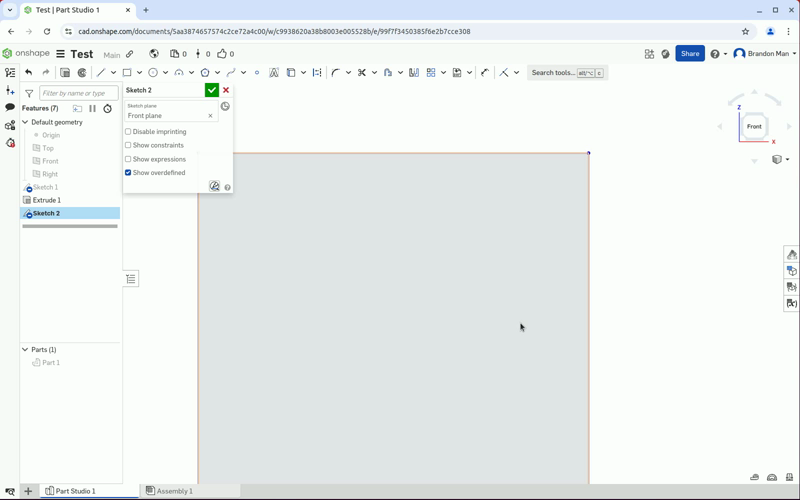
scroll(-6)
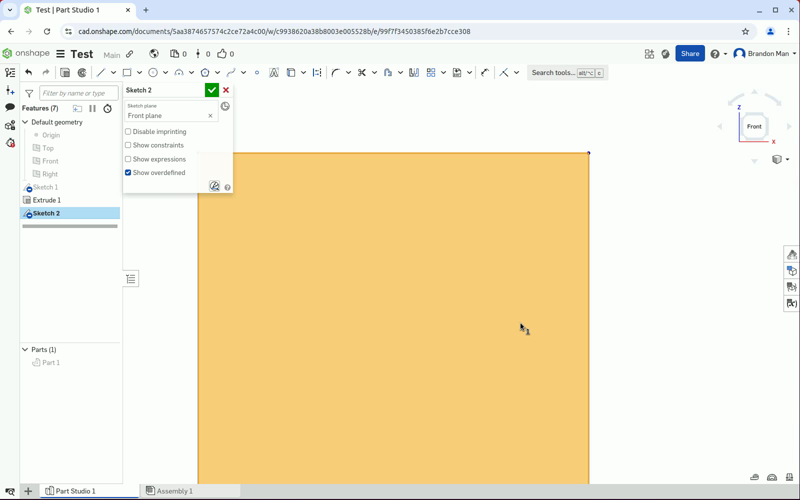
scroll(-6)
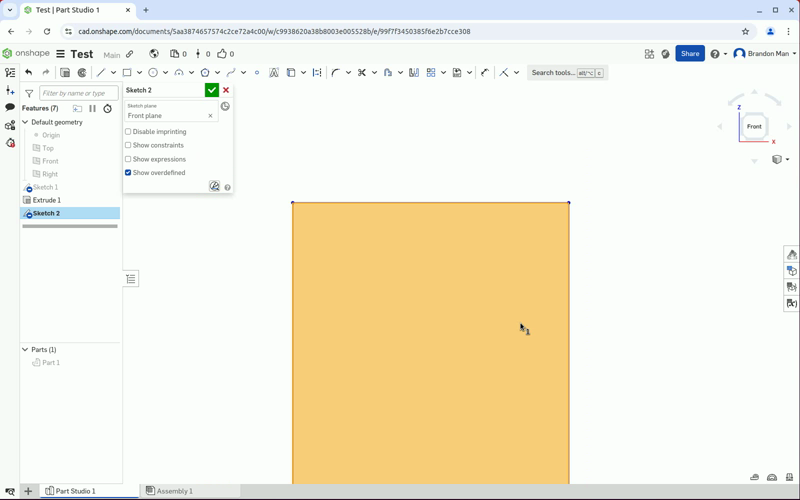
scroll(-6)
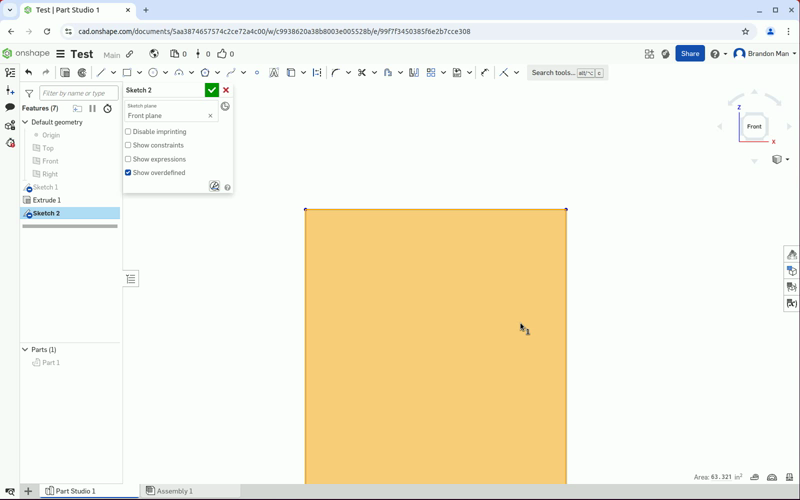
scroll(-6)
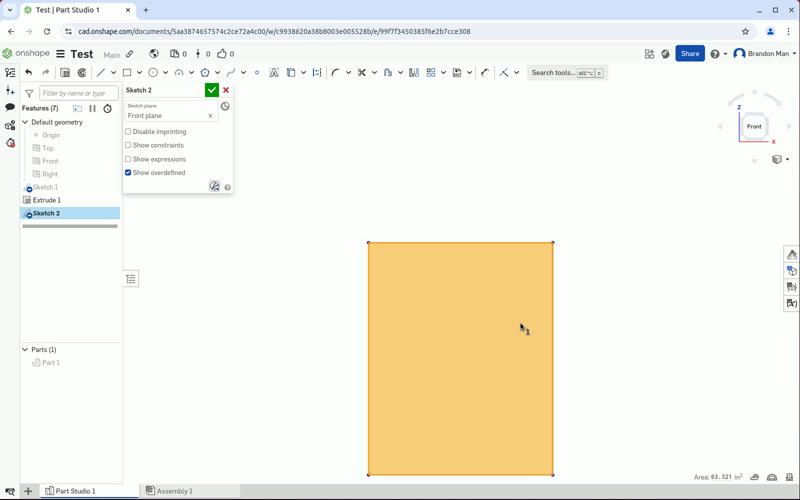
scroll(-6)
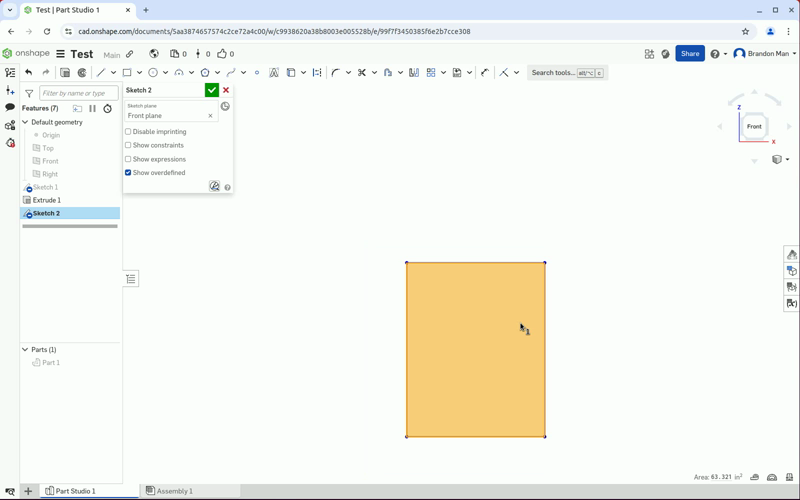
scroll(-6)
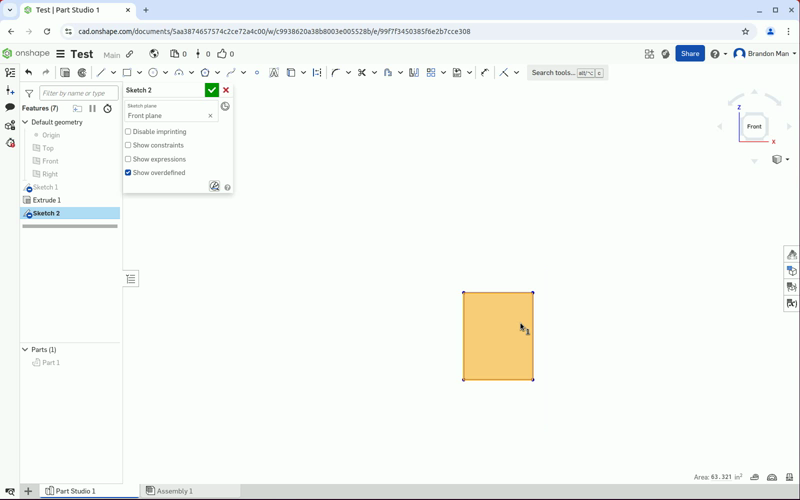
scroll(-6)
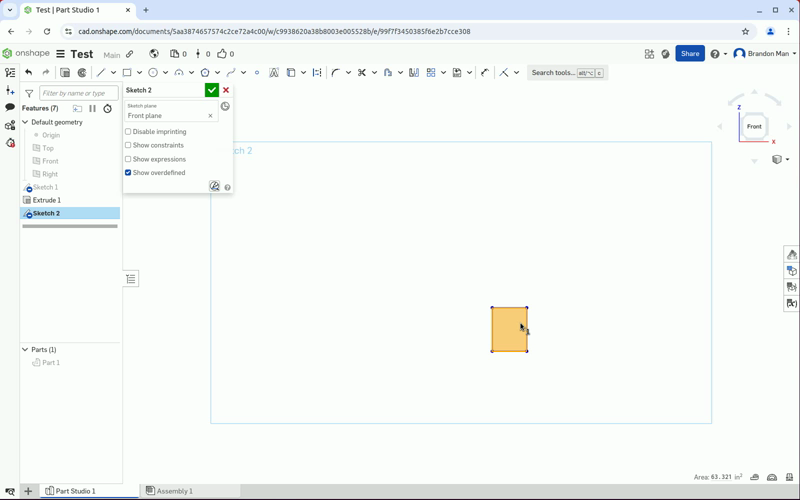
mouse_move(73, 352)
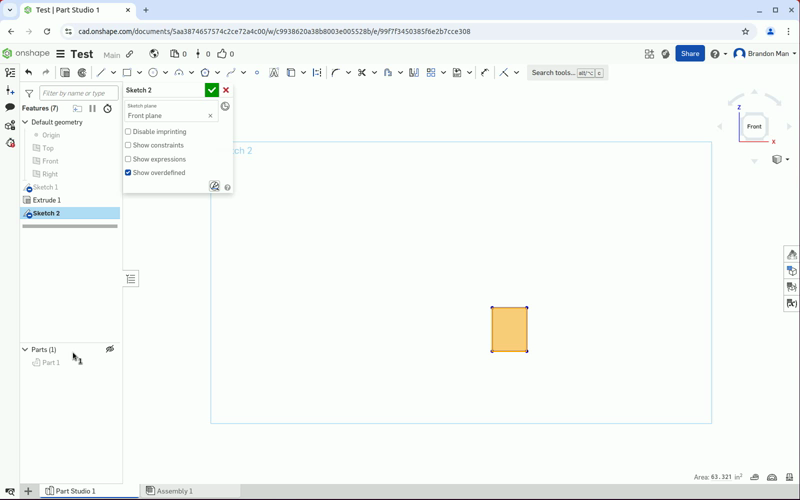
key(shift+y)
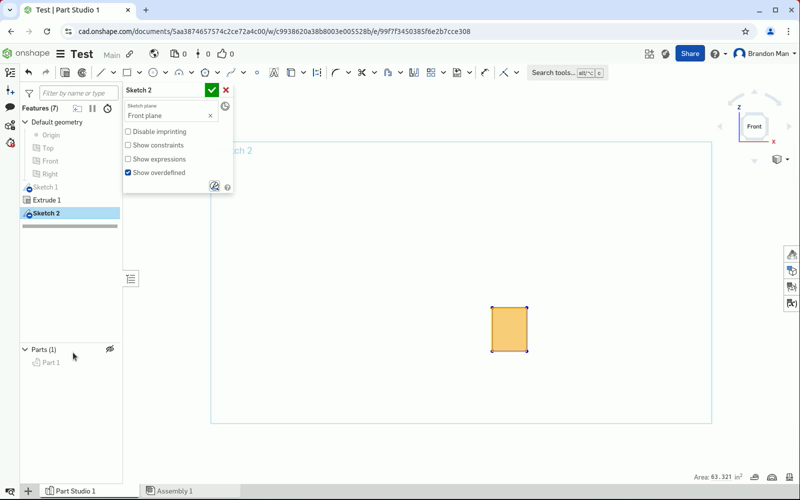
key(shift+e)
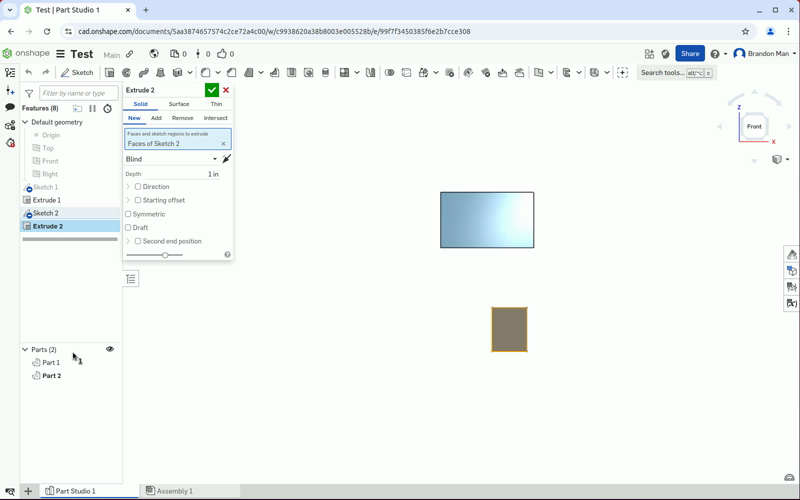
mouse_move(143, 106)
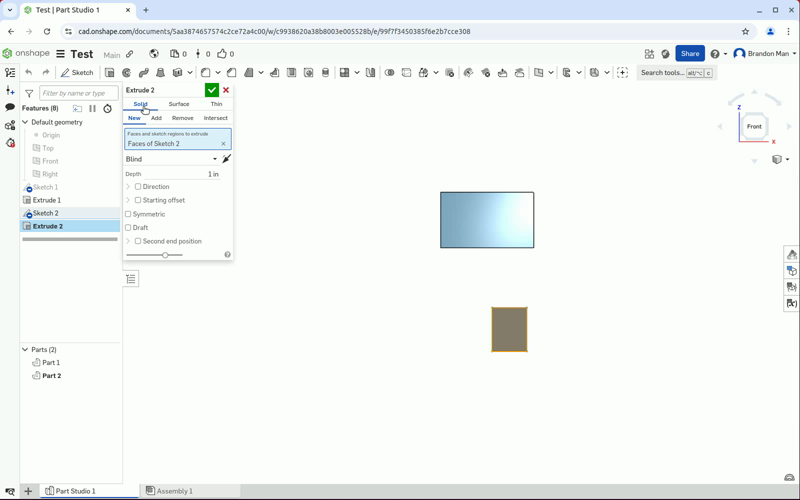
click(143, 106)
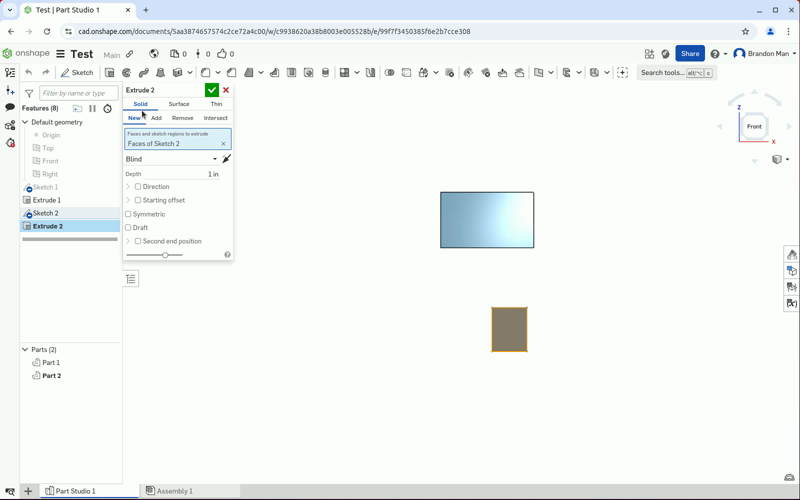
mouse_move(137, 120)
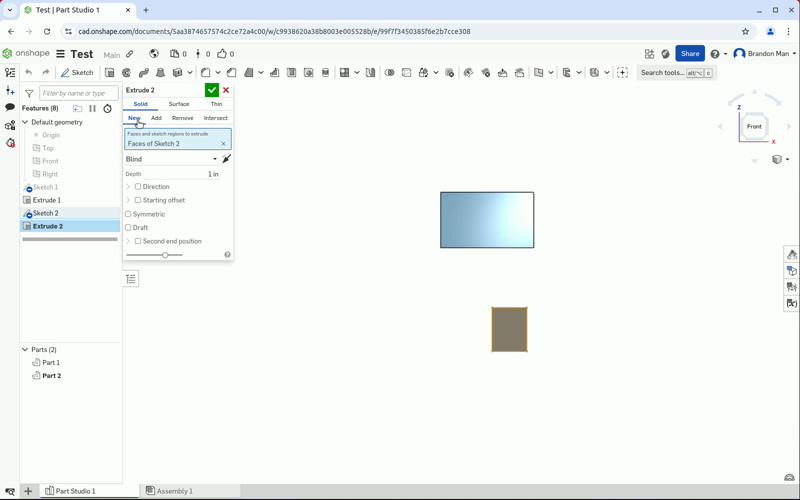
click(137, 120)
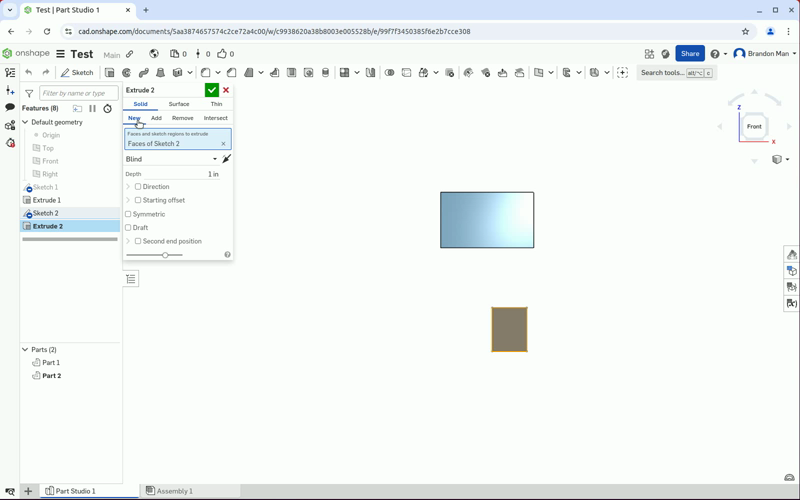
key(tab, 4)
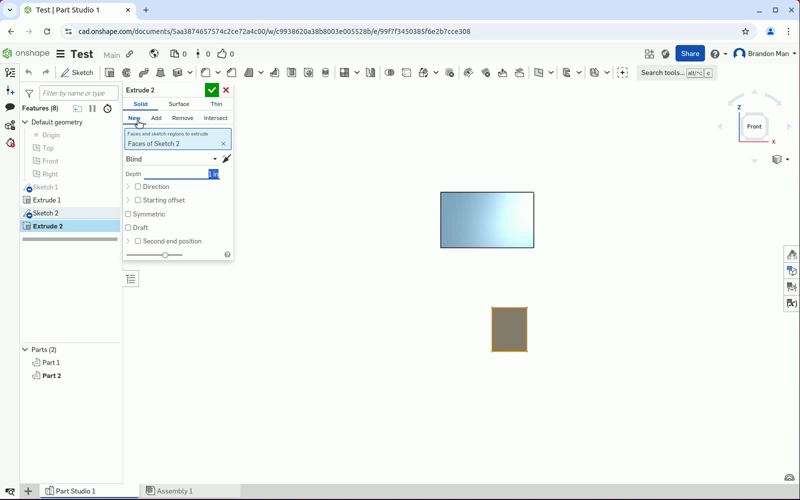
text(5.296)
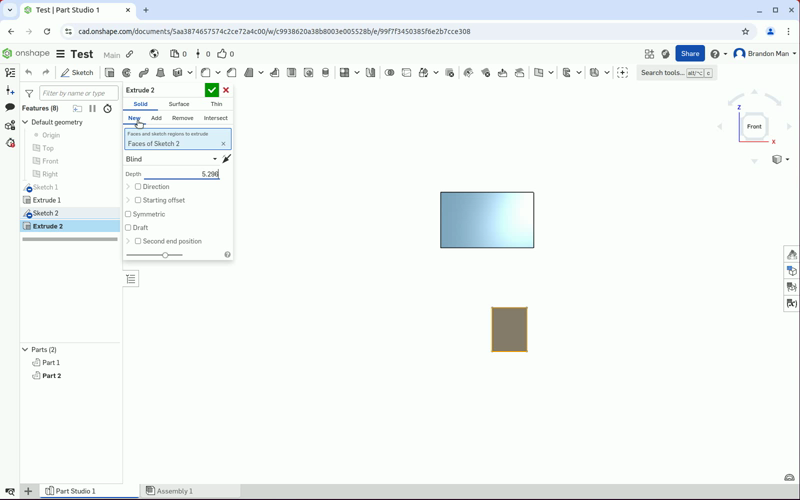
key(enter)
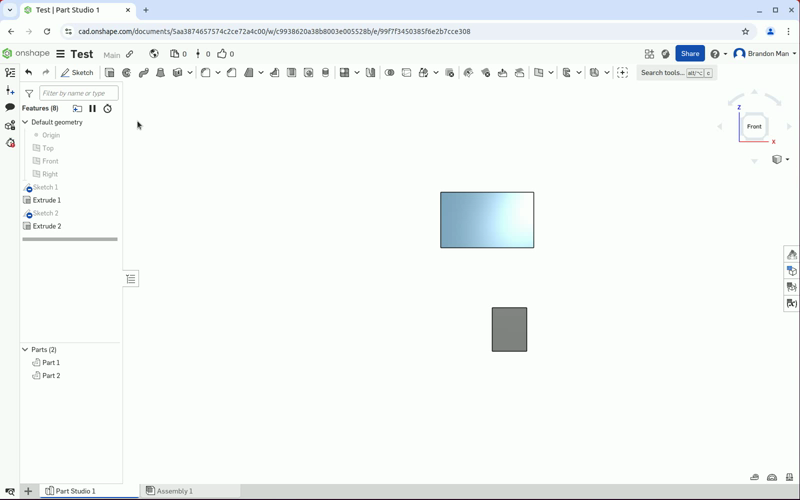
key(shift+h)
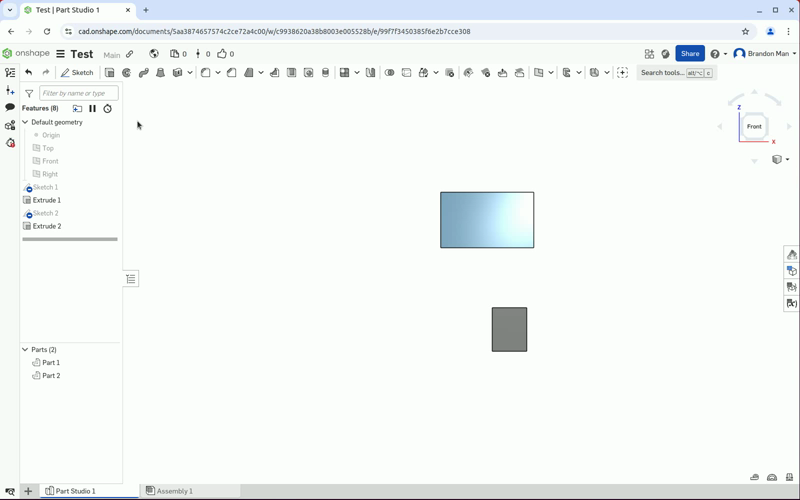
key(shift+h)
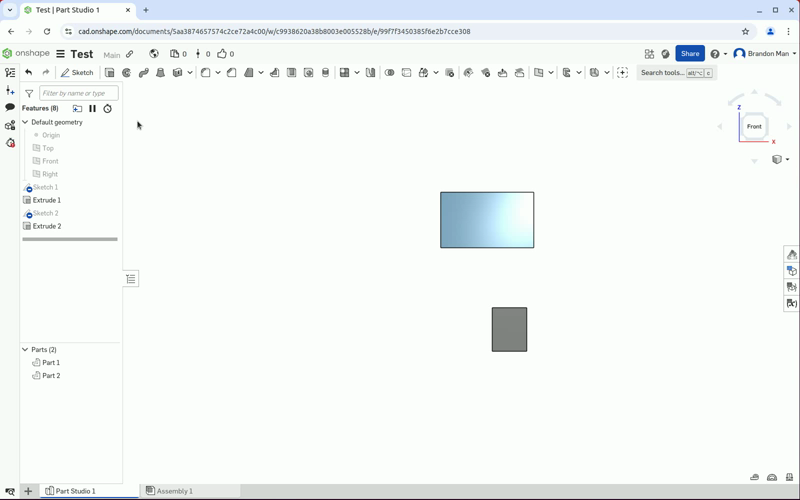
mouse_move(73, 189)
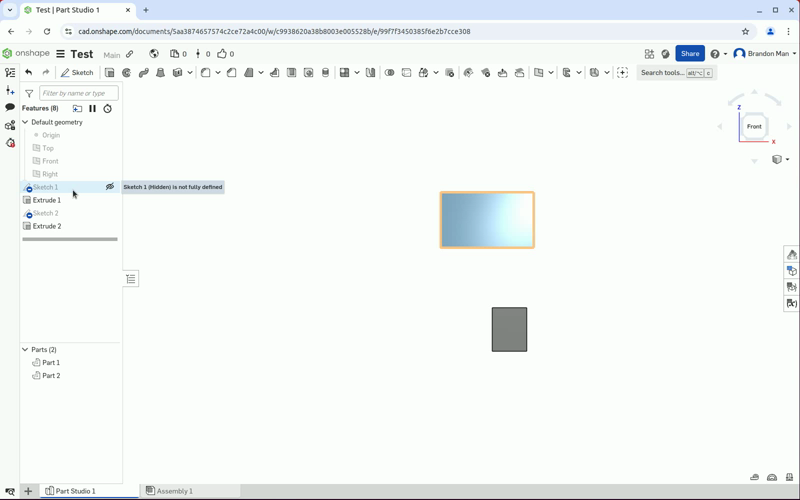
click(73, 189)
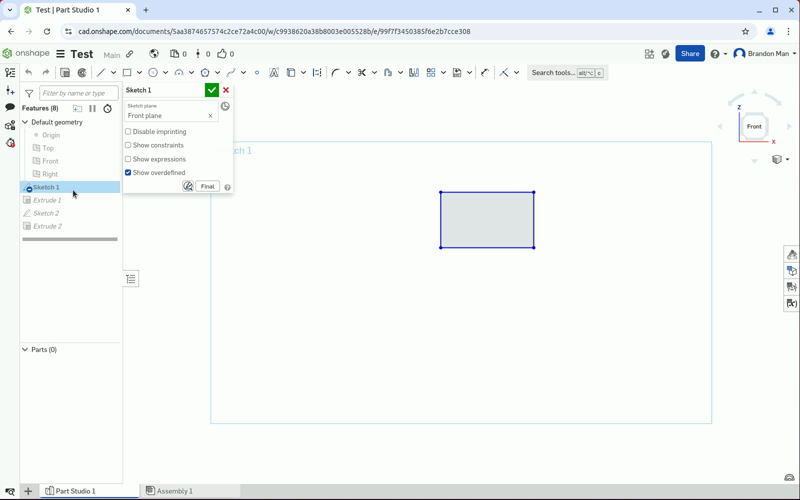
mouse_move(229, 92)
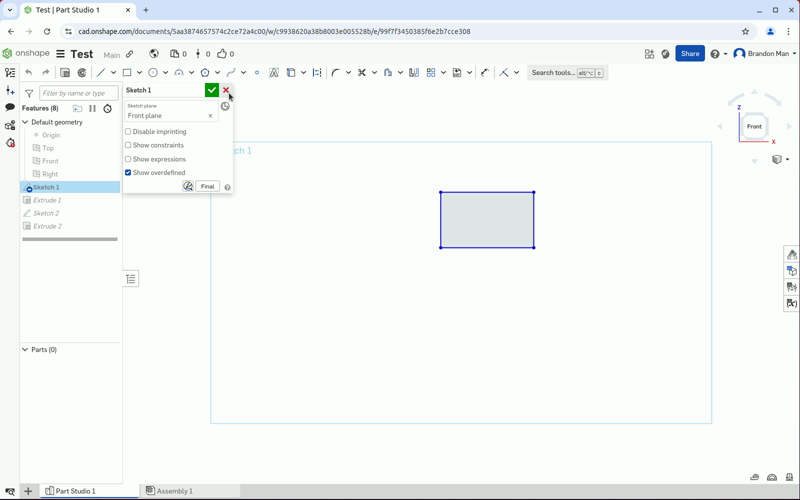
click(229, 92)
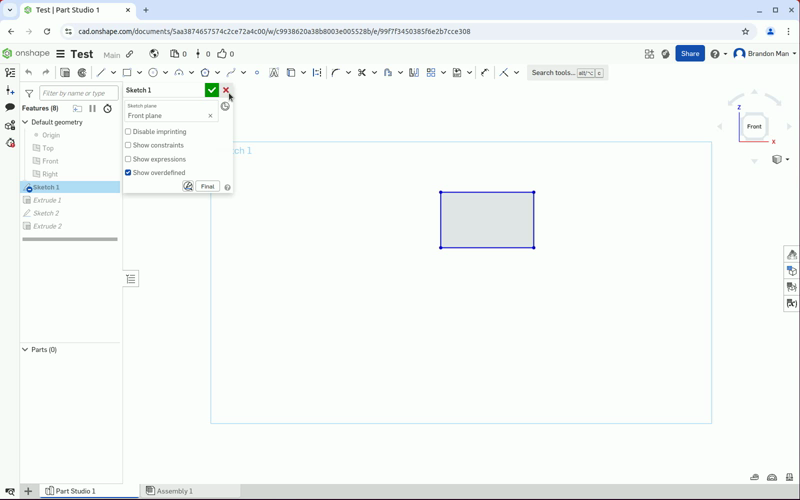
key(shift+s)
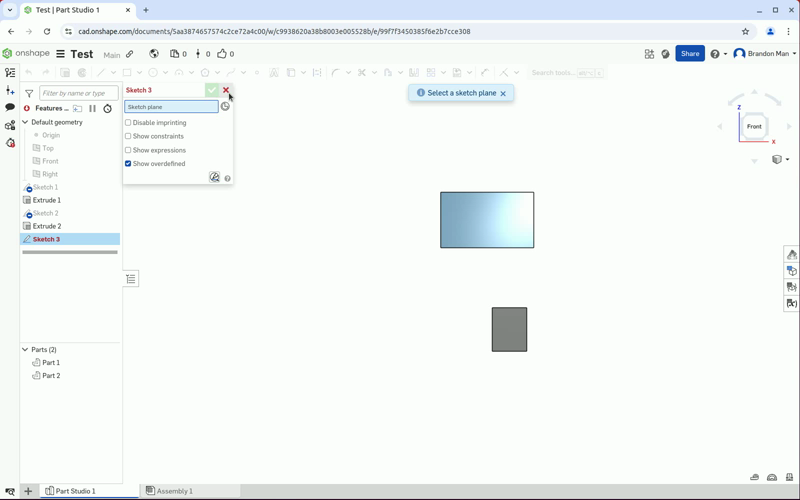
mouse_move(73, 163)
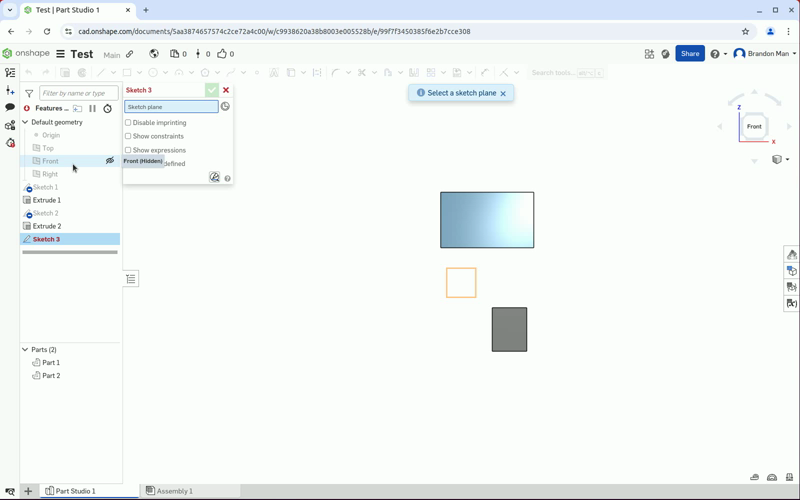
click(73, 163)
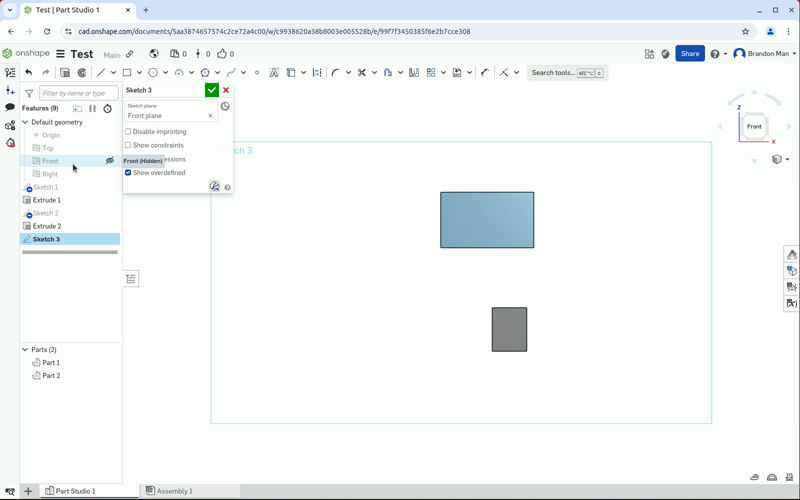
mouse_move(73, 352)
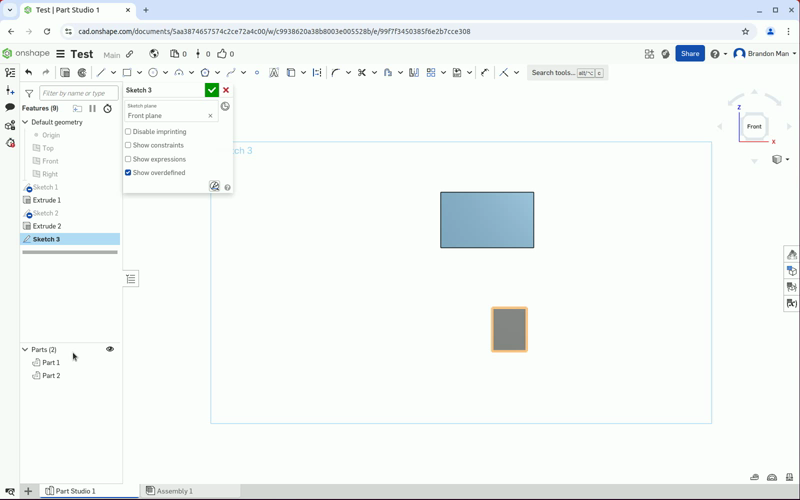
key(y)
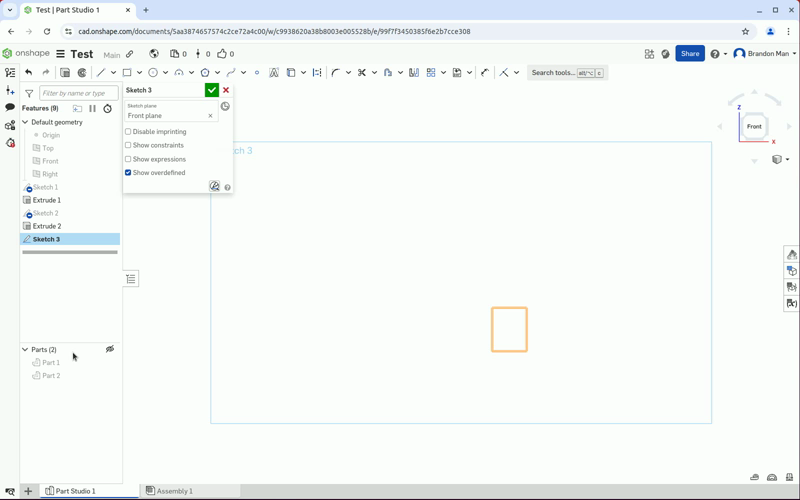
key(l)
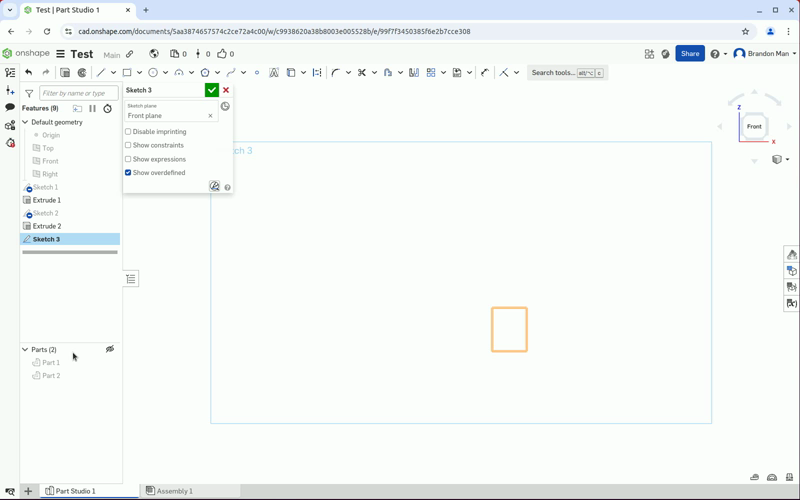
key_down(shift)
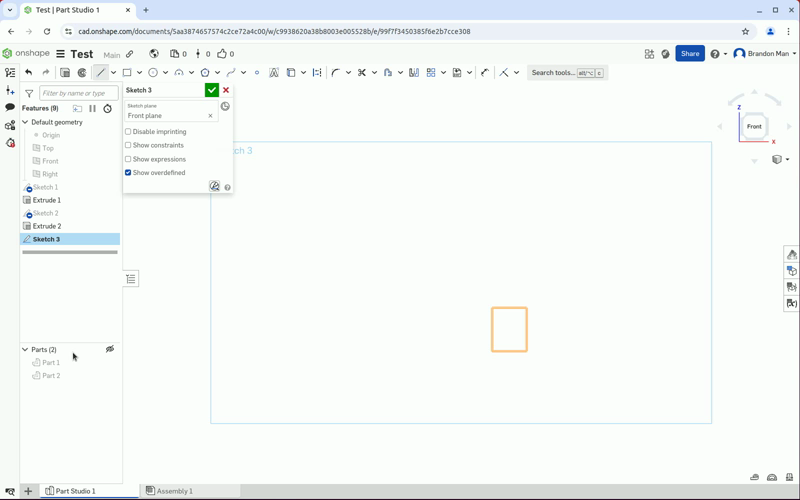
mouse_move(407, 383)
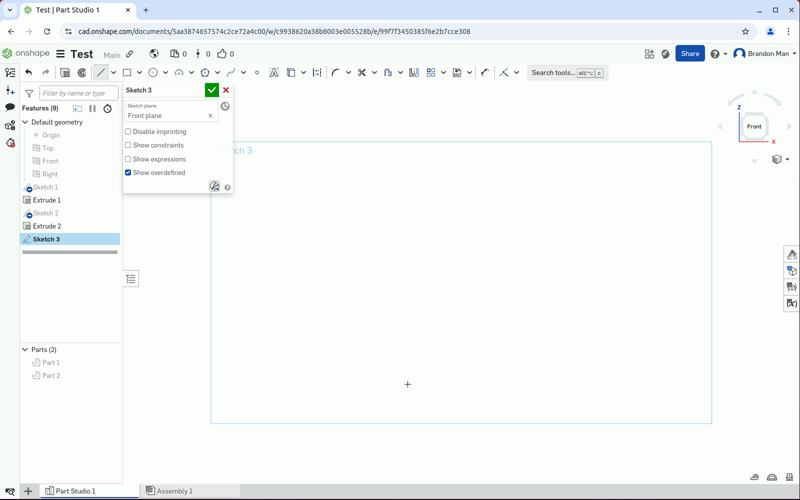
click(407, 383)
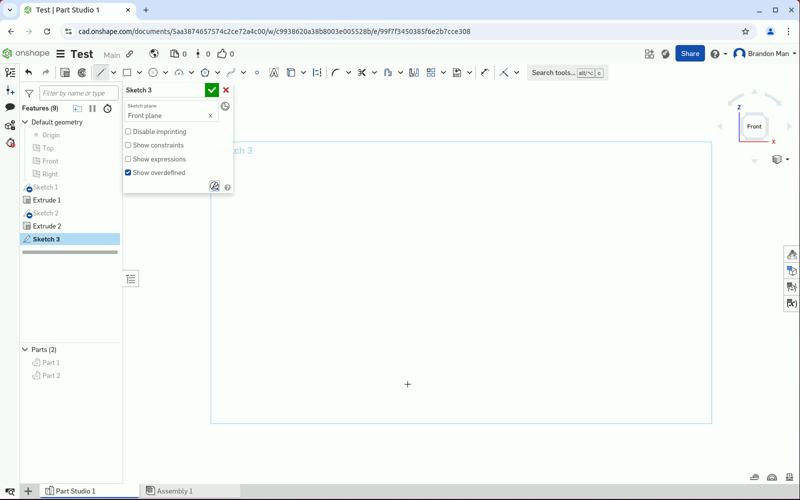
key_up(shift)
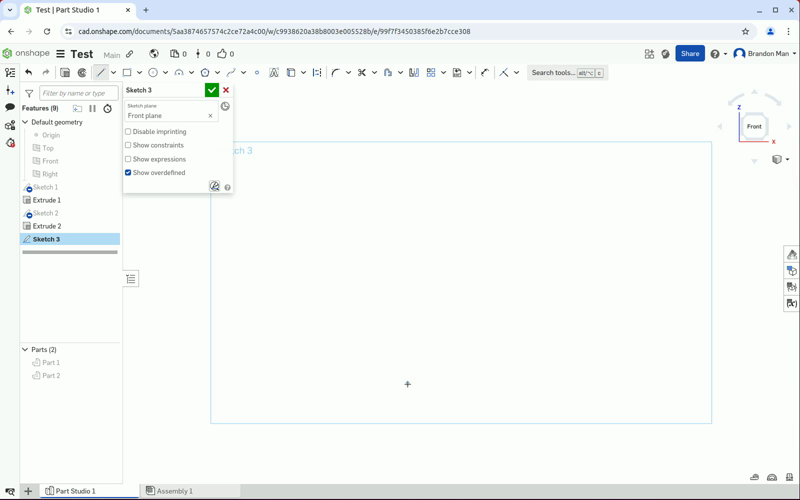
key_down(shift)
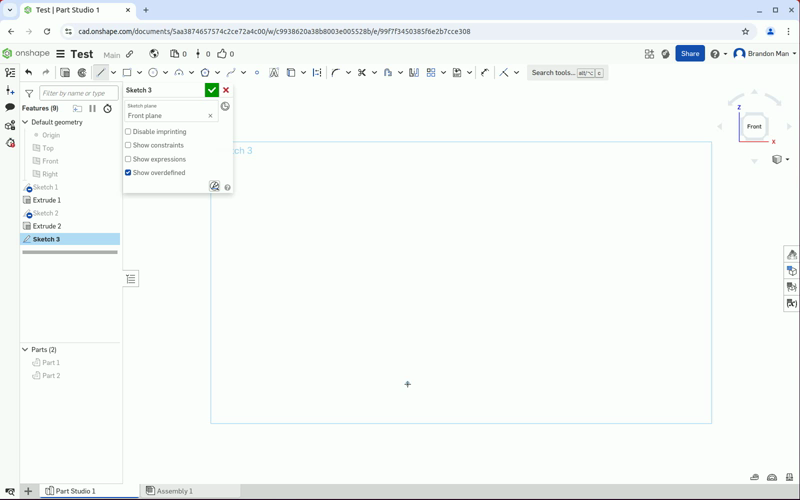
mouse_move(437, 383)
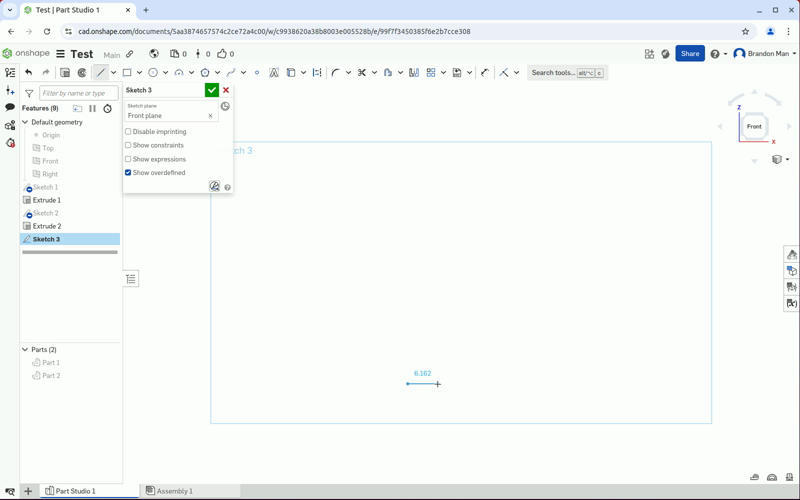
mouse_move(453, 383)
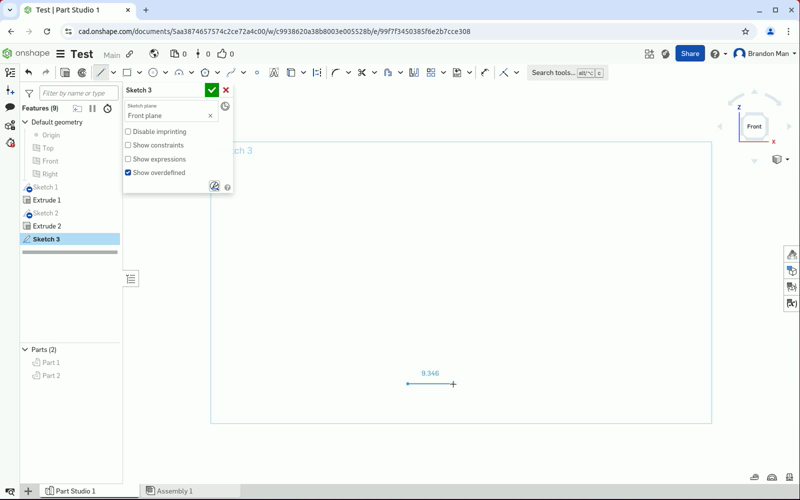
click(453, 383)
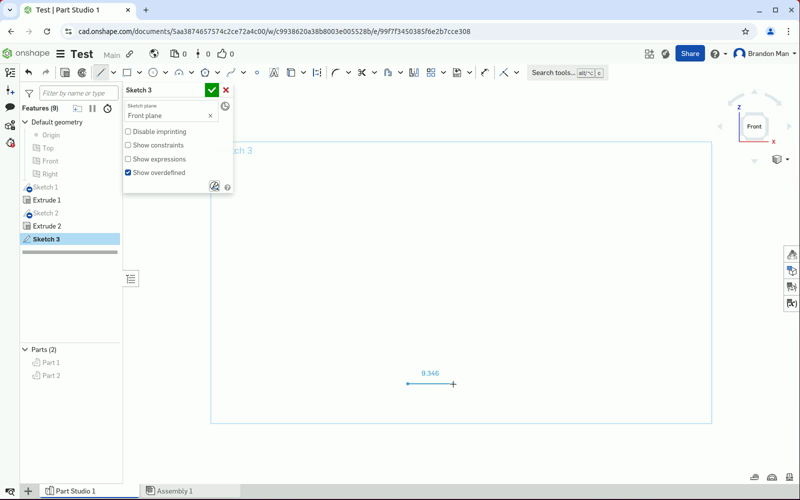
key_up(shift)
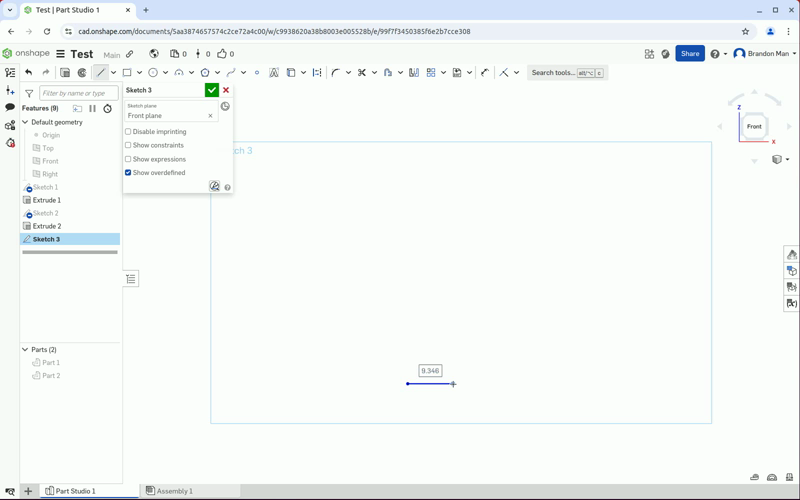
key_down(shift)
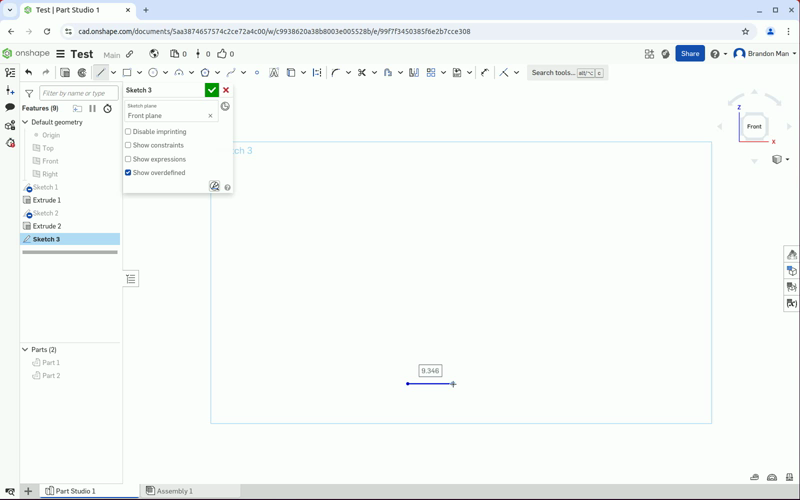
mouse_move(453, 322)
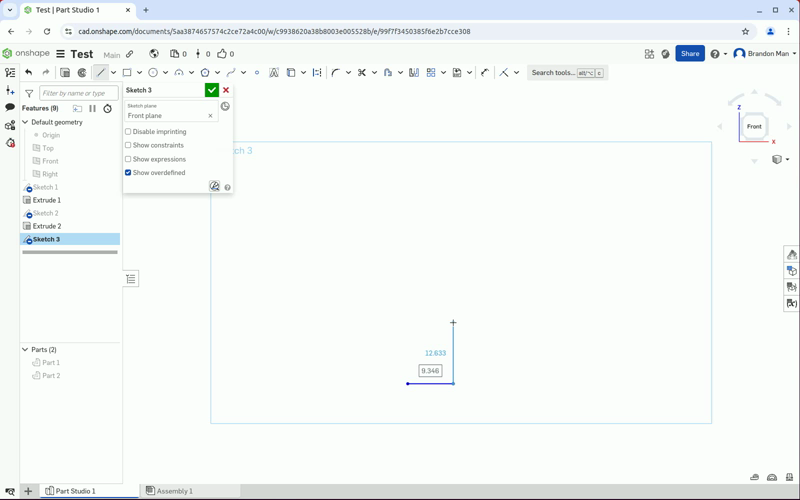
click(453, 322)
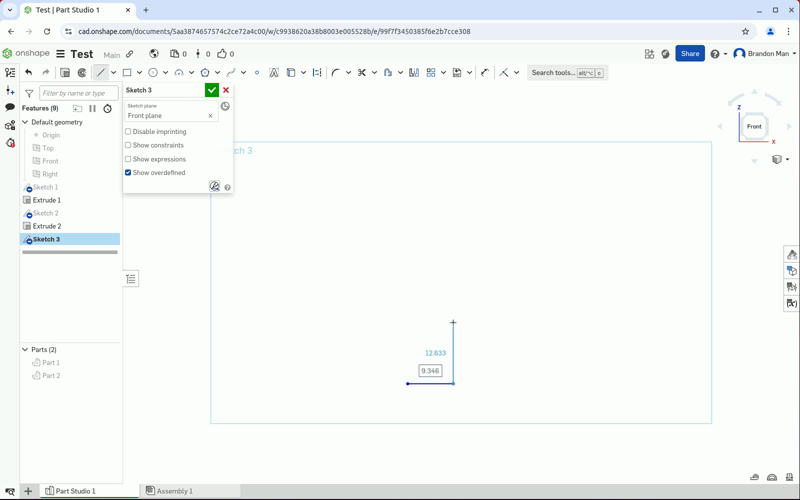
key_up(shift)
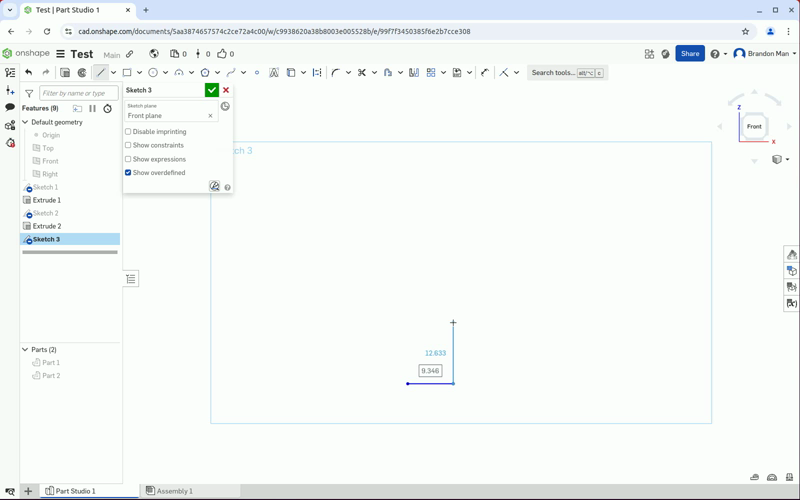
key_down(shift)
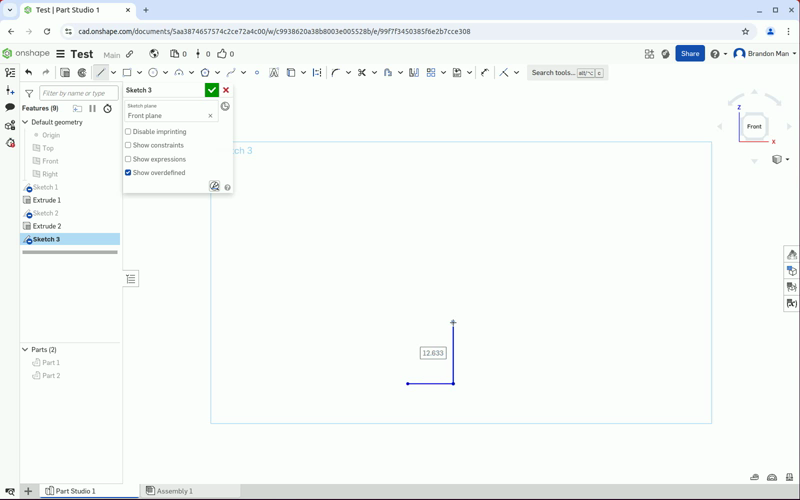
mouse_move(483, 322)
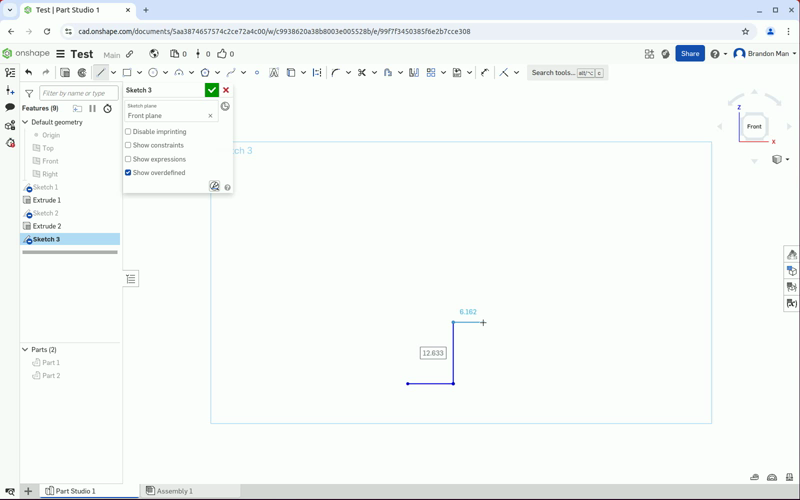
mouse_move(407, 322)
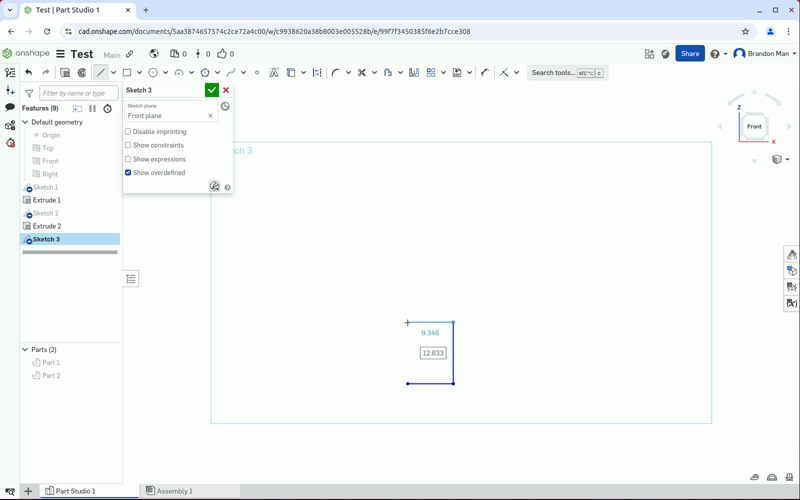
click(407, 322)
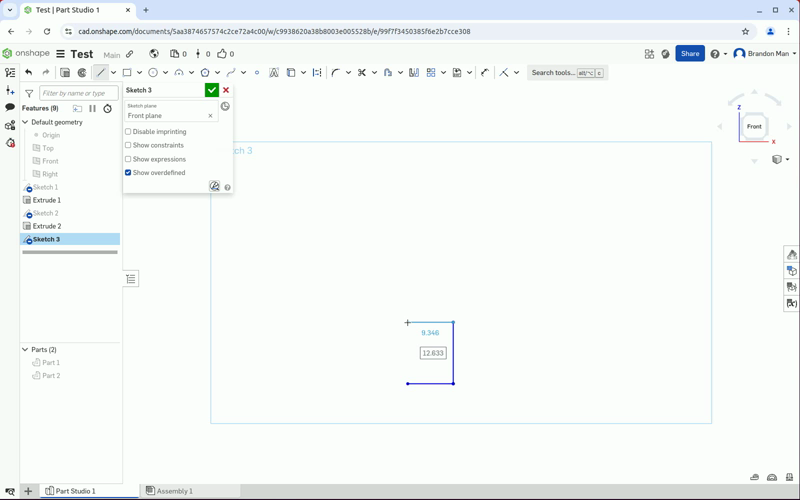
key_up(shift)
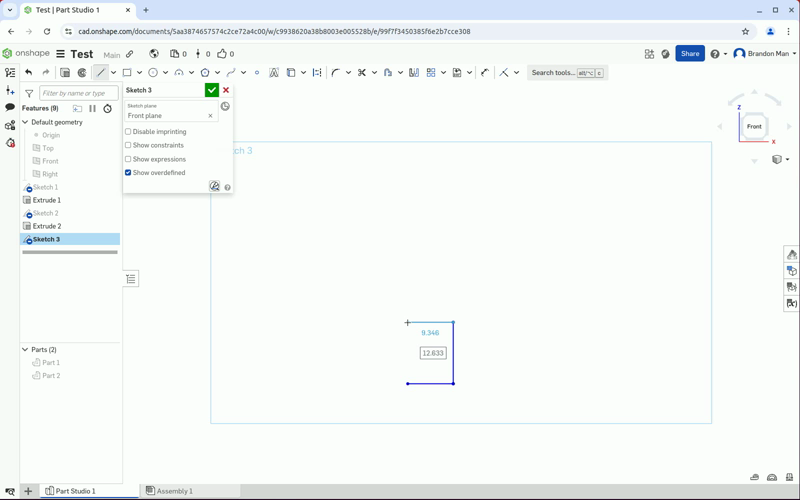
key_down(shift)
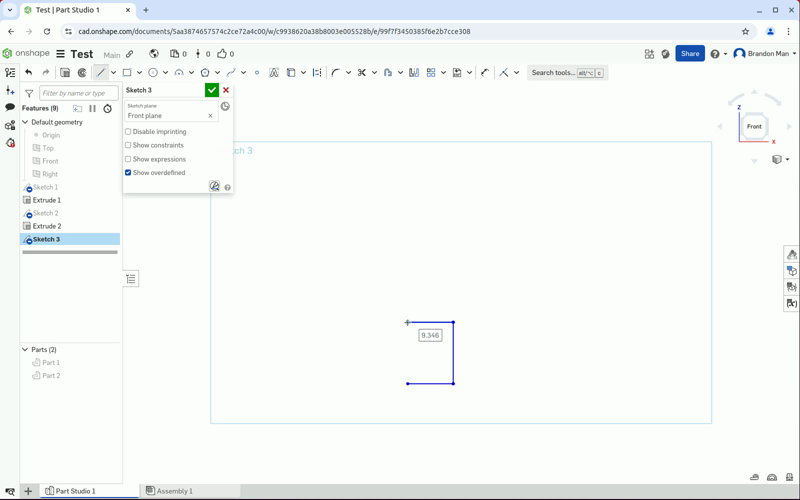
mouse_move(407, 383)
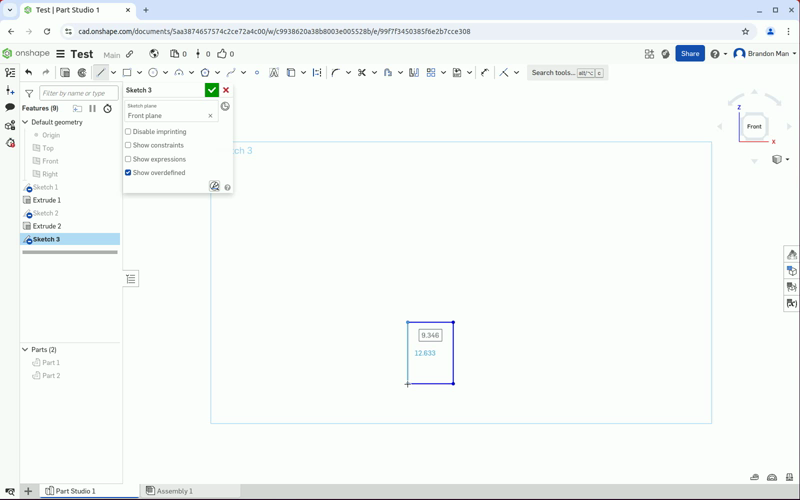
key_up(shift)
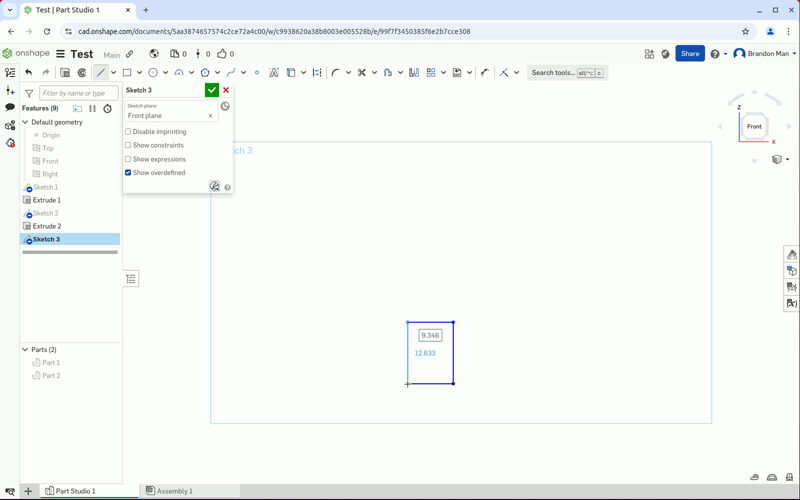
click(407, 383)
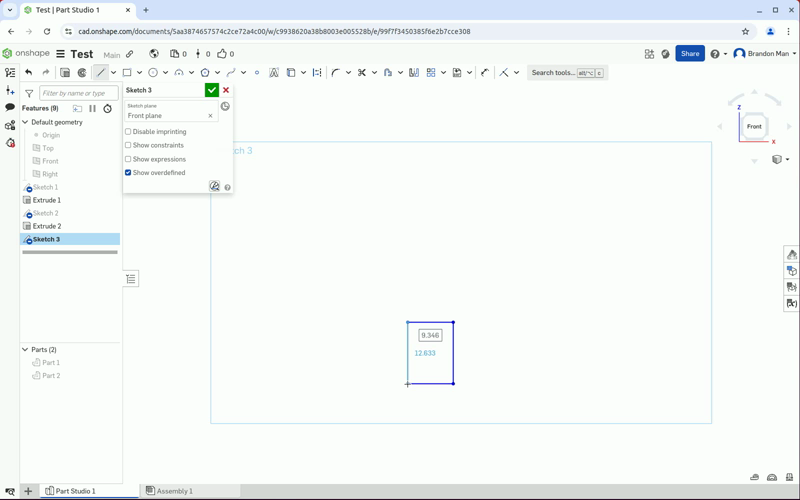
key(esc)
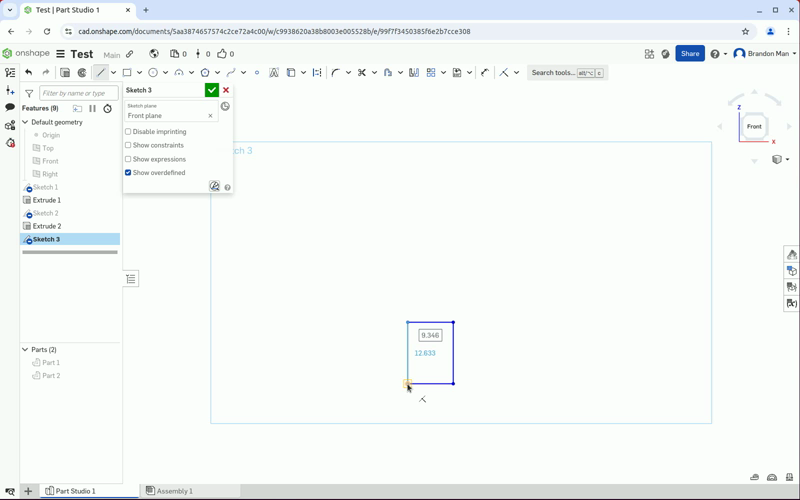
mouse_move(444, 324)
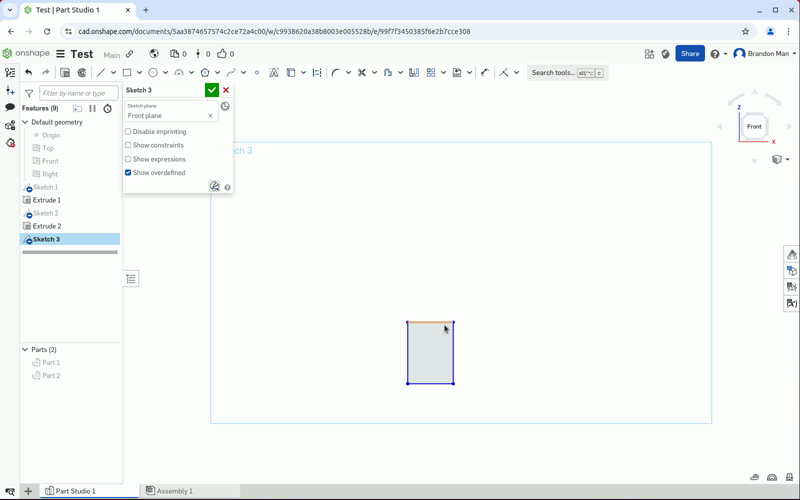
click(444, 324)
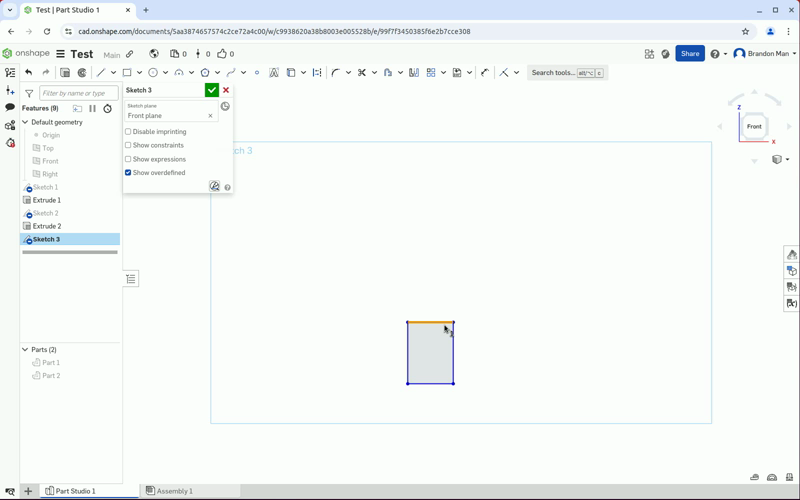
mouse_move(73, 352)
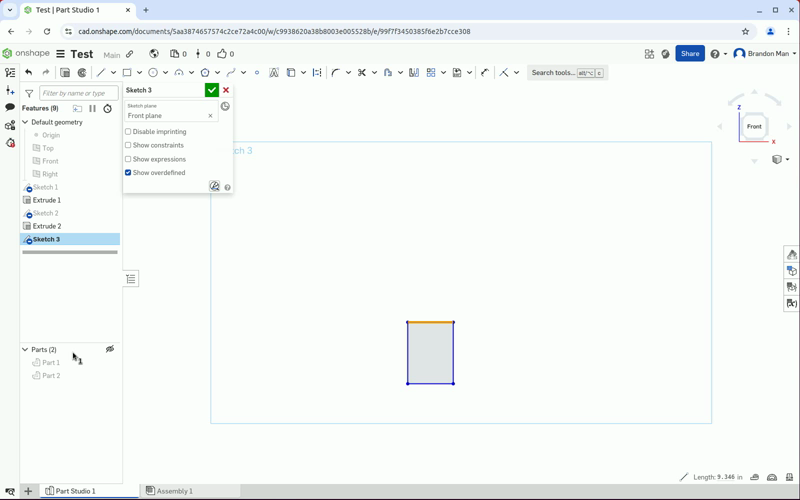
key(shift+y)
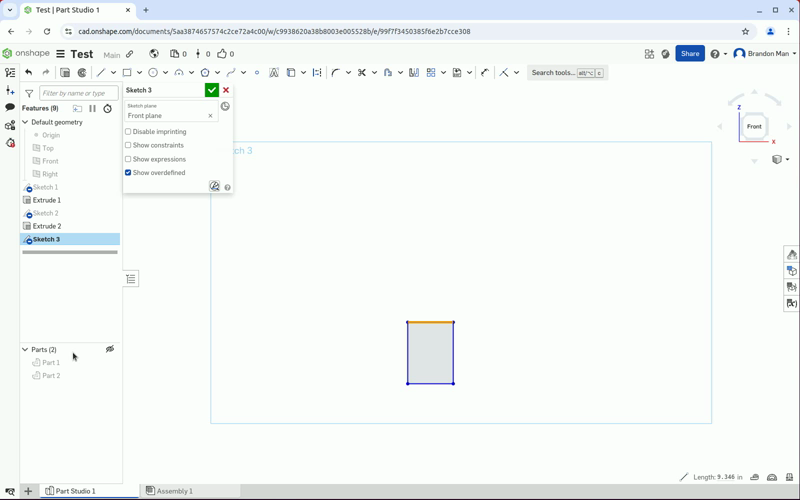
key(shift+e)
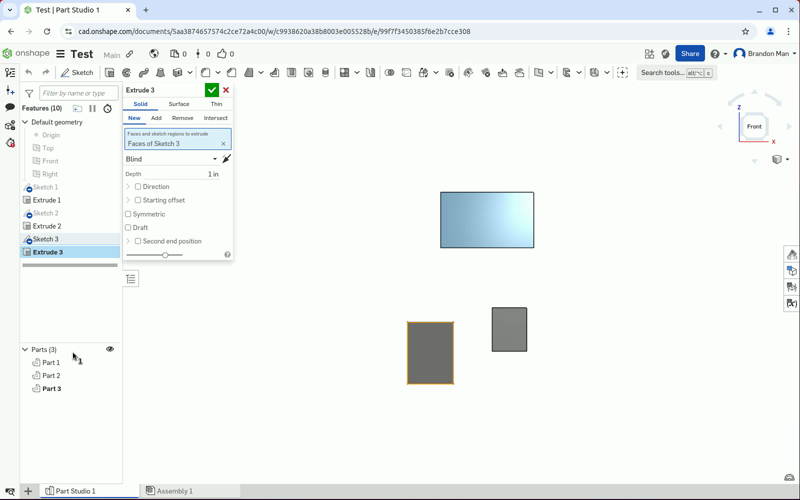
mouse_move(143, 106)
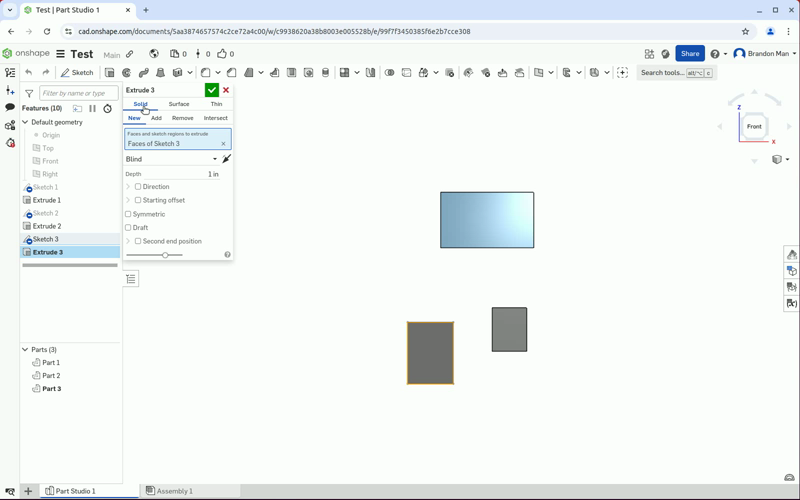
click(143, 106)
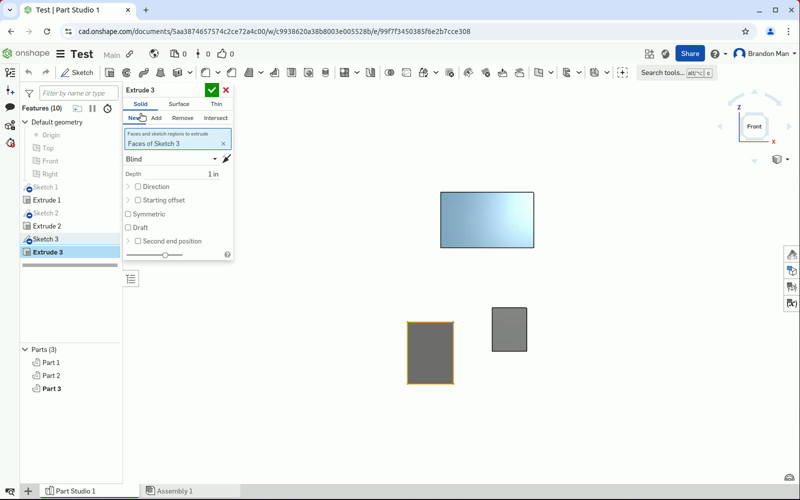
mouse_move(137, 120)
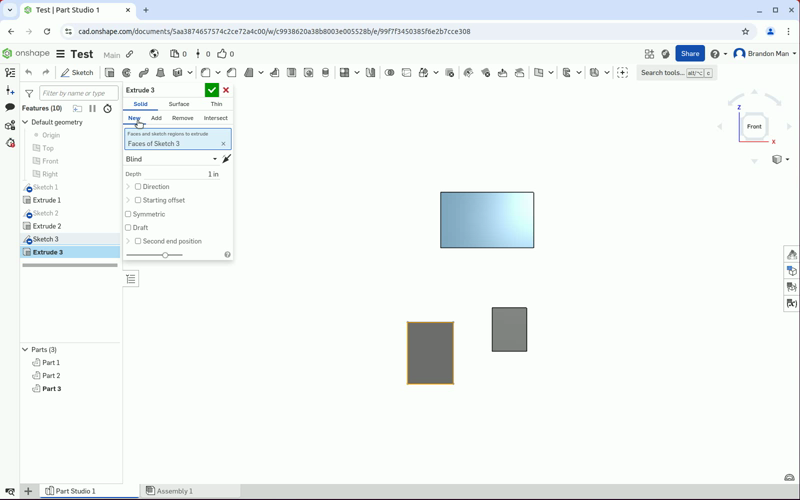
click(137, 120)
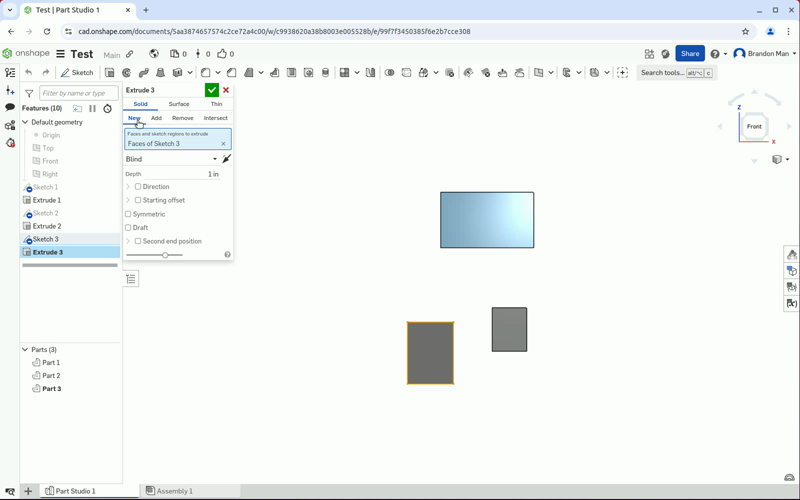
key(tab, 4)
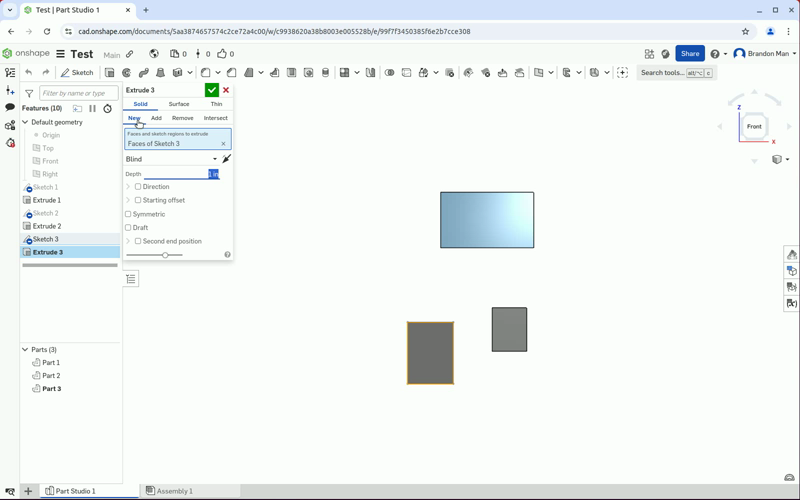
text(5.296)
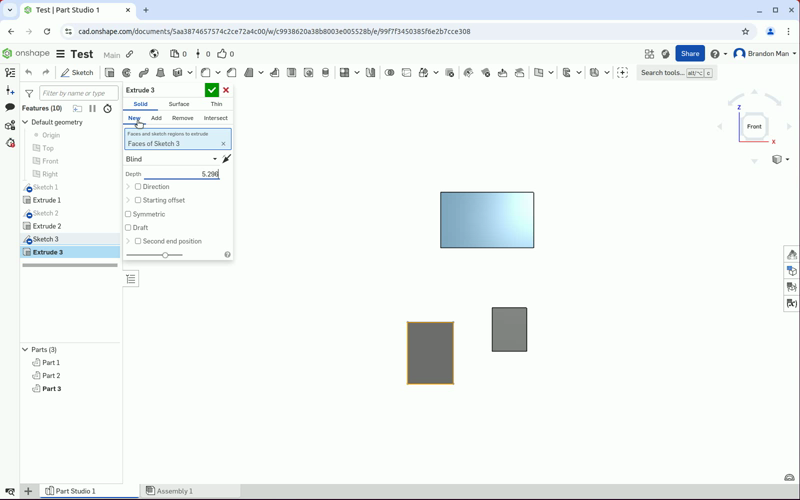
key(enter)
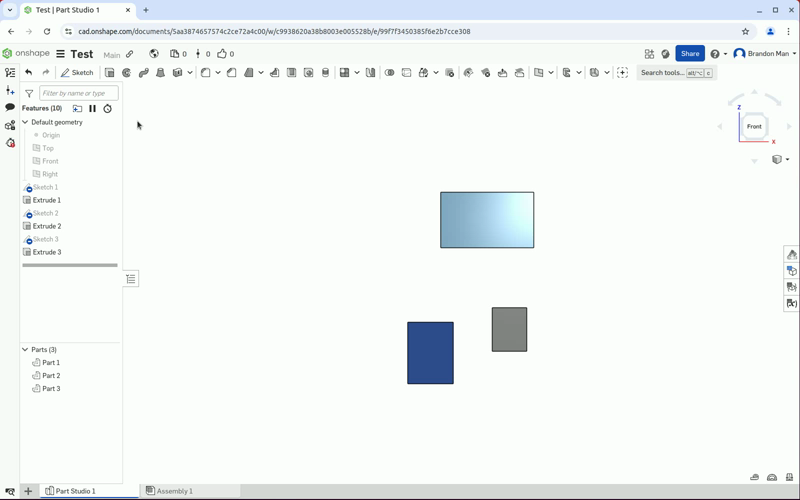
key(shift+h)
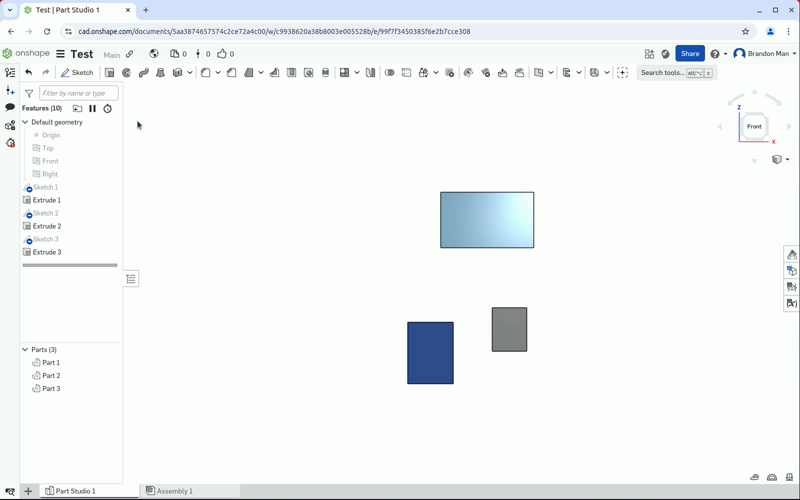
key(shift+h)
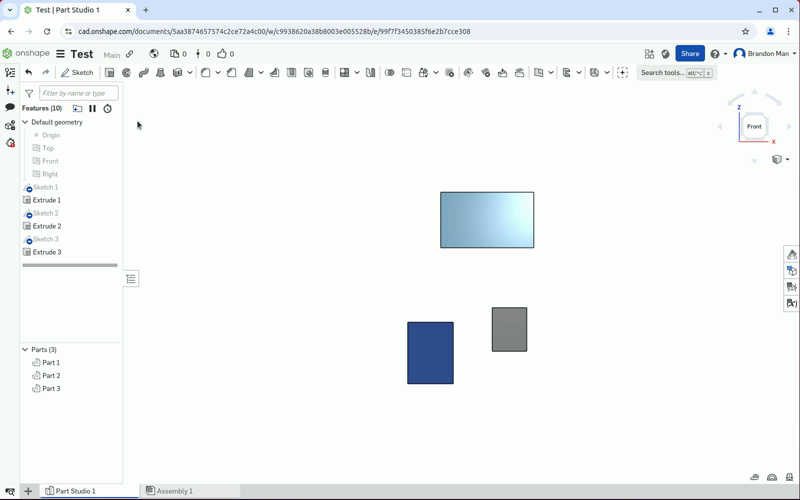
mouse_move(73, 189)
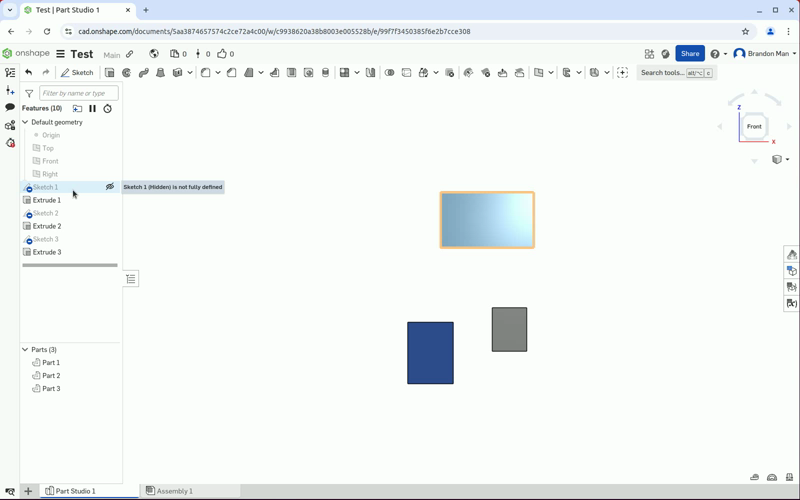
click(73, 189)
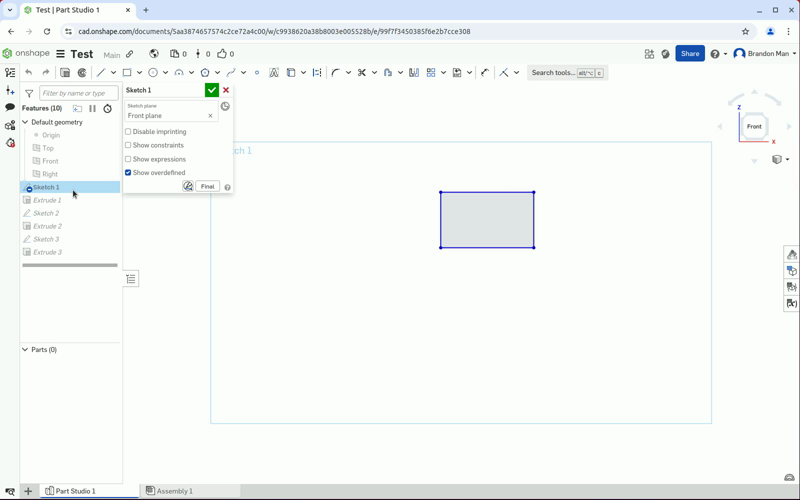
mouse_move(229, 92)
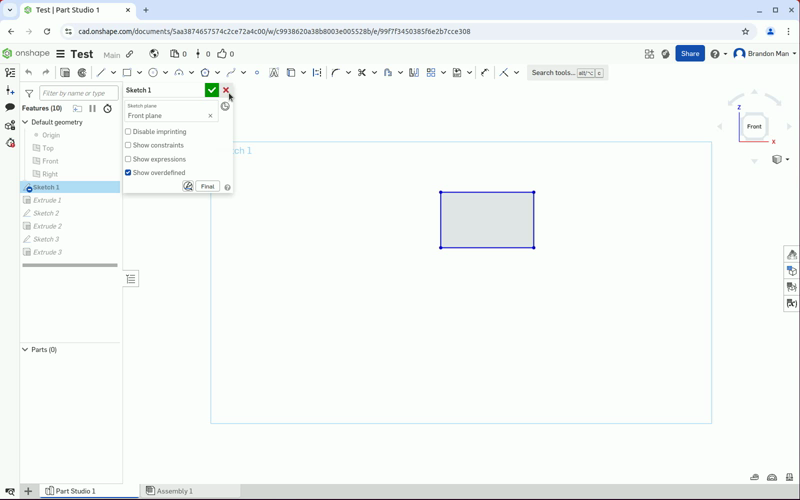
click(229, 92)
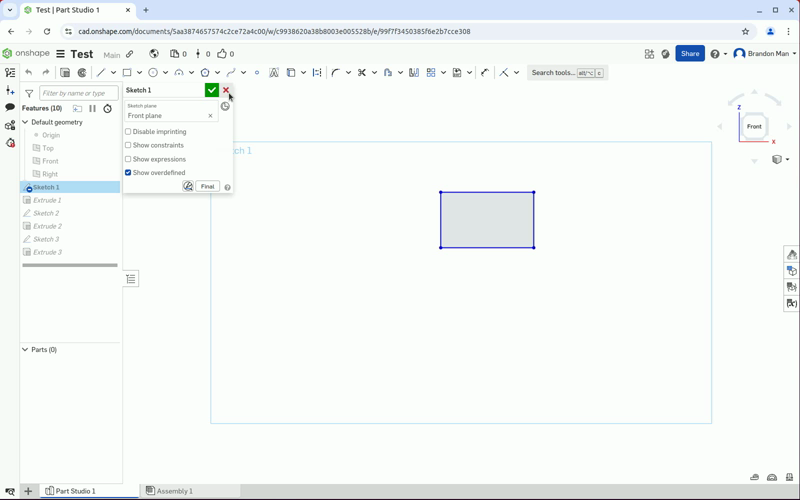
key(shift+s)
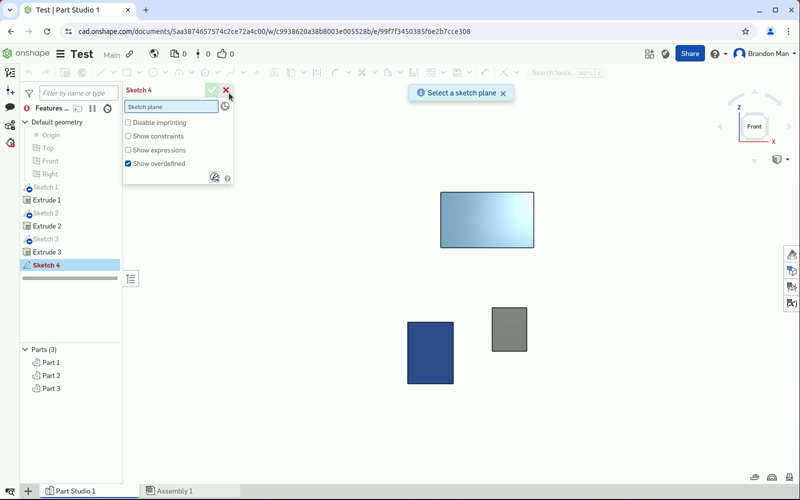
mouse_move(73, 163)
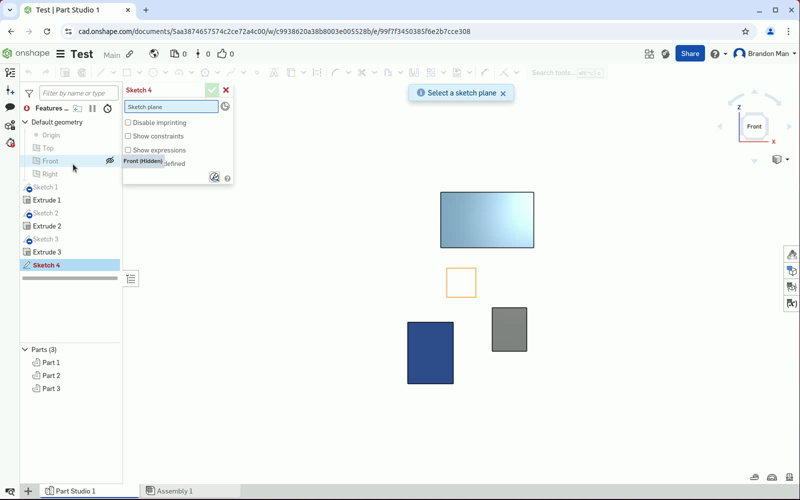
click(73, 163)
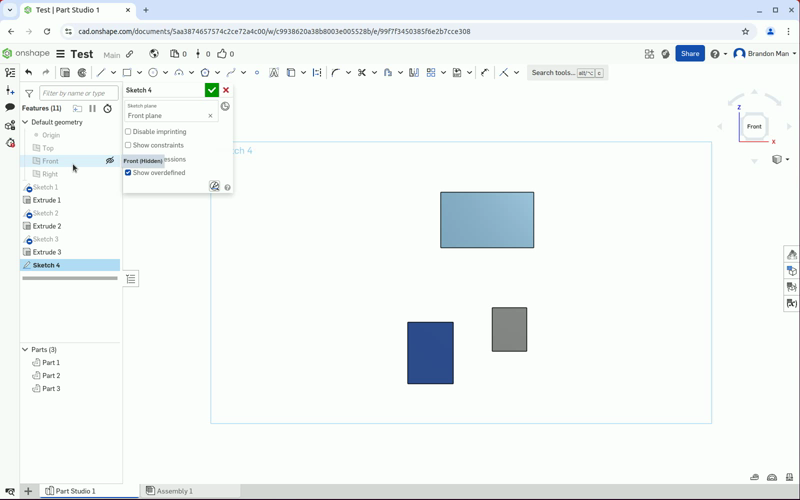
mouse_move(73, 352)
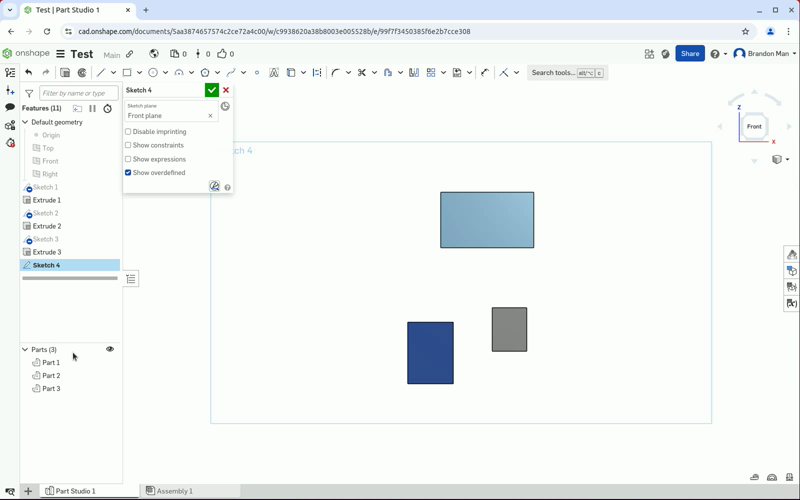
key(y)
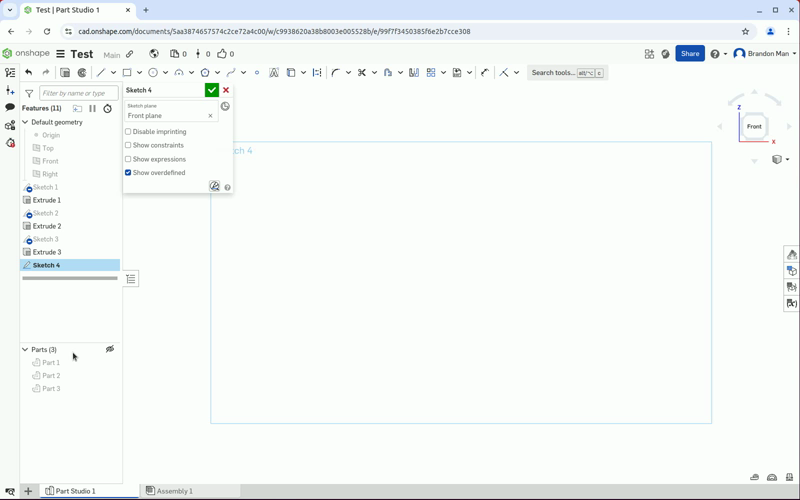
key(c)
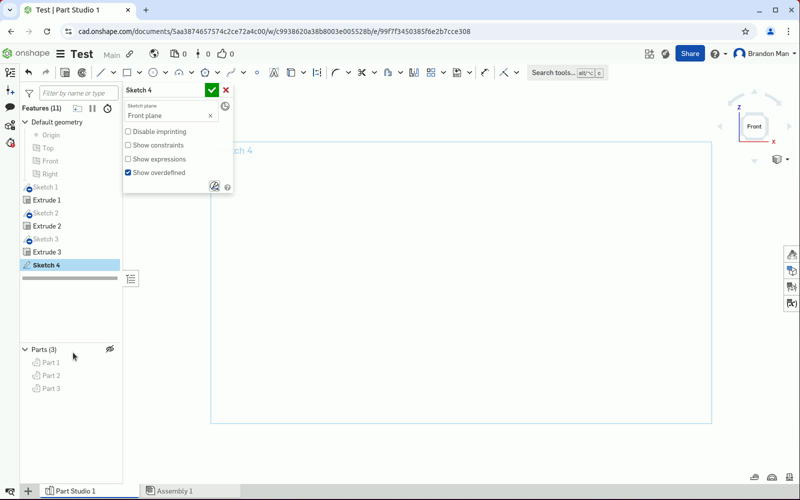
key_down(shift)
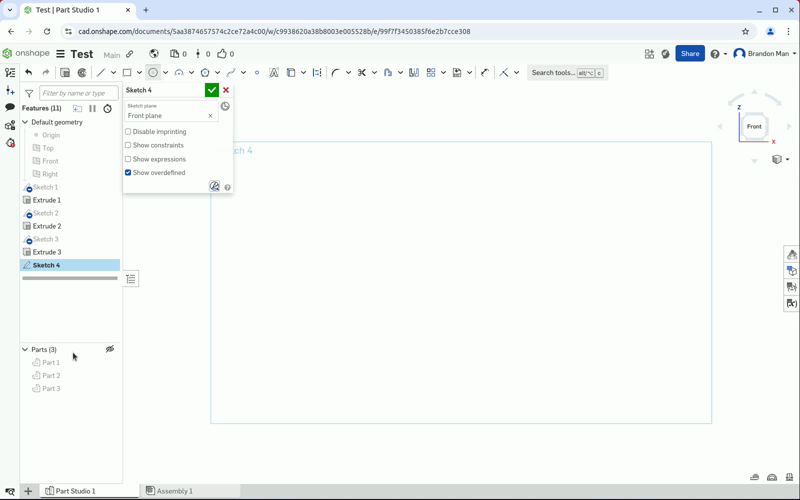
mouse_move(555, 282)
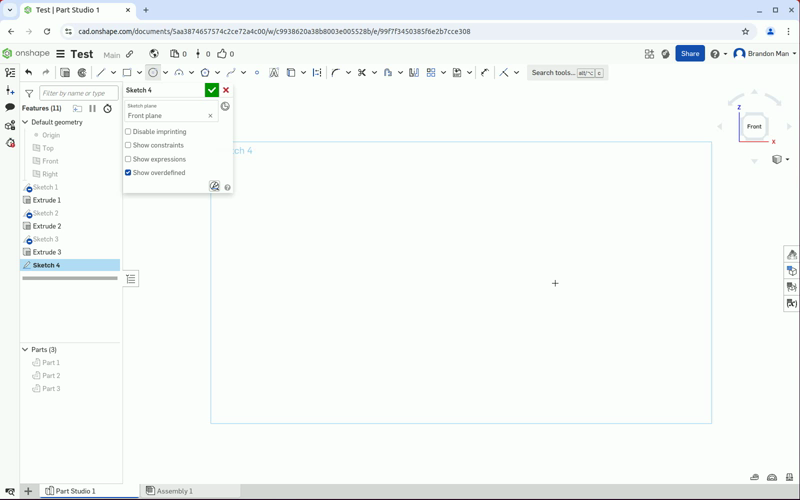
click(555, 282)
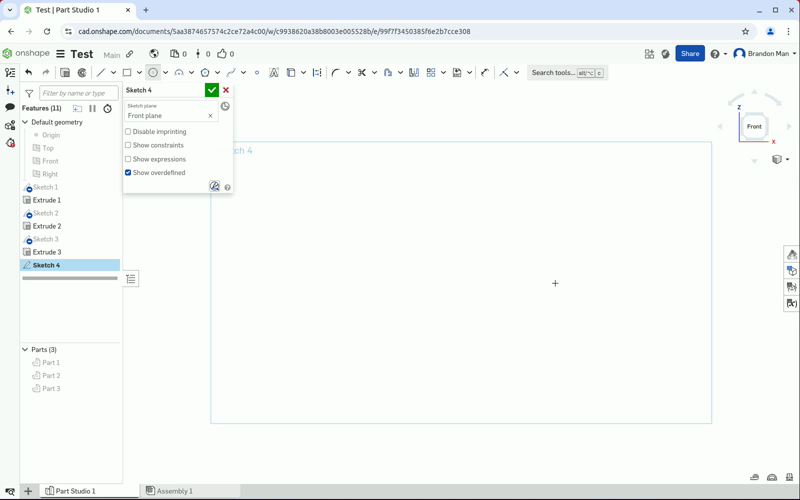
key_up(shift)
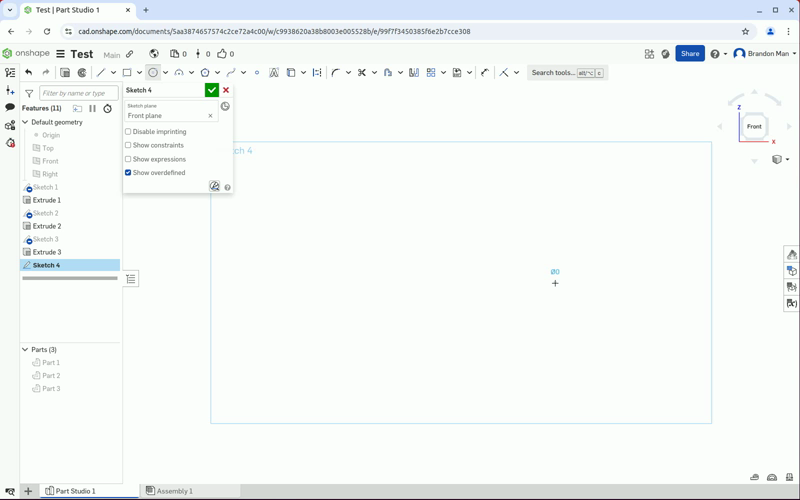
mouse_move(574, 282)
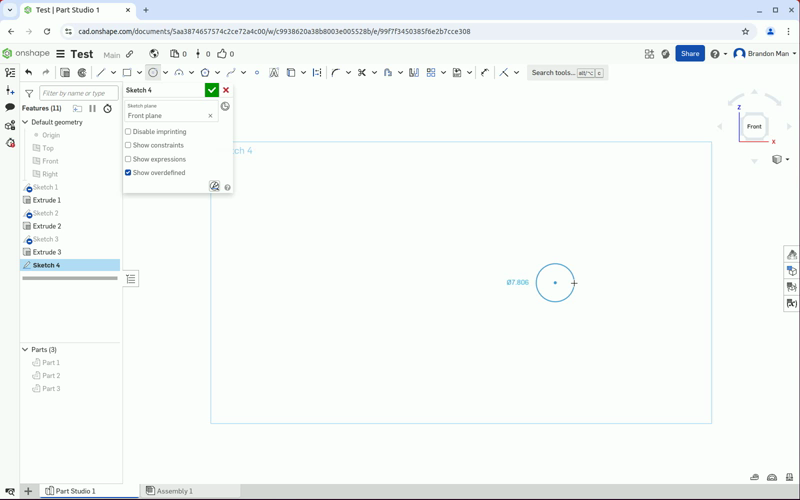
click(574, 282)
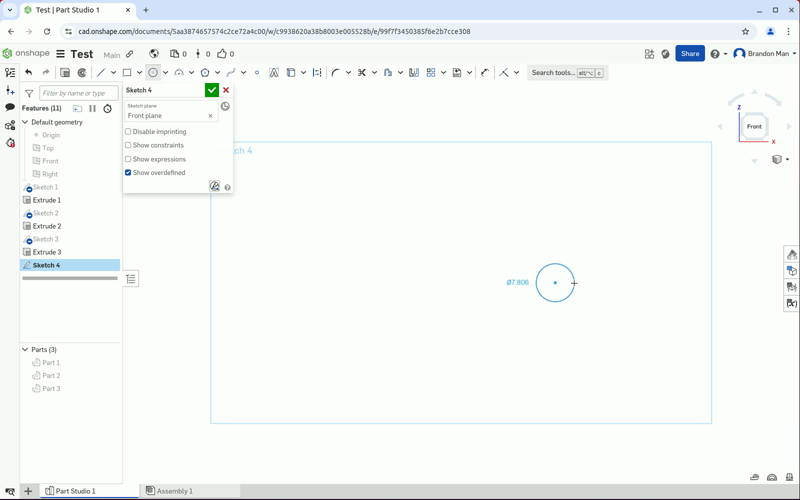
key(esc)
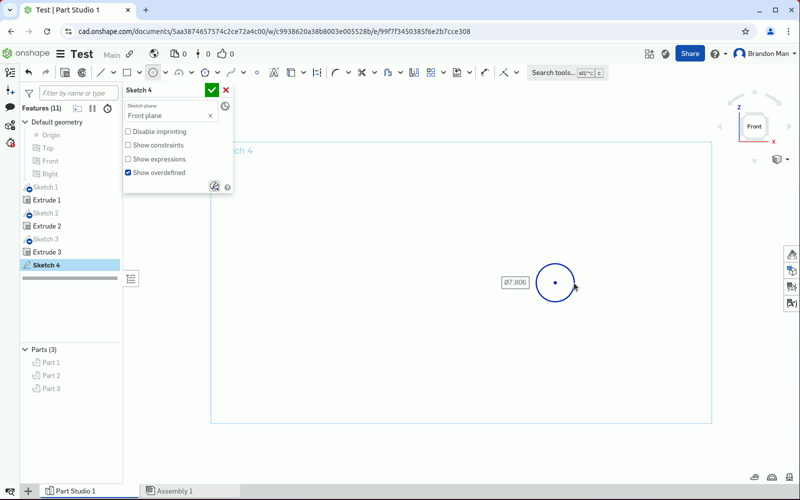
mouse_move(555, 274)
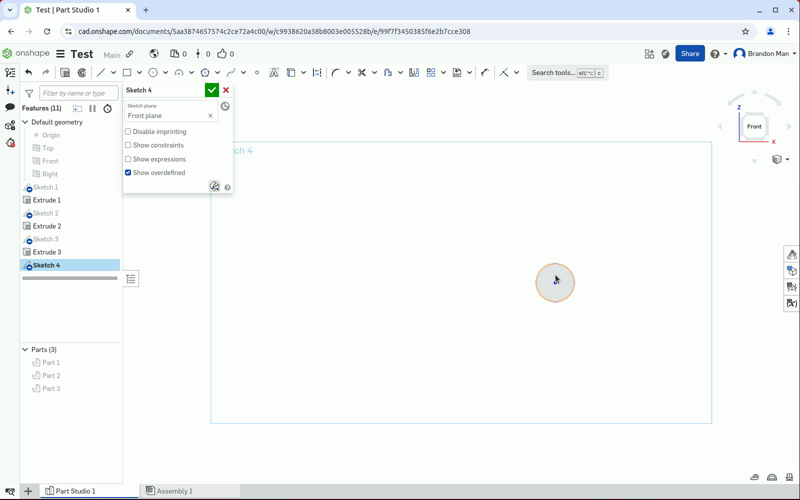
scroll(6)
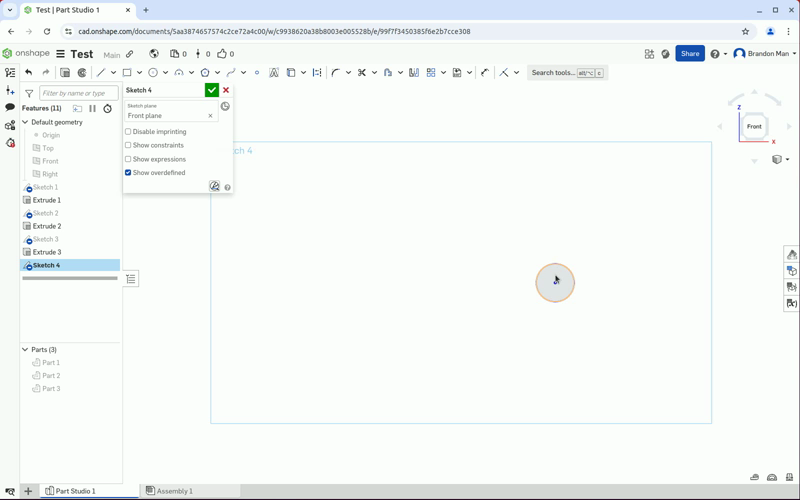
scroll(6)
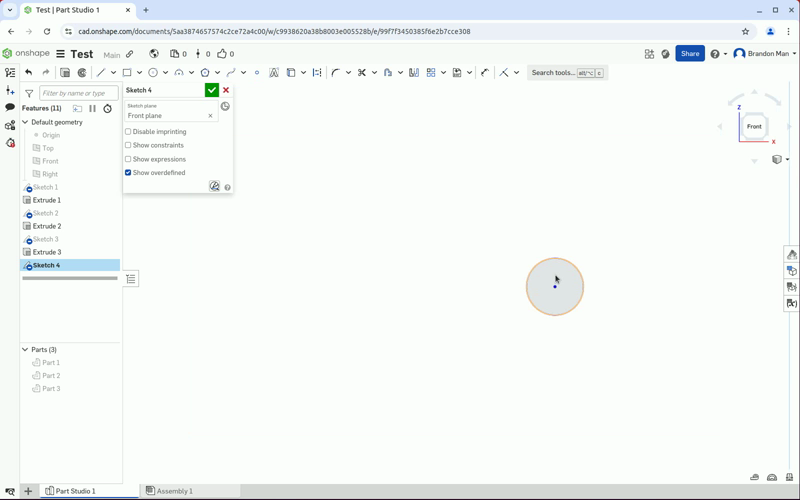
scroll(6)
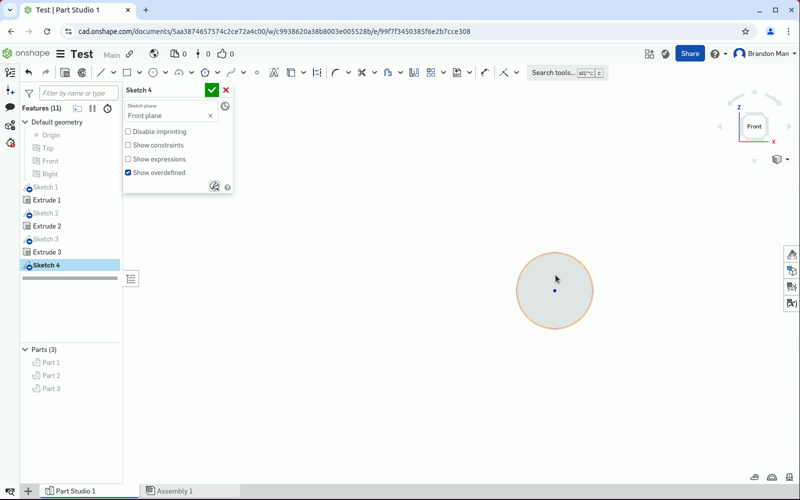
scroll(6)
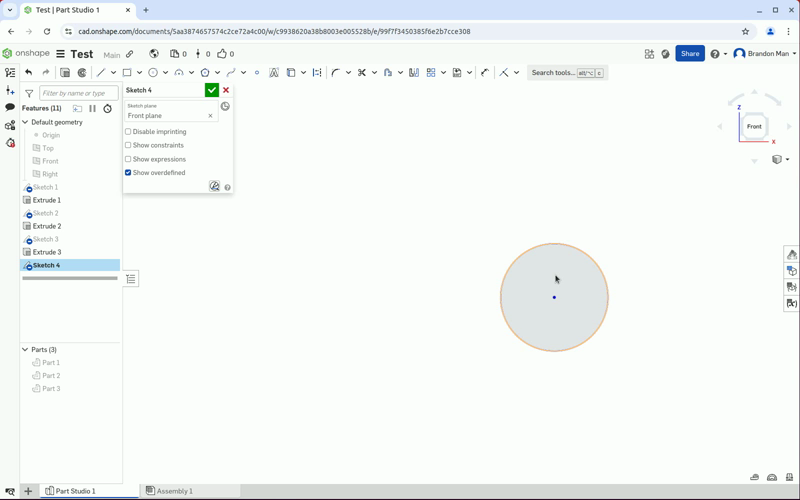
scroll(6)
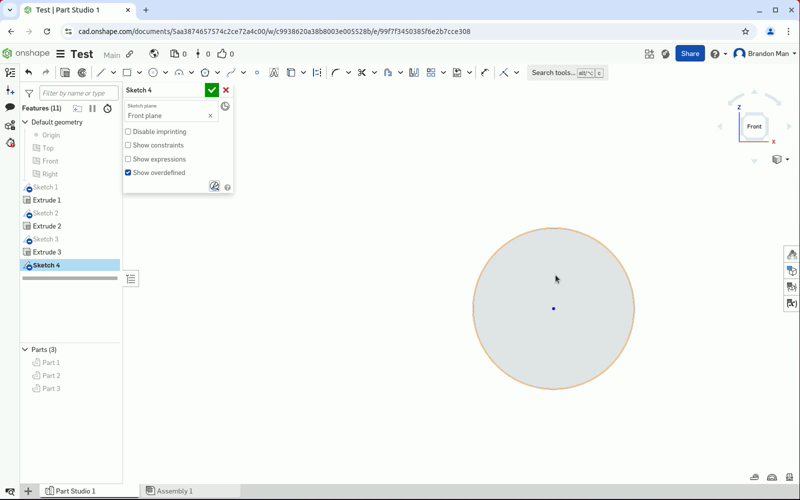
scroll(6)
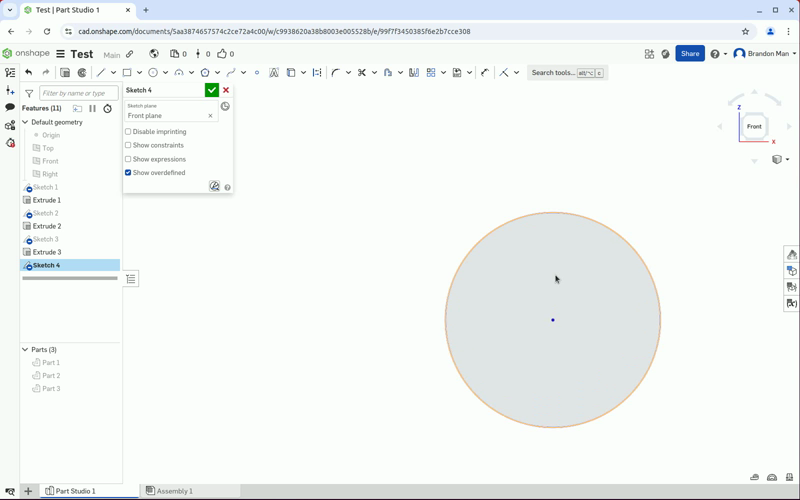
scroll(6)
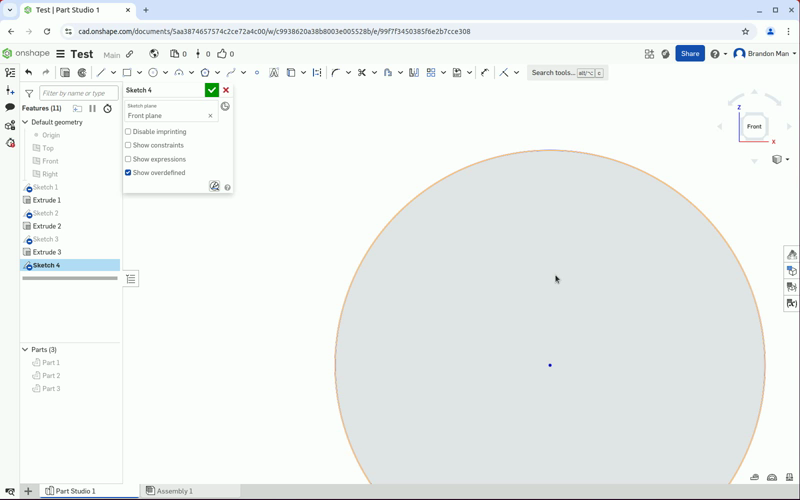
click(555, 274)
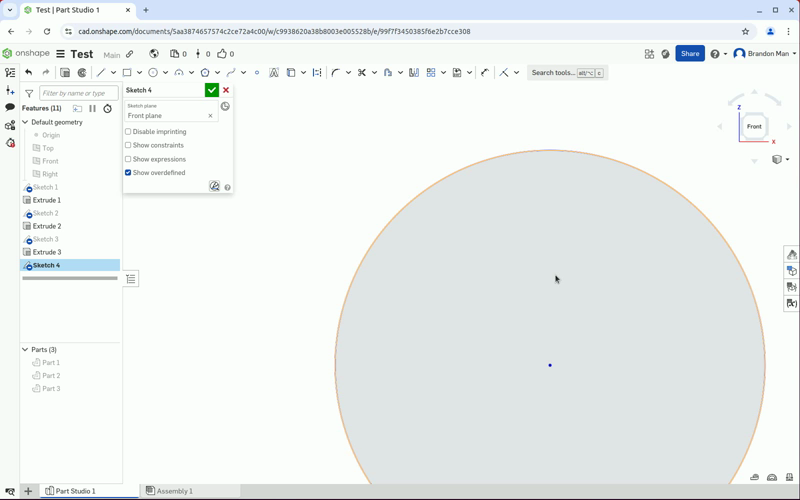
scroll(-6)
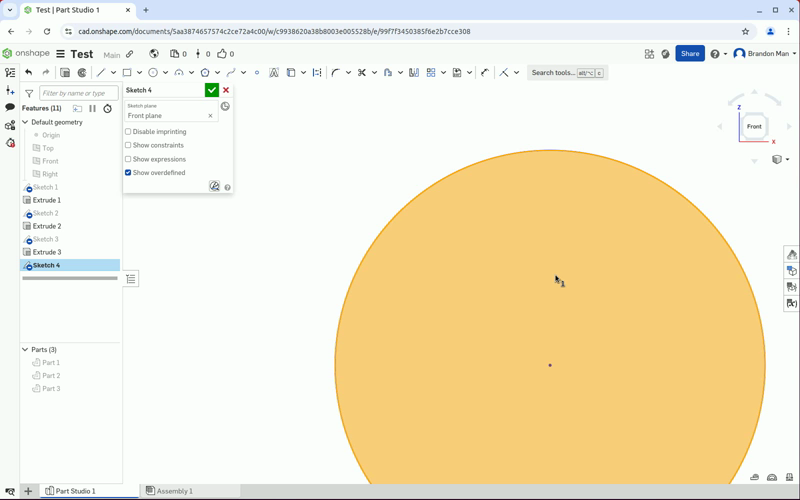
scroll(-6)
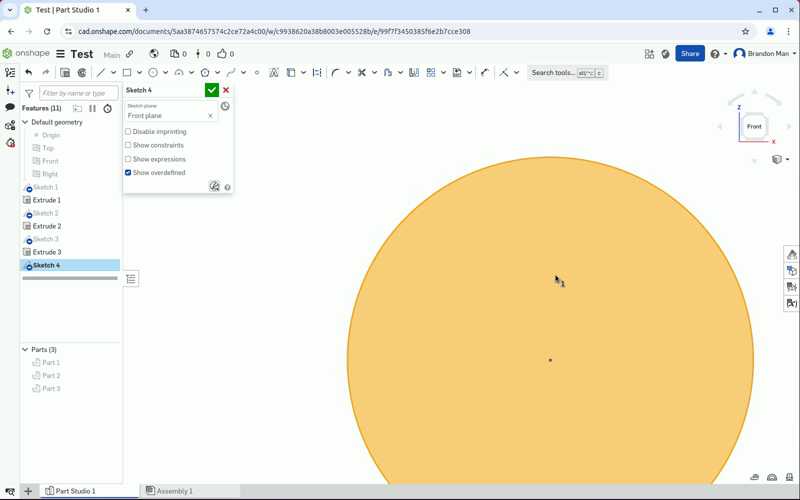
scroll(-6)
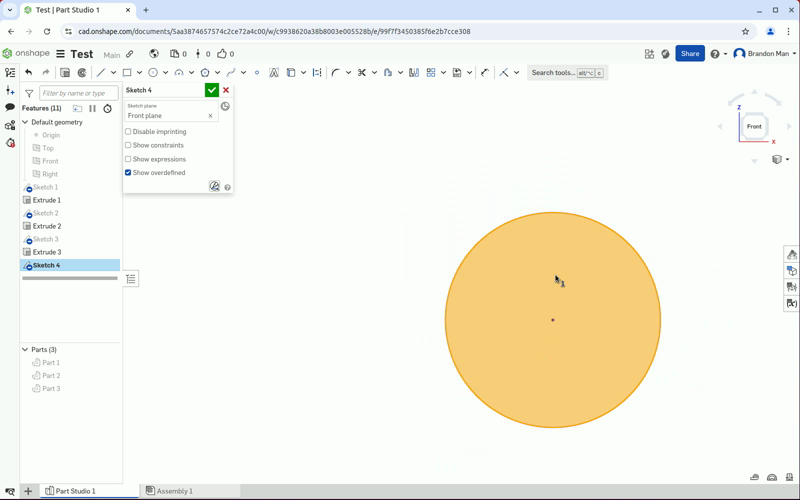
scroll(-6)
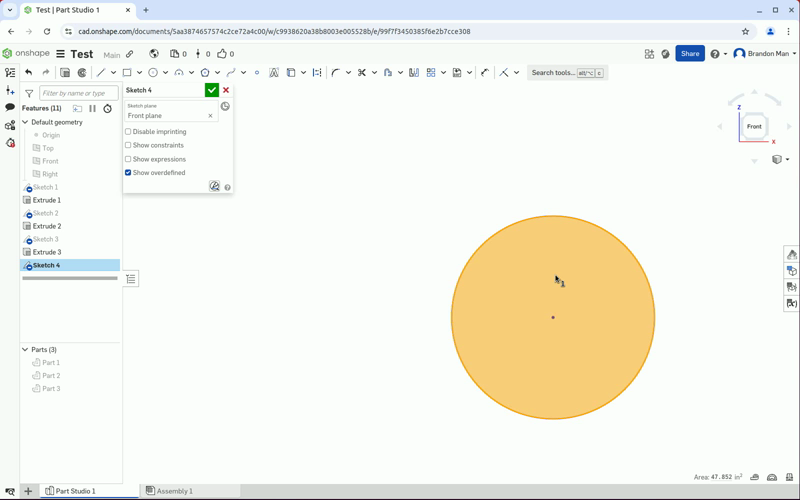
scroll(-6)
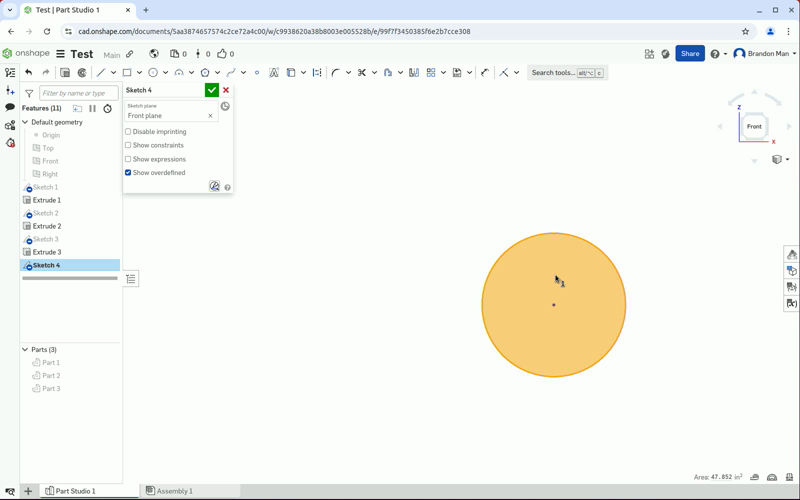
scroll(-6)
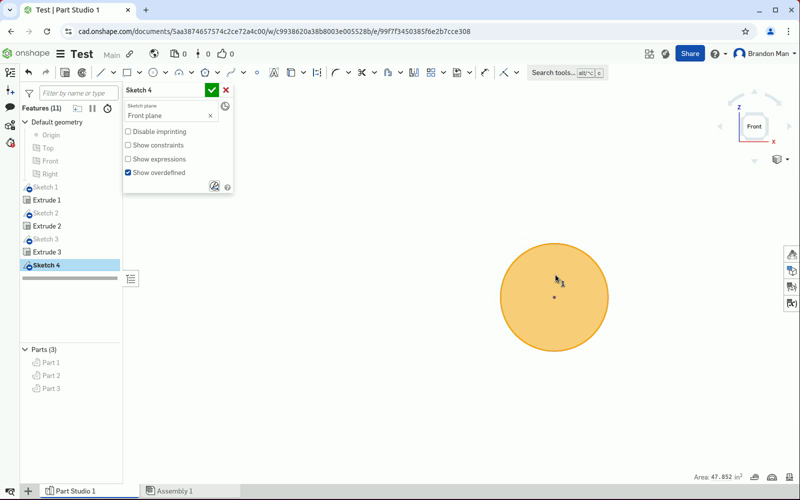
scroll(-6)
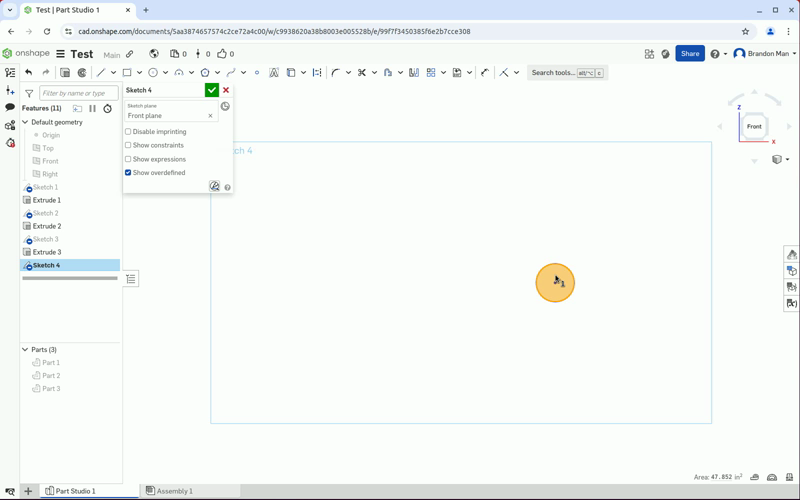
mouse_move(73, 352)
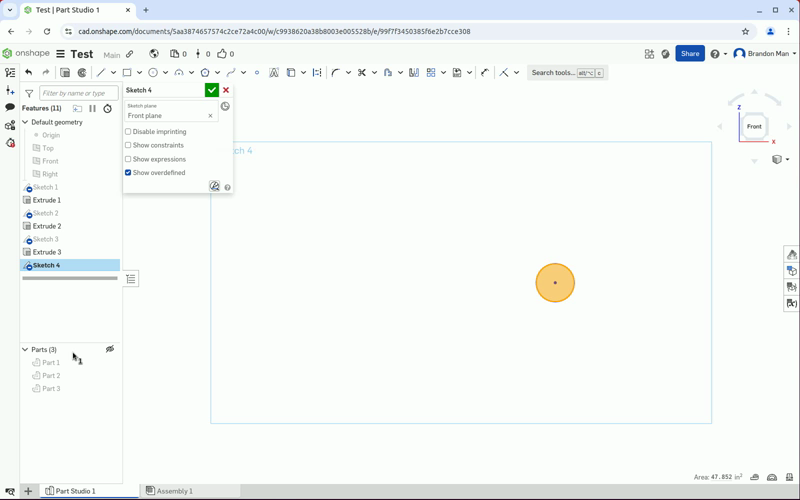
key(shift+y)
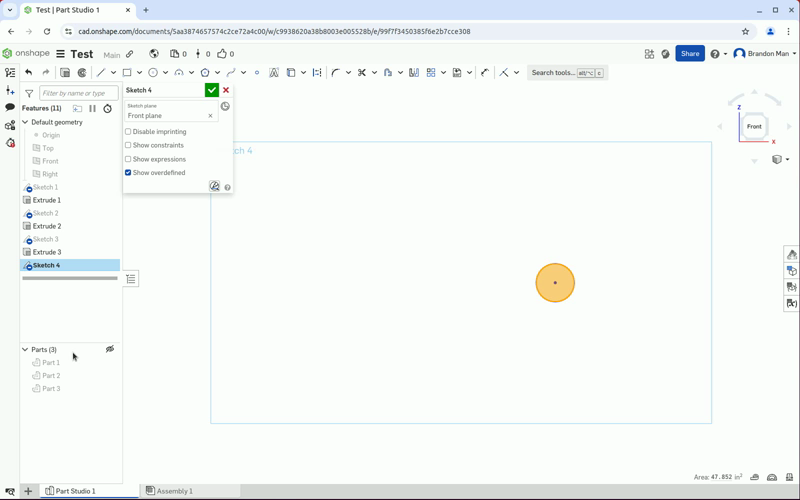
key(shift+e)
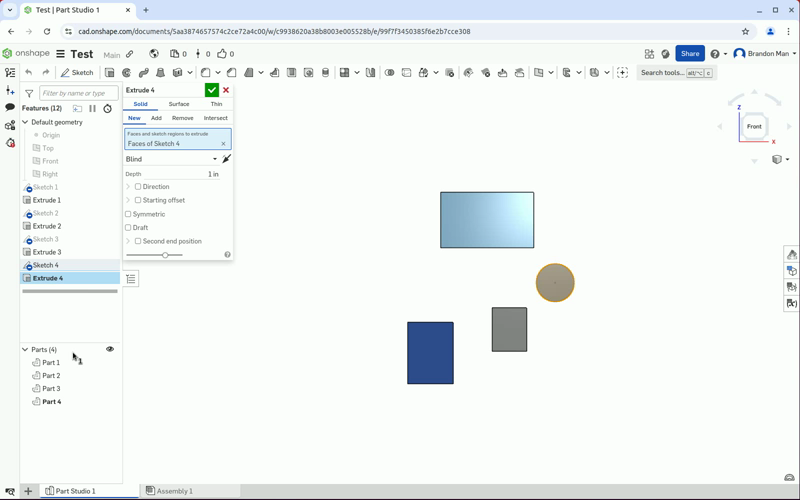
mouse_move(143, 106)
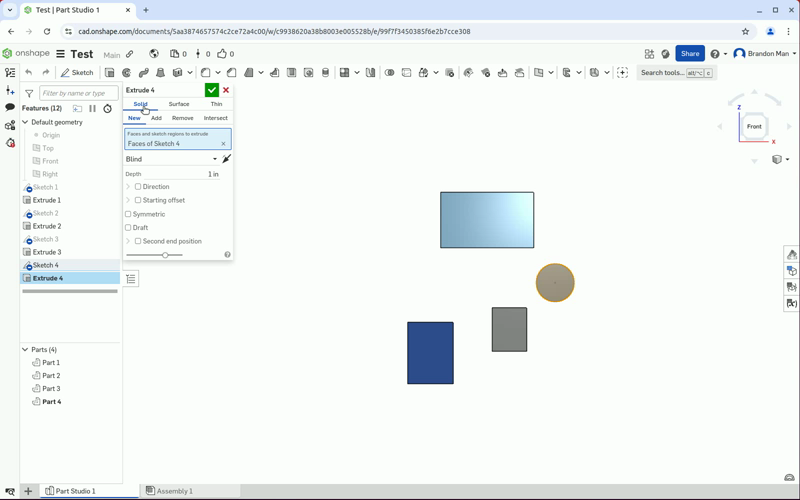
click(143, 106)
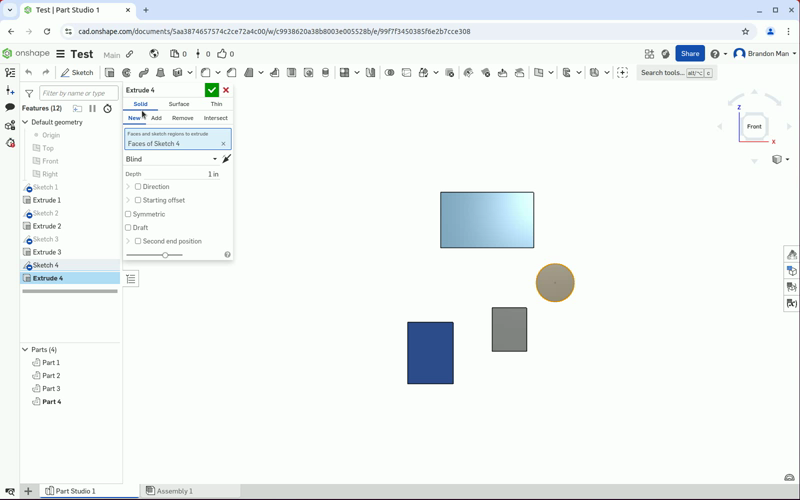
mouse_move(137, 120)
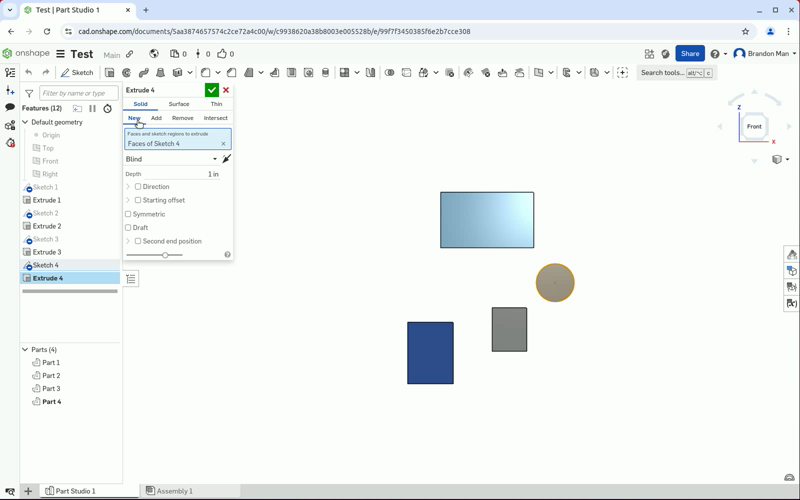
click(137, 120)
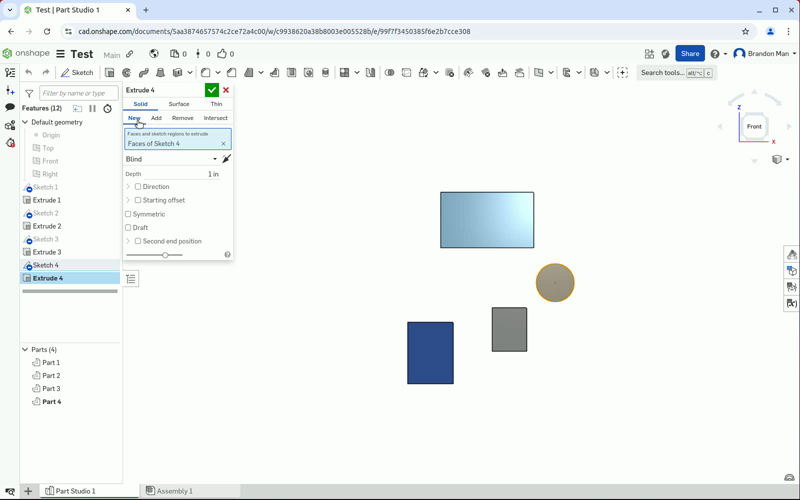
key(tab, 4)
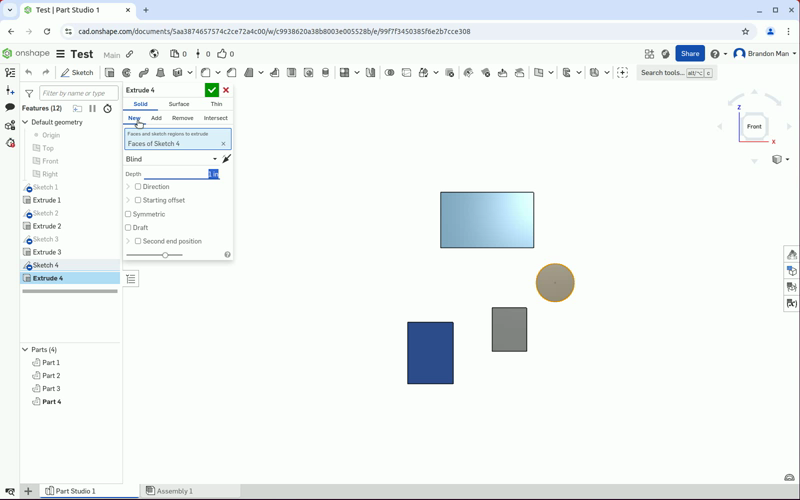
text(5.296)
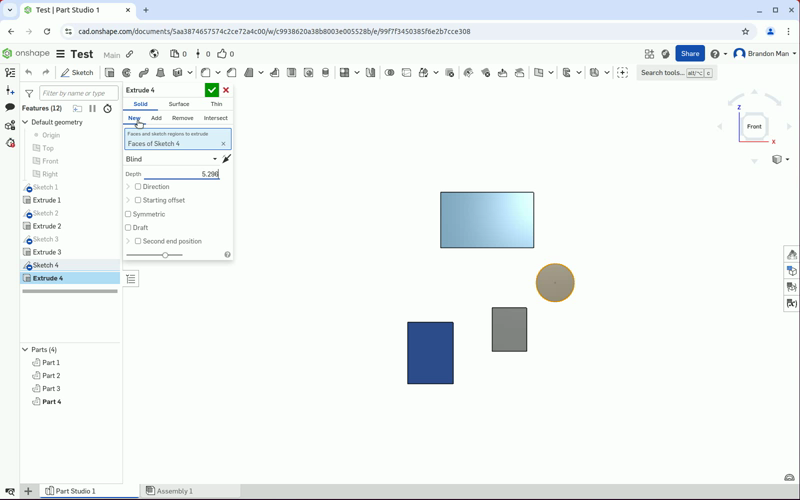
key(enter)
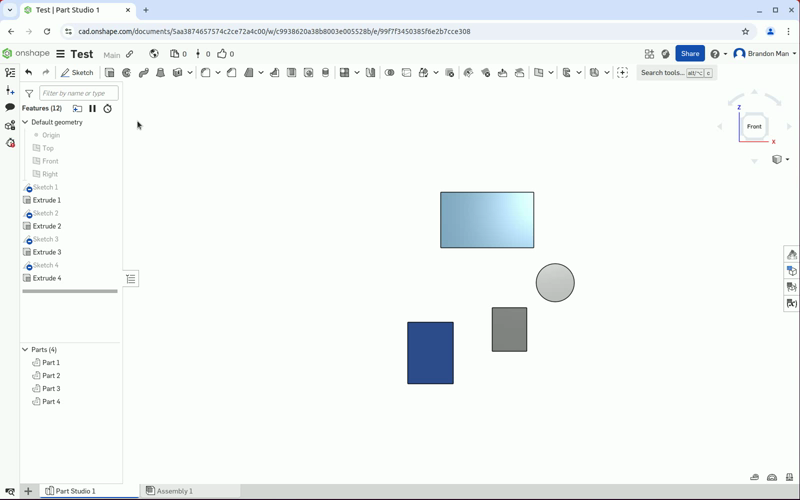
key(shift+h)
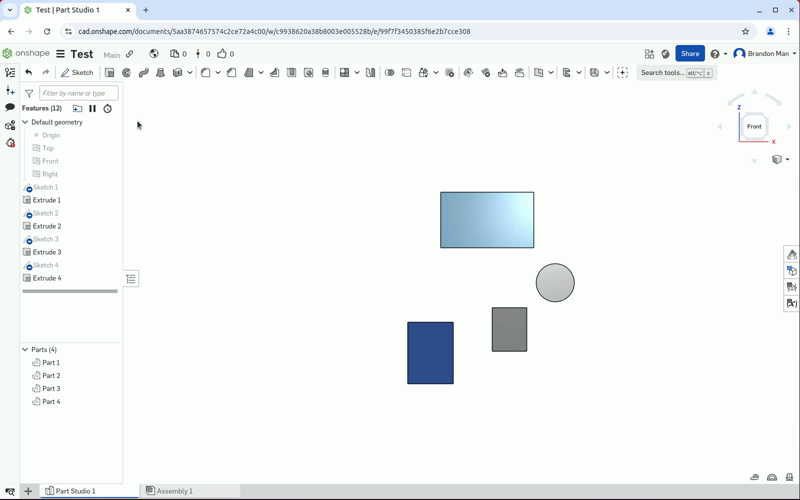
key(shift+h)
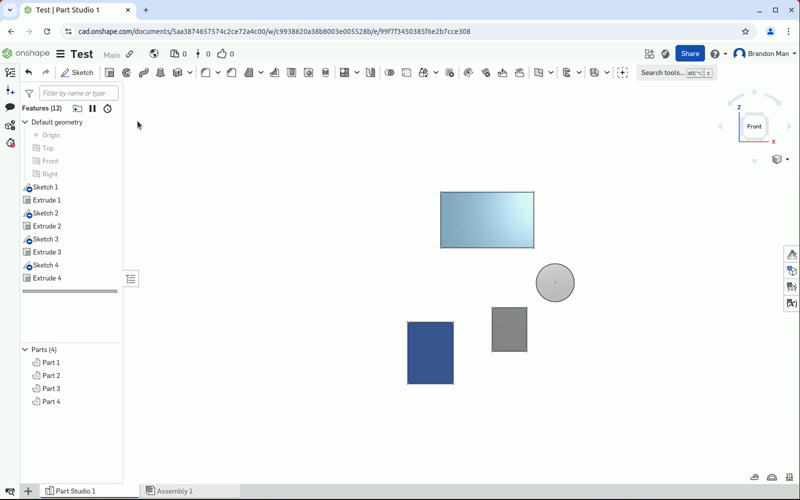
key(shift+7)
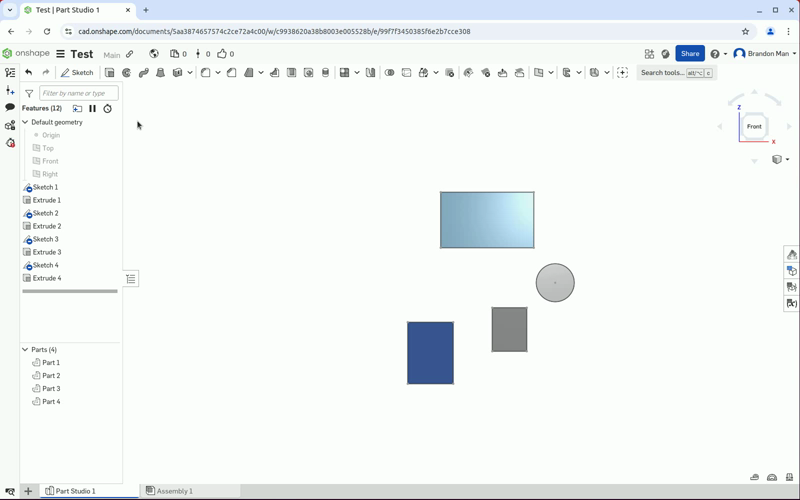
key(left, 2)
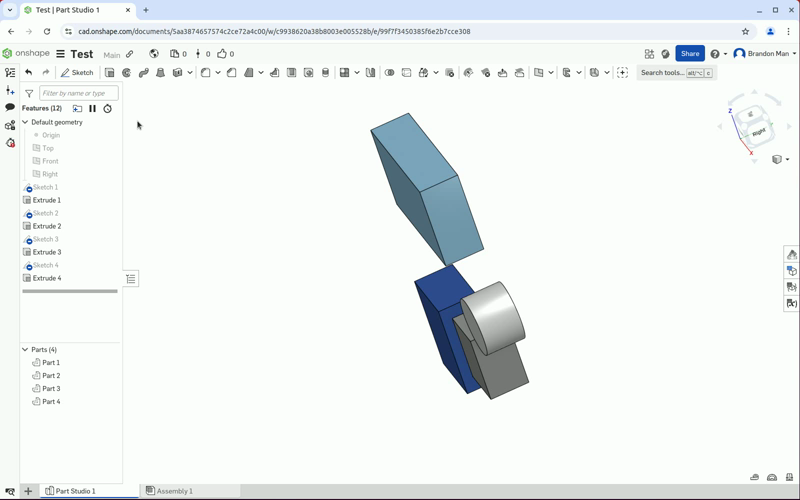
key(down, 2)
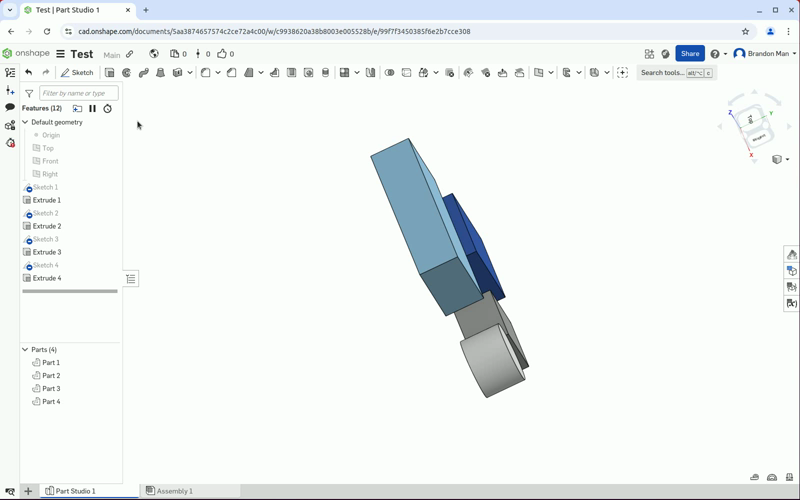
key(up, 2)
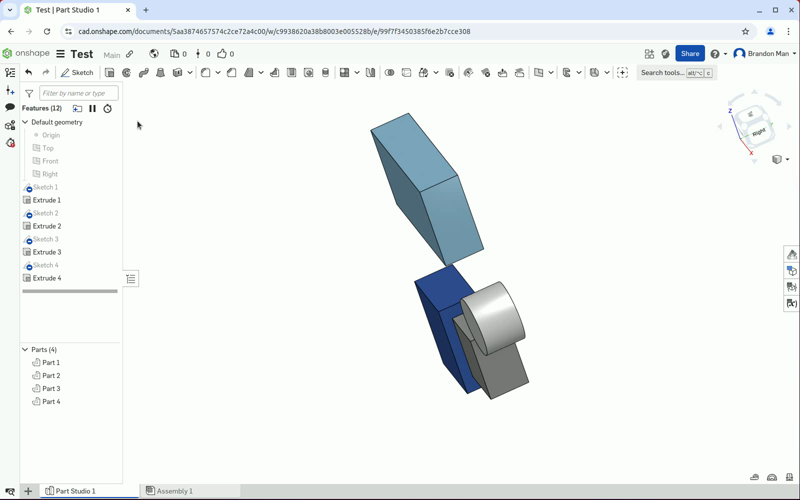
key(right, 2)
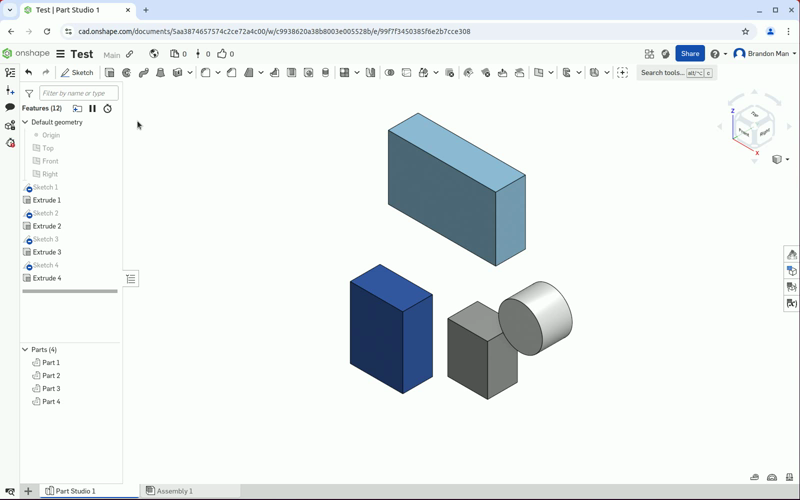
mouse_move(73, 189)
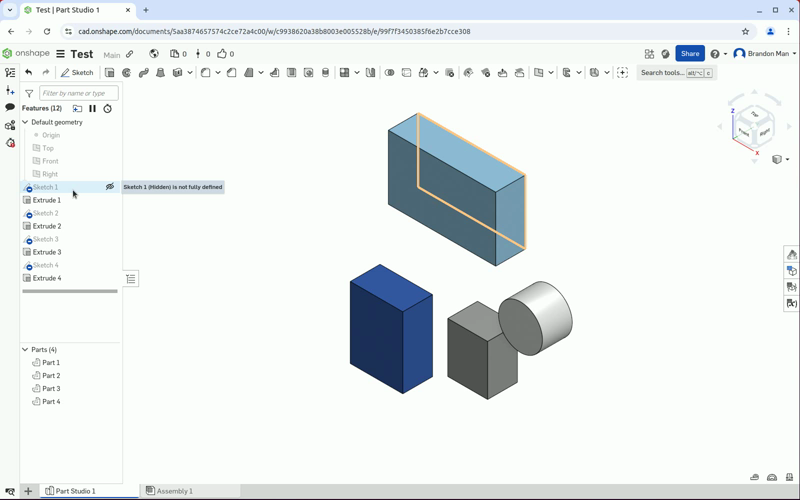
click(73, 189)